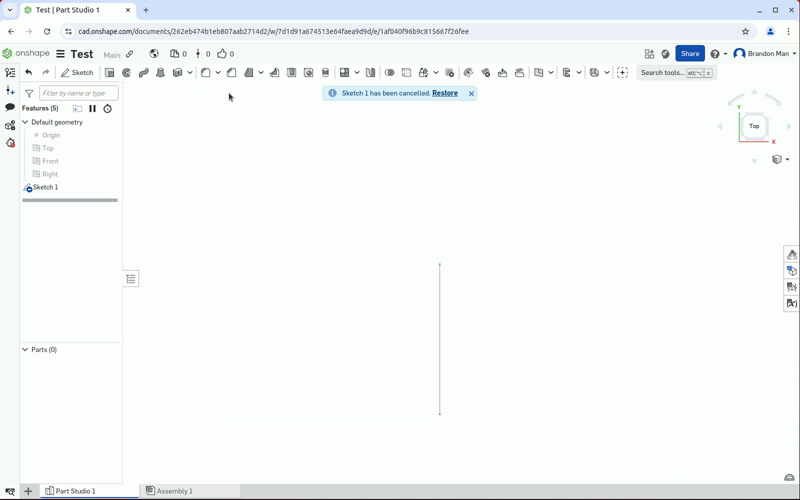
key(shift+h)
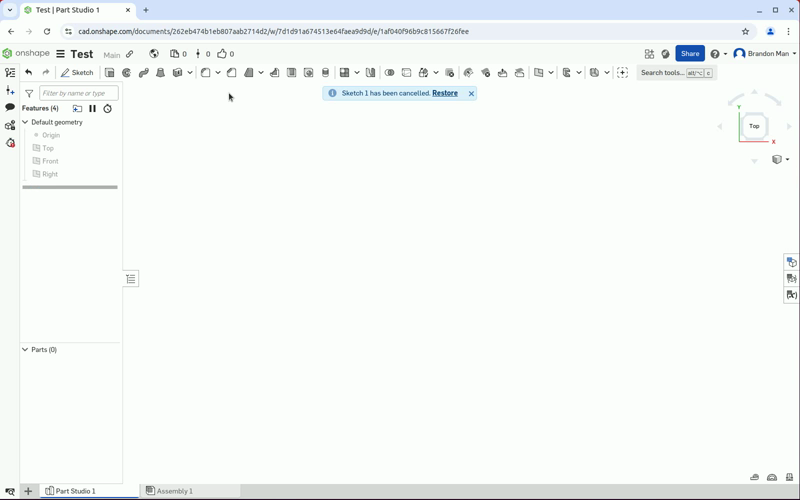
mouse_move(73, 352)
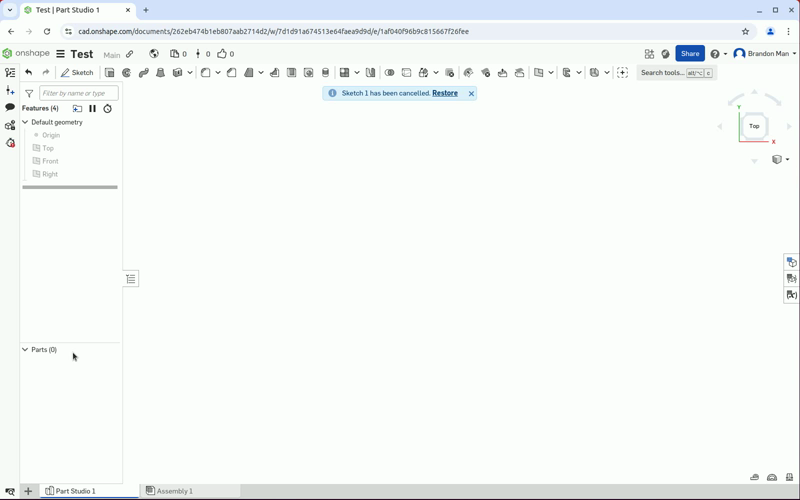
key(y)
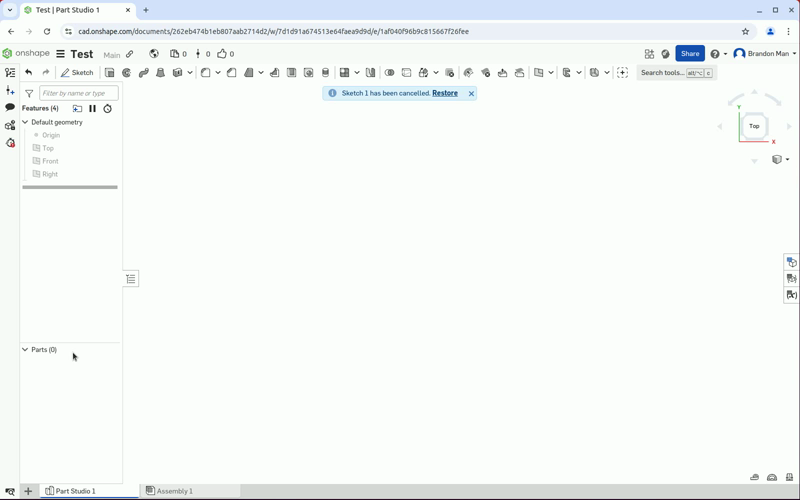
key(shift+p)
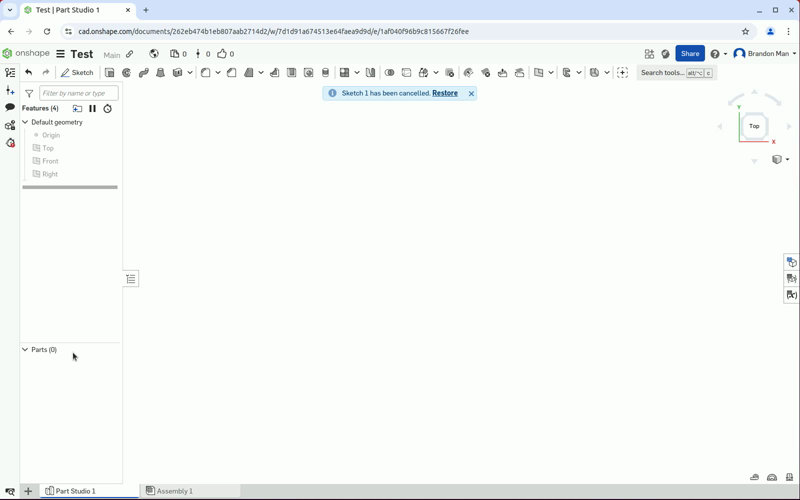
key(space)
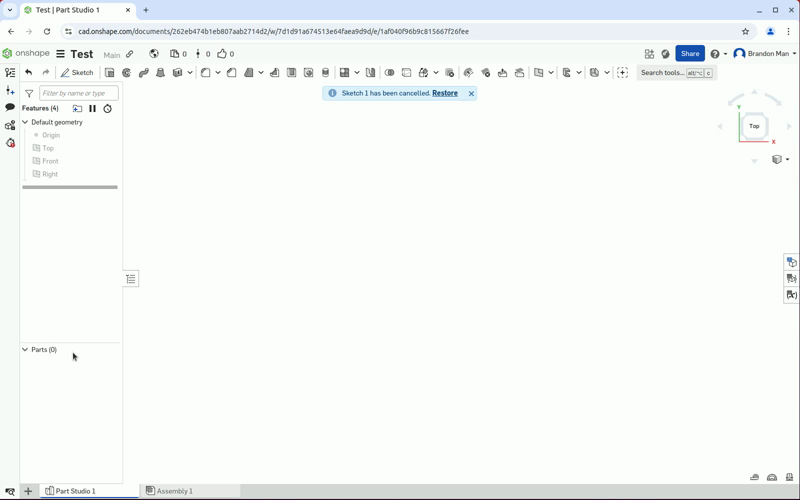
key_down(shift)
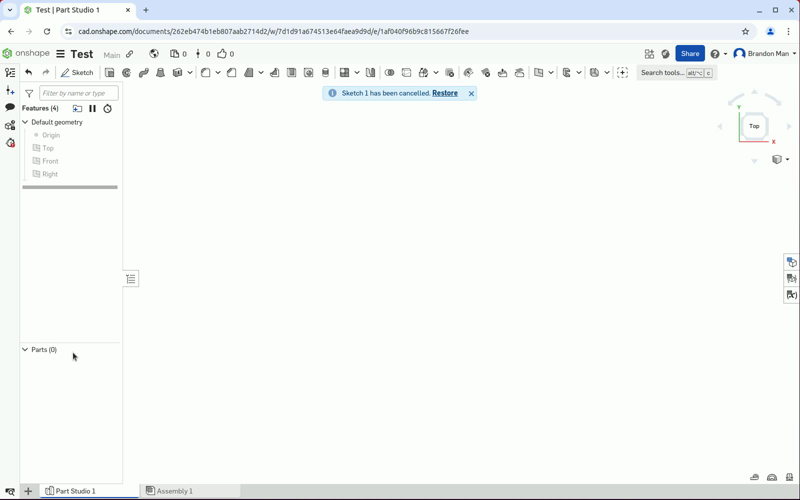
key(up)
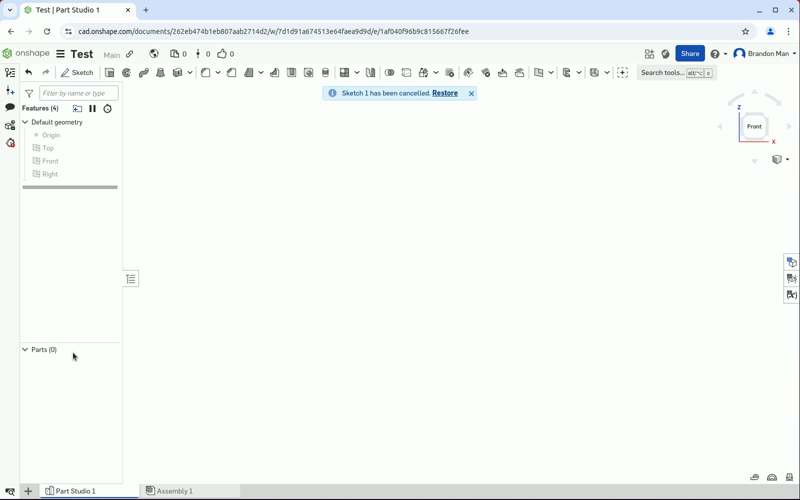
key_up(shift)
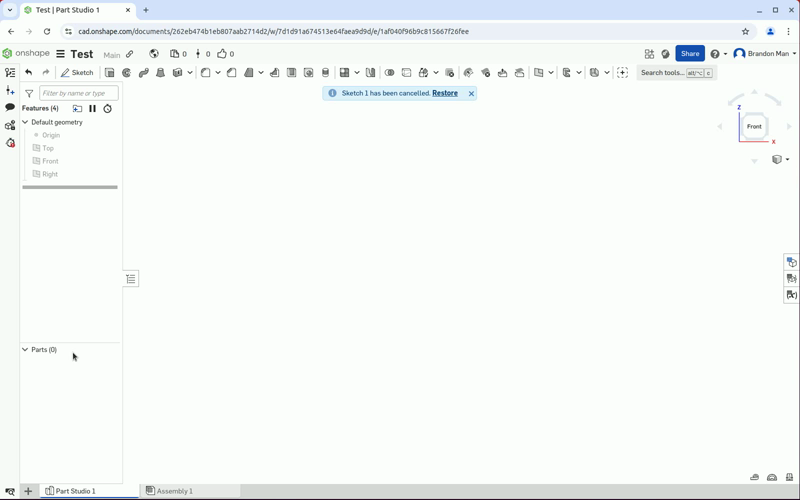
mouse_move(73, 352)
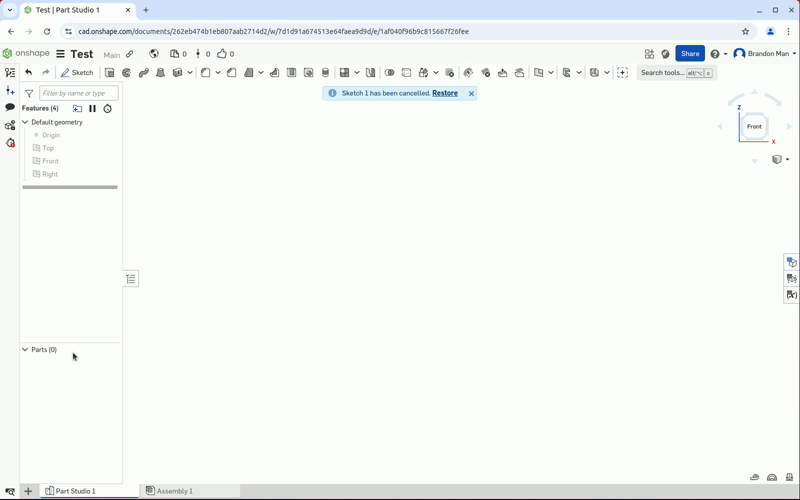
key(shift+y)
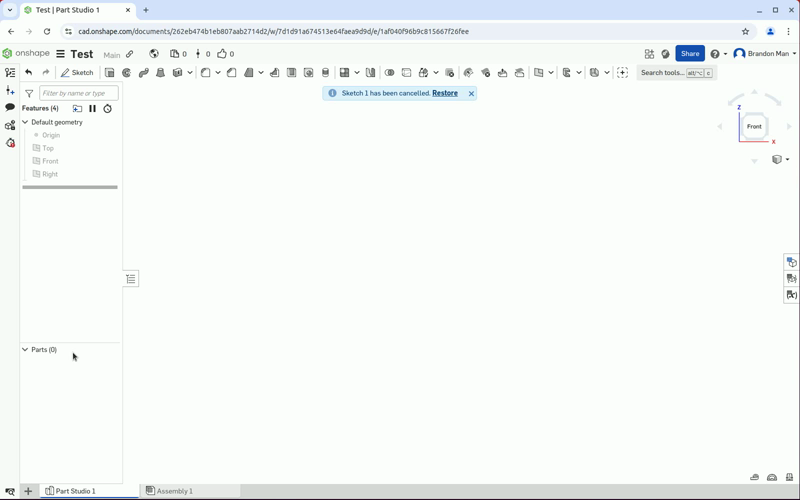
key(shift+s)
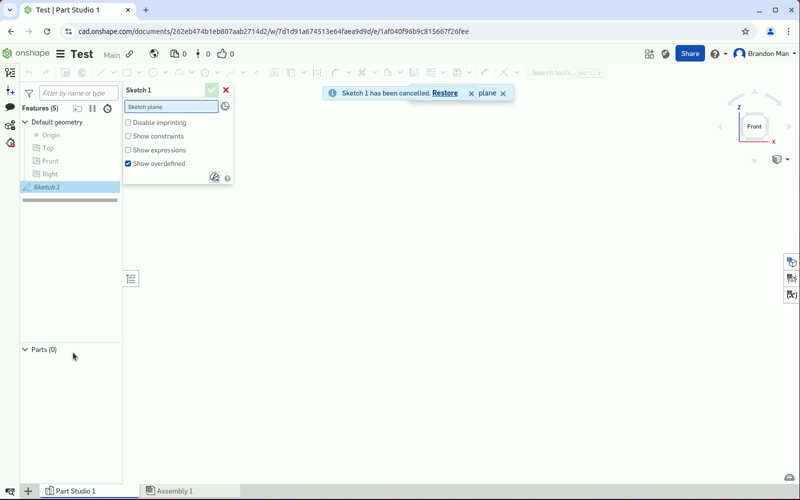
mouse_move(73, 163)
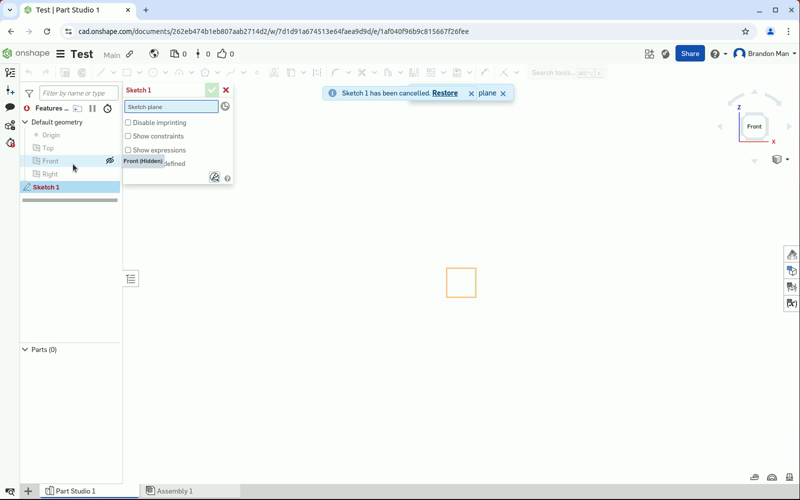
click(73, 163)
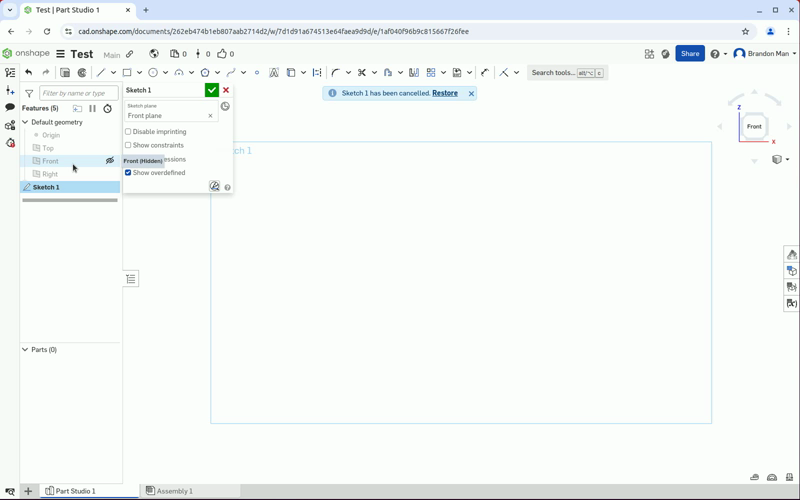
mouse_move(73, 352)
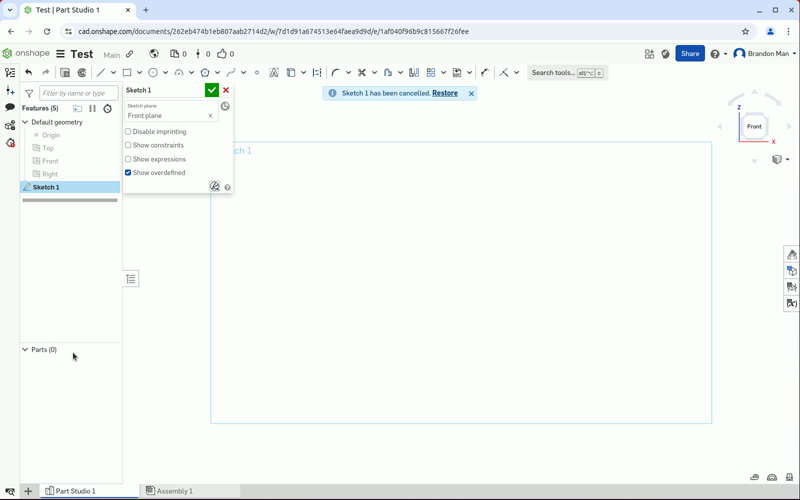
key(y)
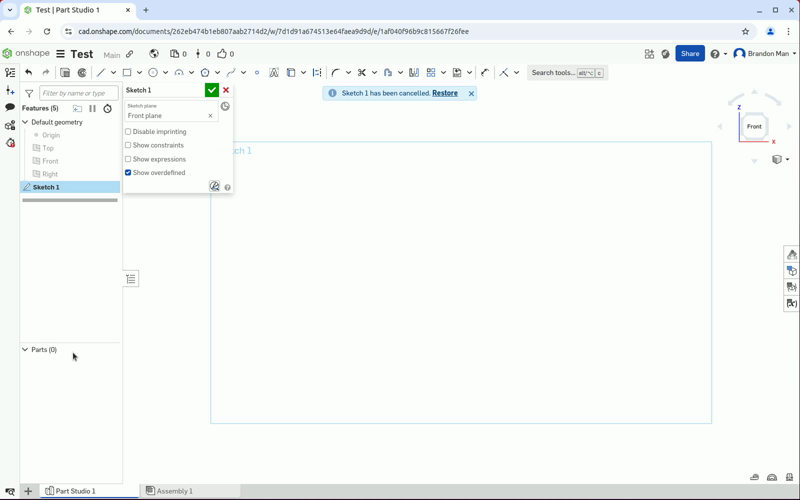
key(l)
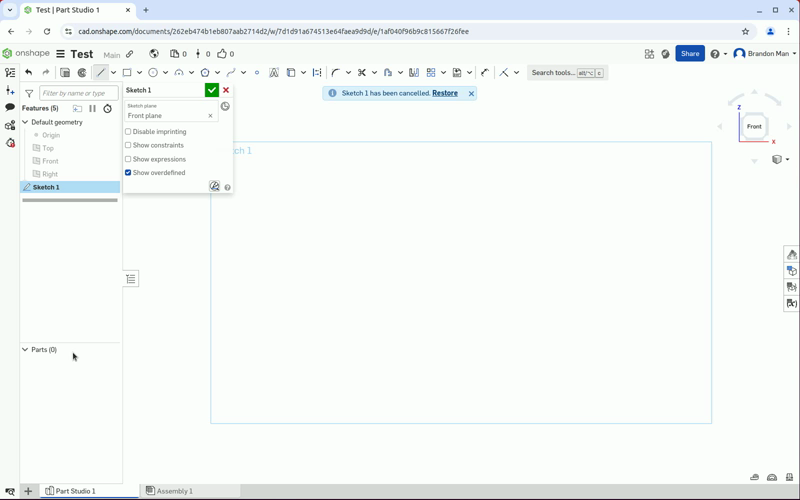
key_down(shift)
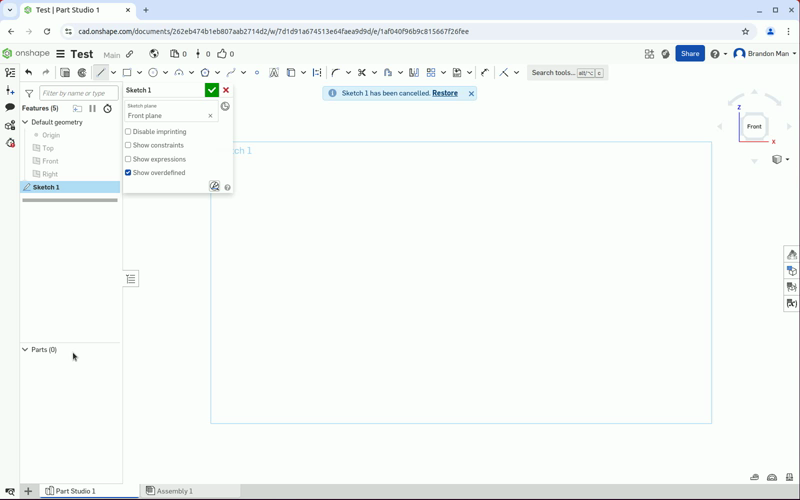
mouse_move(547, 258)
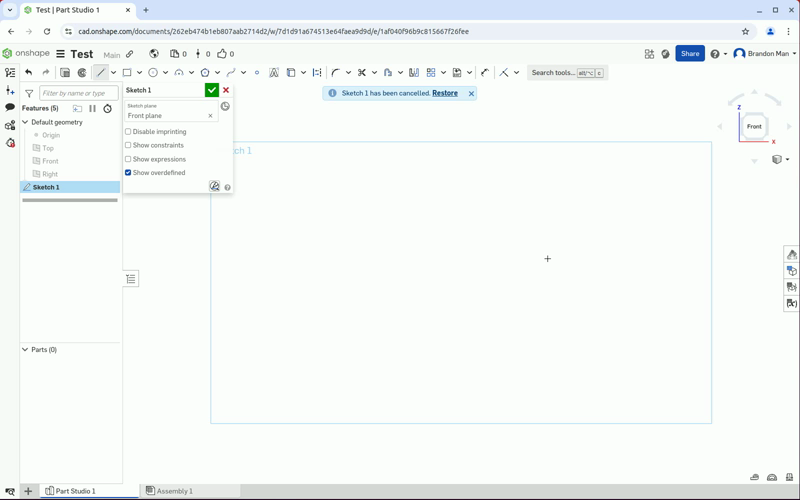
click(547, 258)
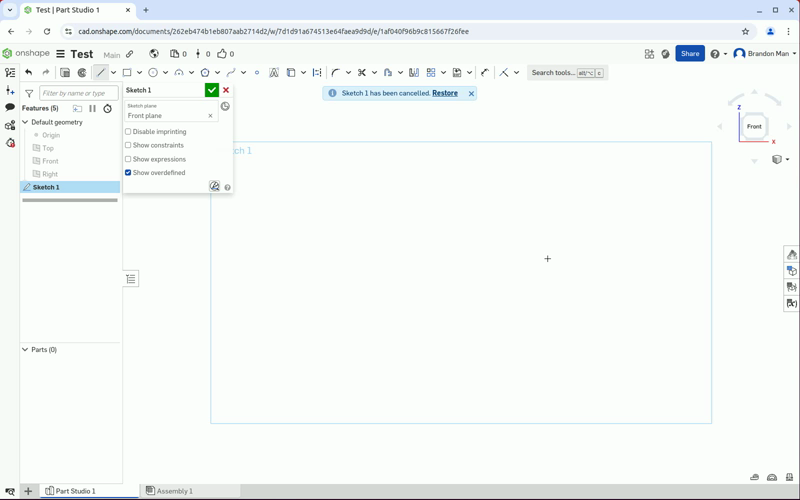
key_up(shift)
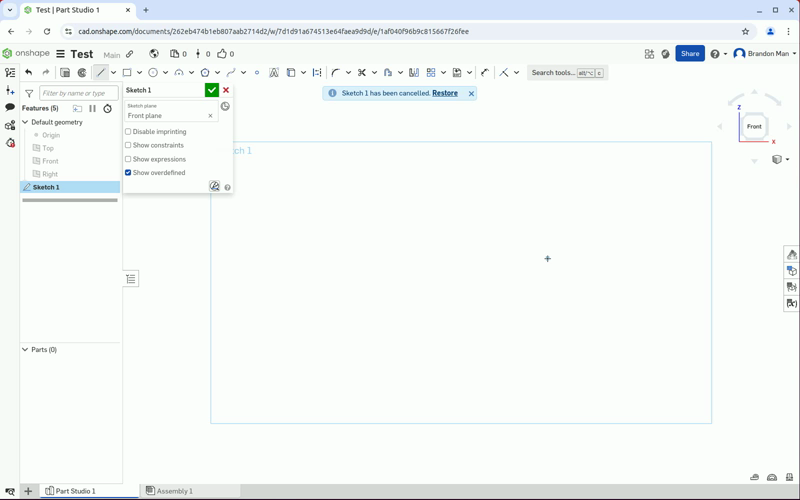
key_down(shift)
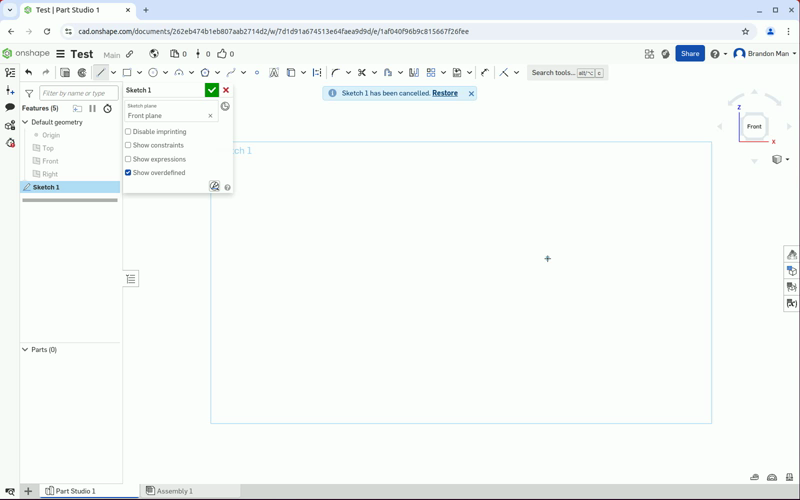
mouse_move(577, 258)
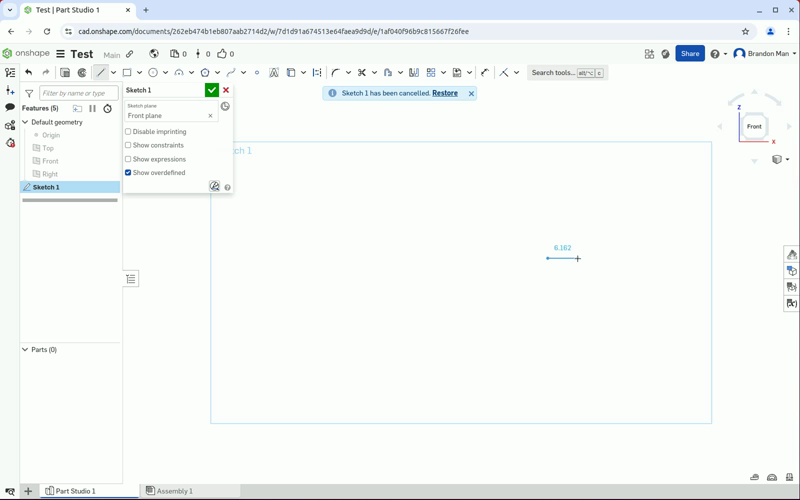
mouse_move(574, 283)
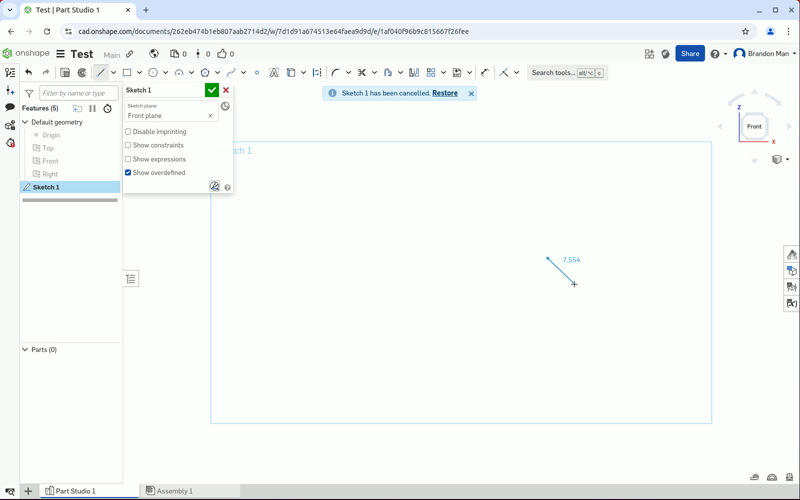
click(574, 283)
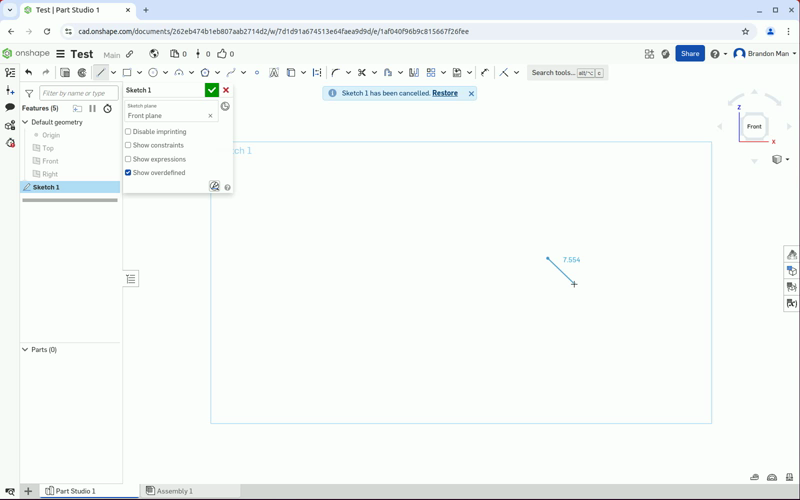
key_up(shift)
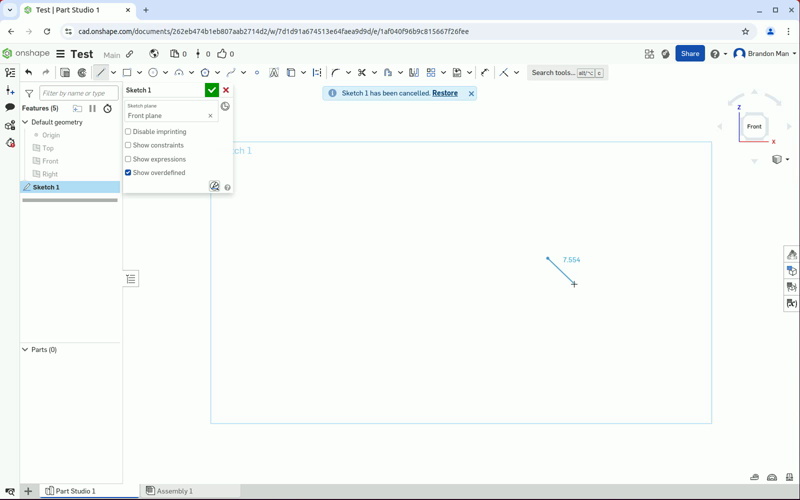
key_down(shift)
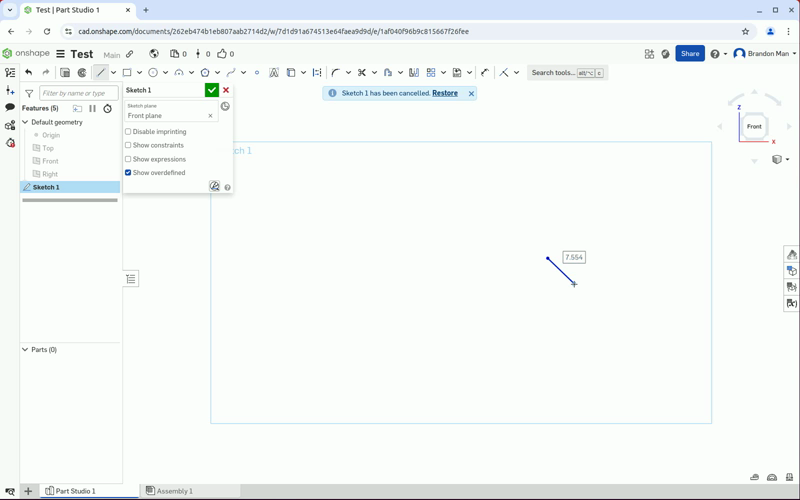
mouse_move(589, 283)
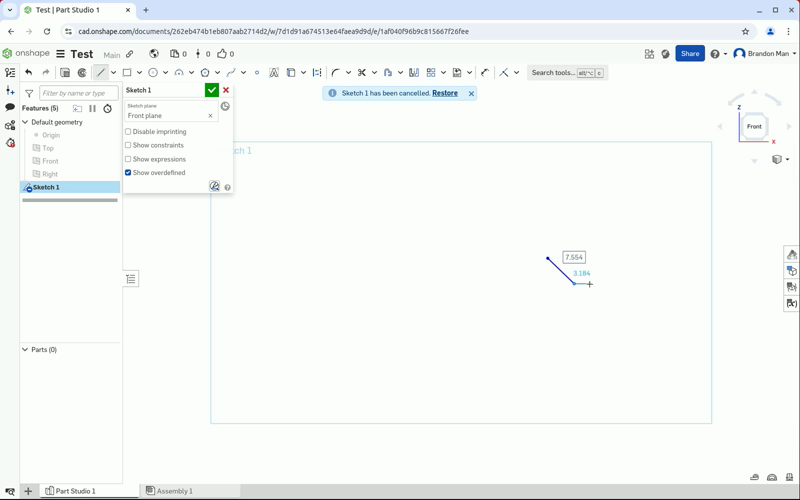
mouse_move(547, 240)
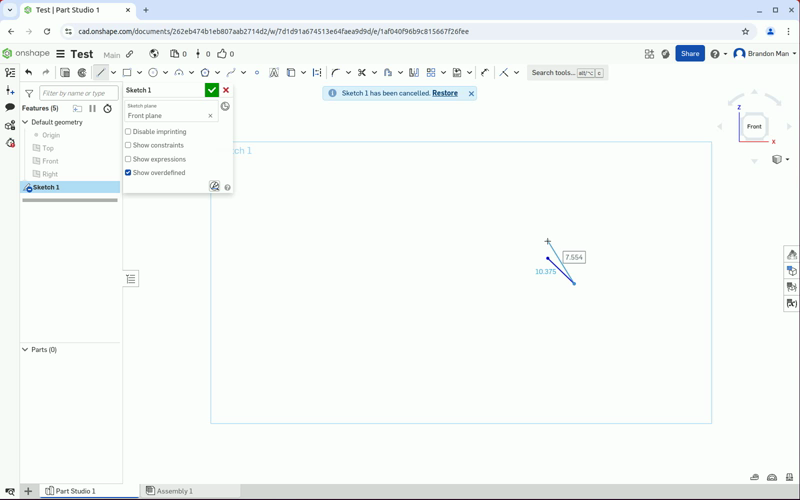
click(547, 240)
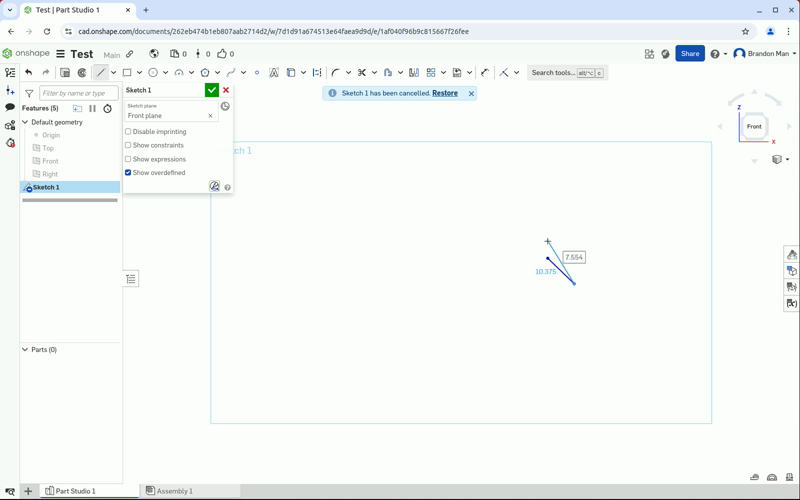
key_up(shift)
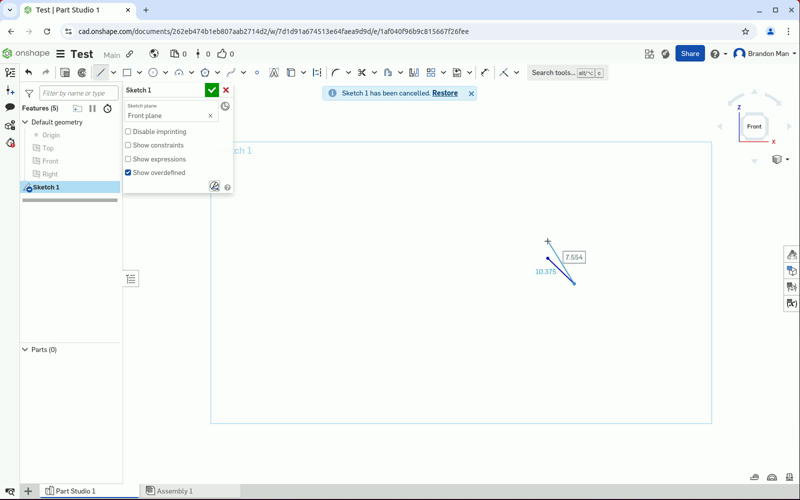
mouse_move(577, 240)
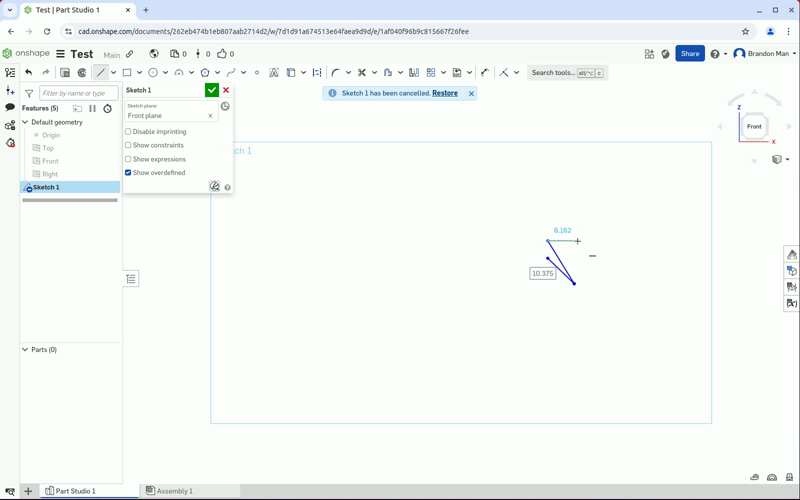
key_down(shift)
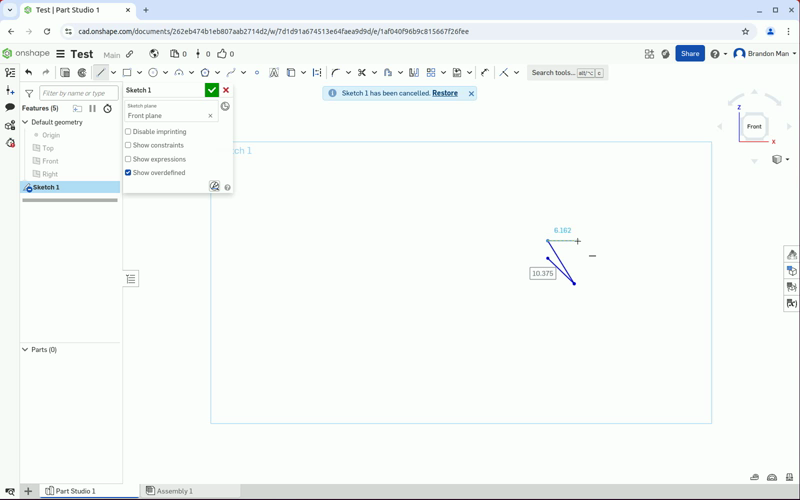
mouse_move(547, 258)
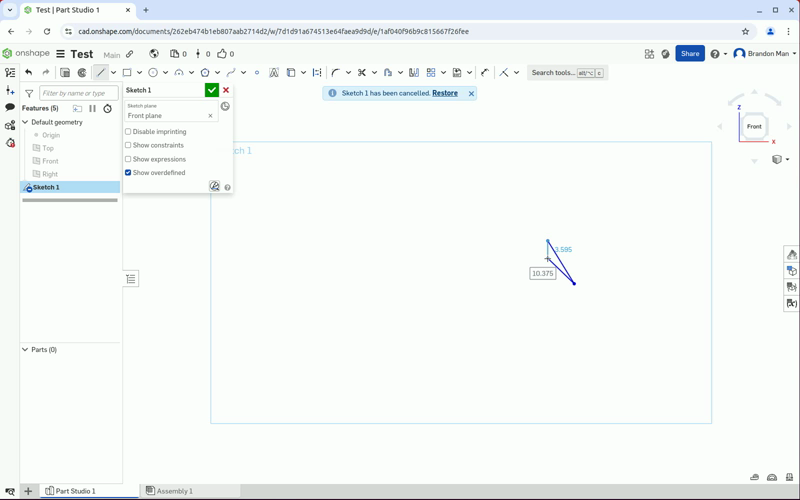
key_up(shift)
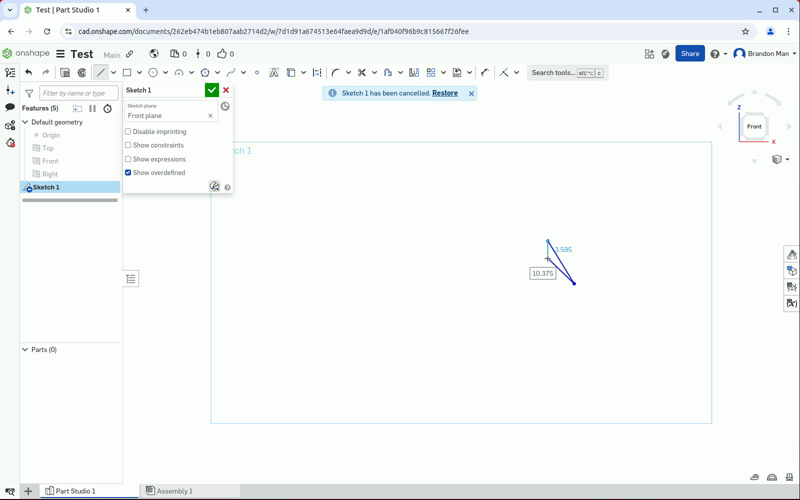
click(547, 258)
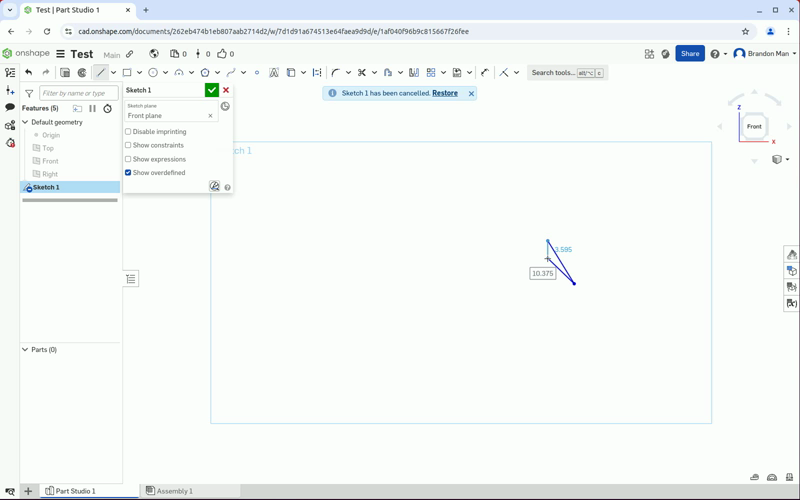
key(esc)
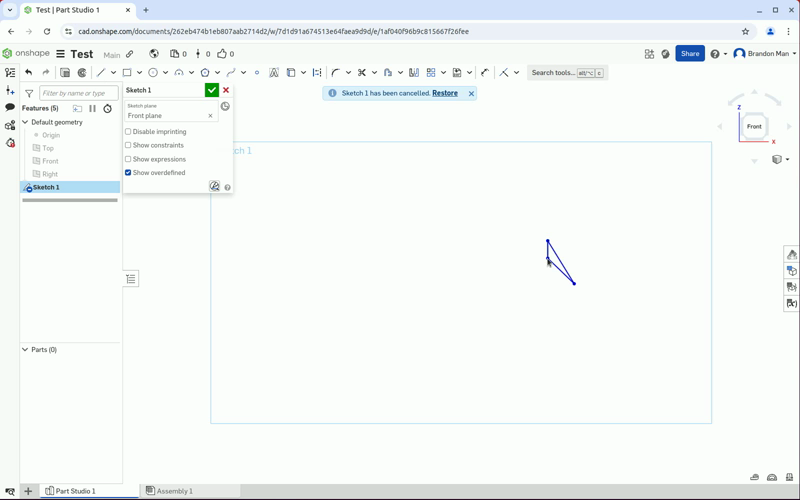
mouse_move(559, 261)
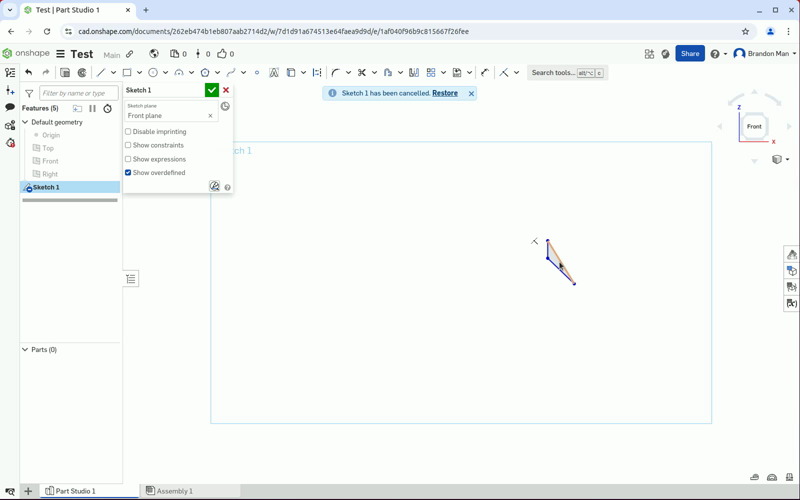
scroll(6)
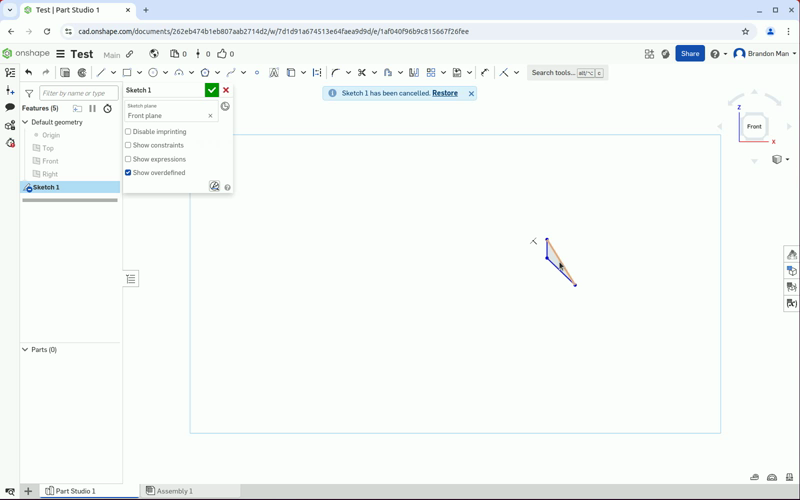
scroll(6)
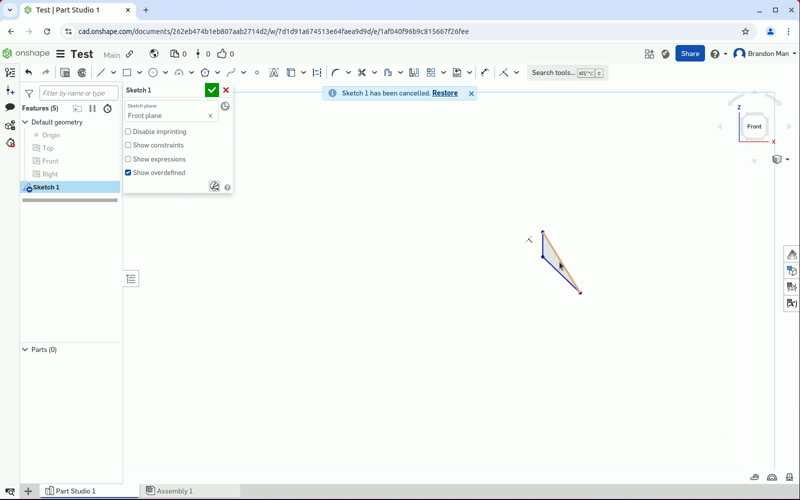
scroll(6)
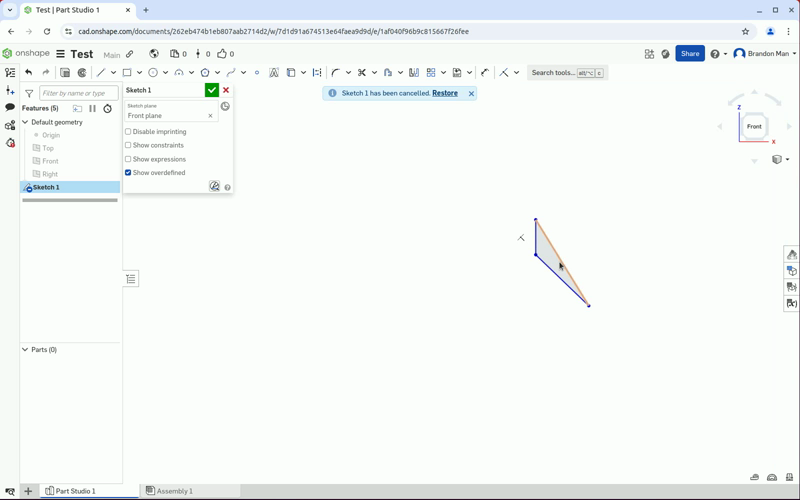
scroll(6)
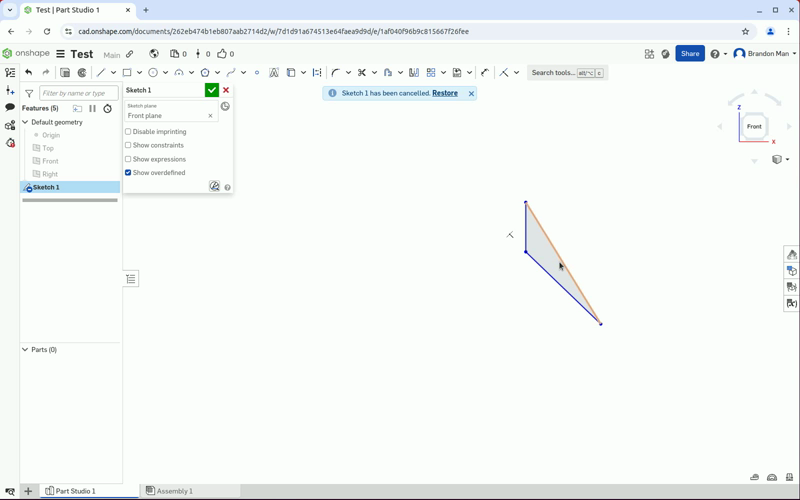
scroll(6)
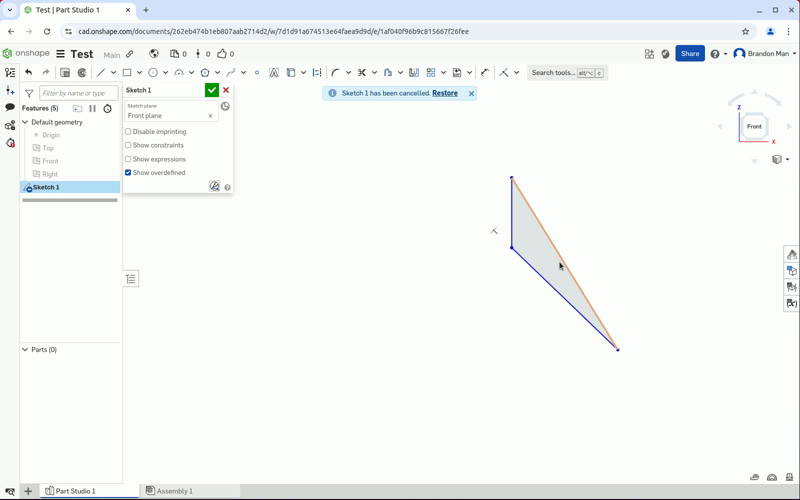
scroll(6)
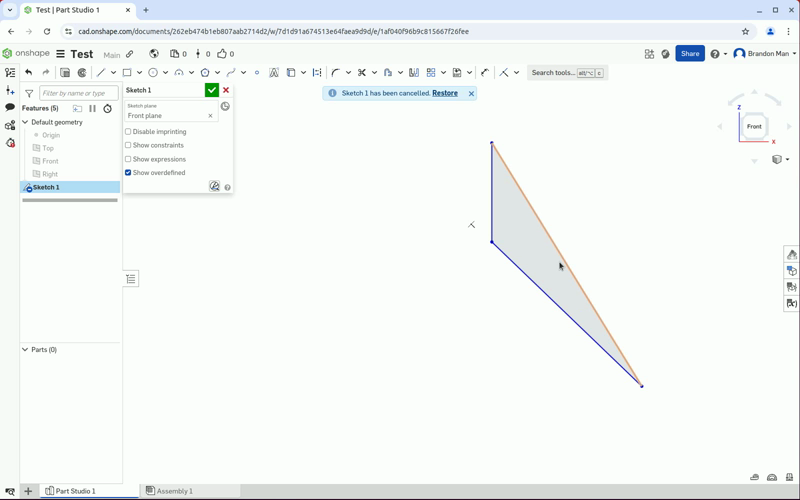
scroll(6)
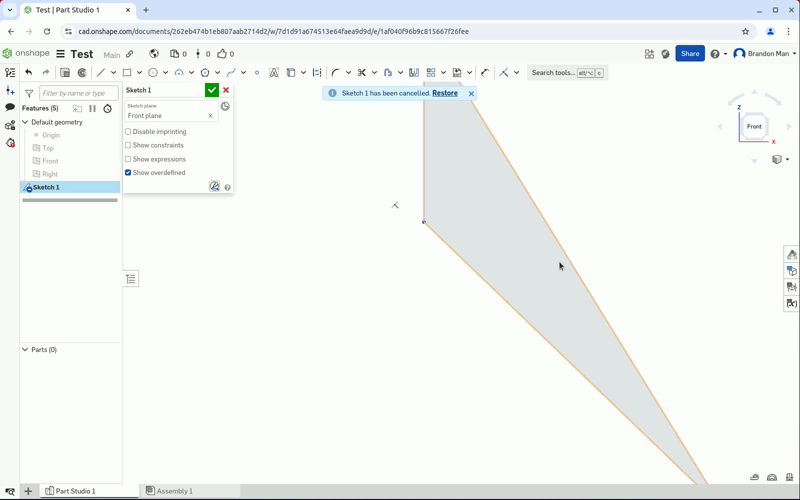
click(559, 261)
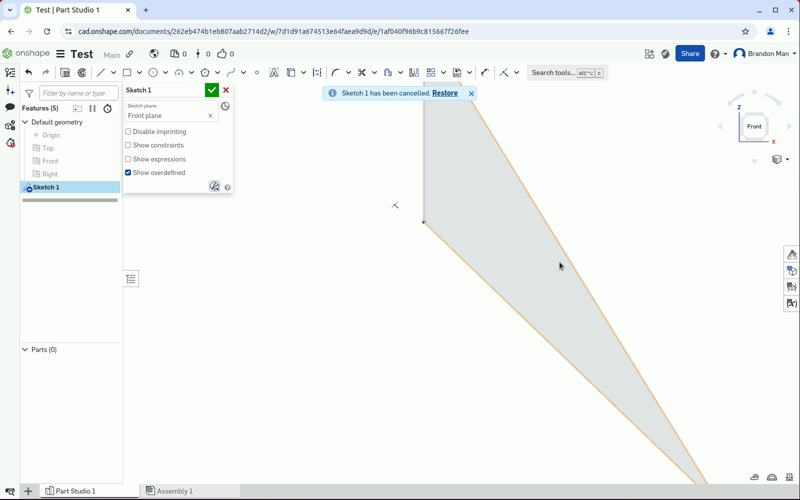
scroll(-6)
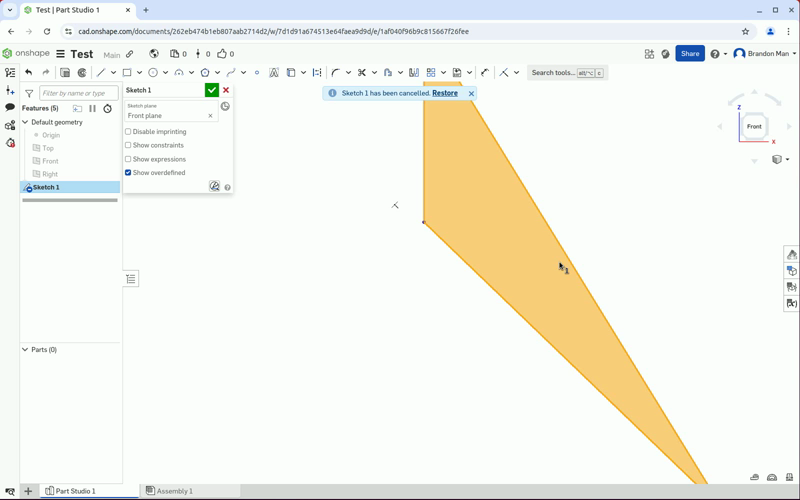
scroll(-6)
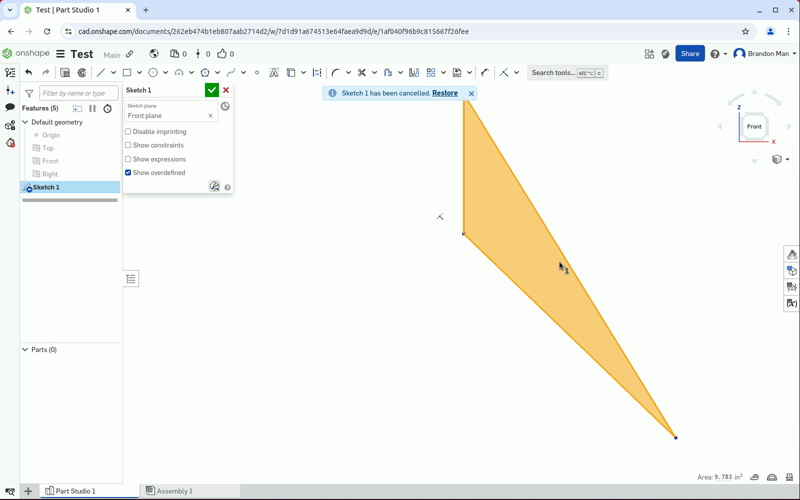
scroll(-6)
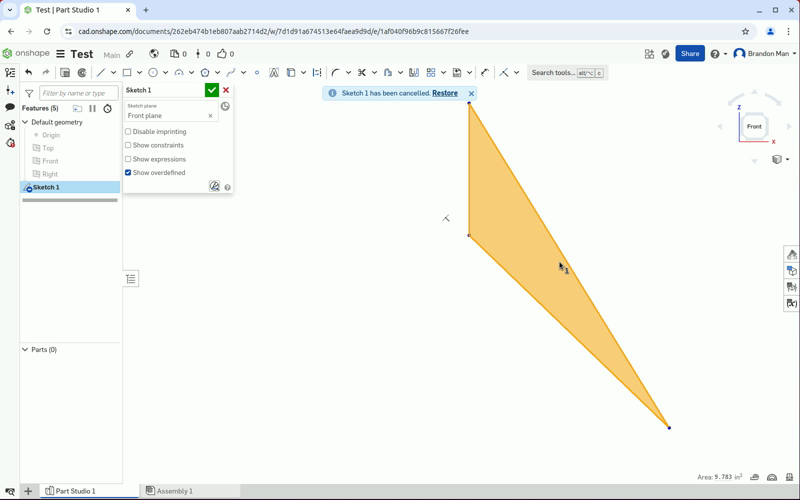
scroll(-6)
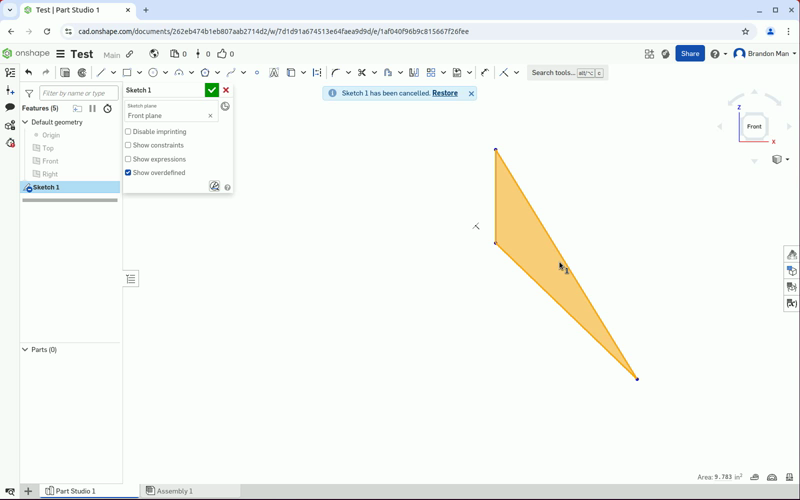
scroll(-6)
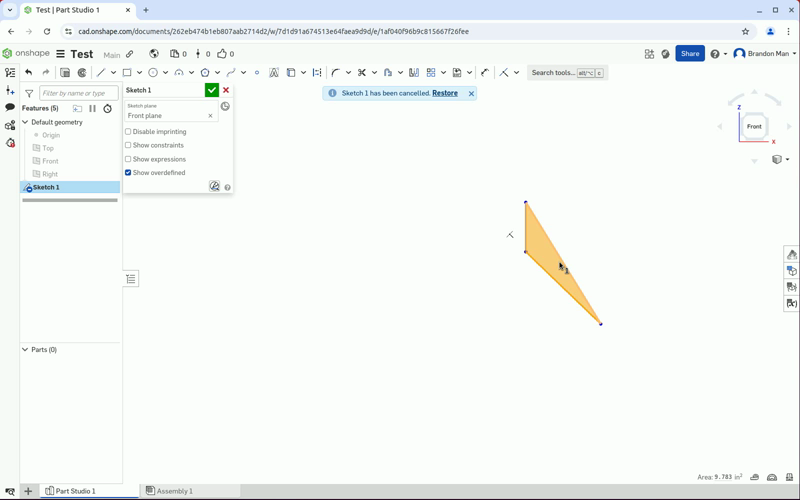
scroll(-6)
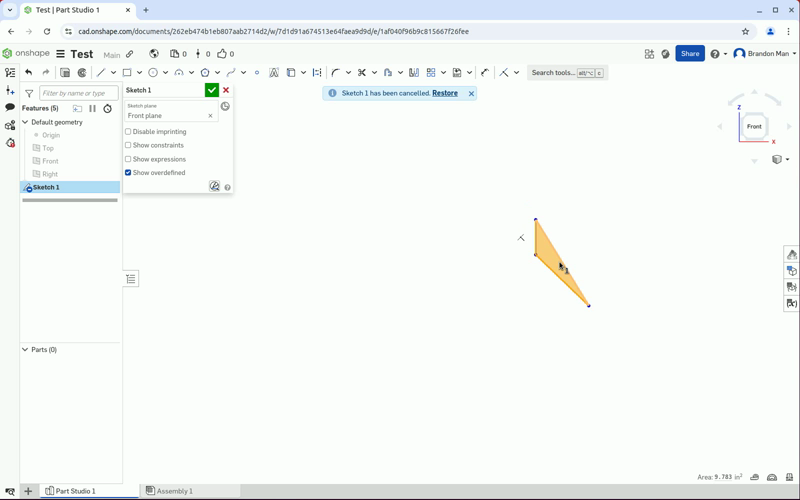
scroll(-6)
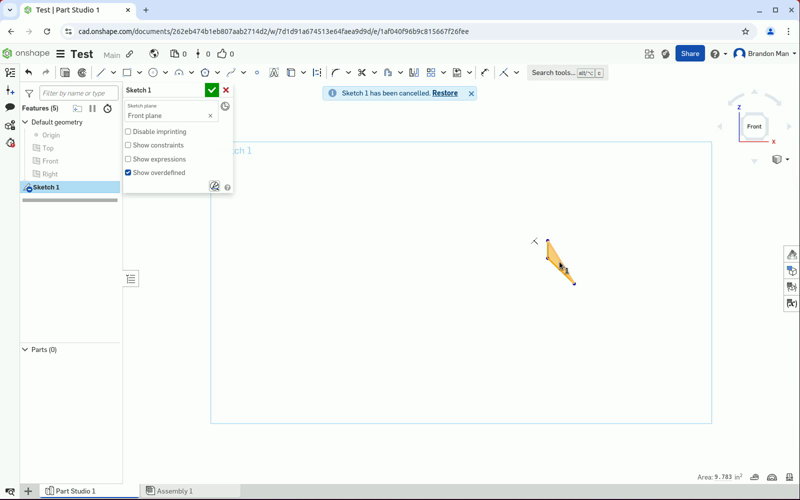
mouse_move(73, 352)
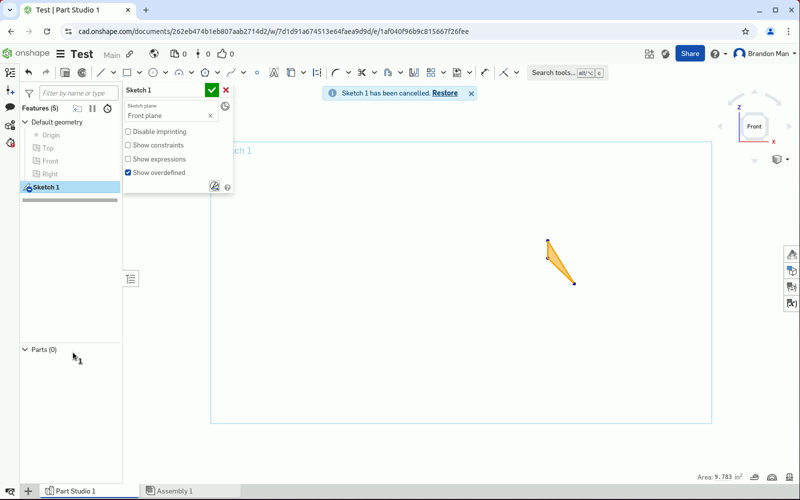
key(shift+y)
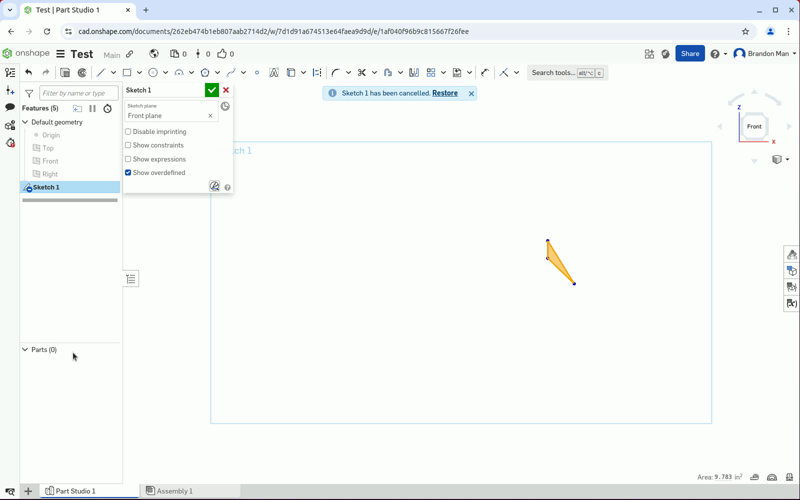
key(shift+e)
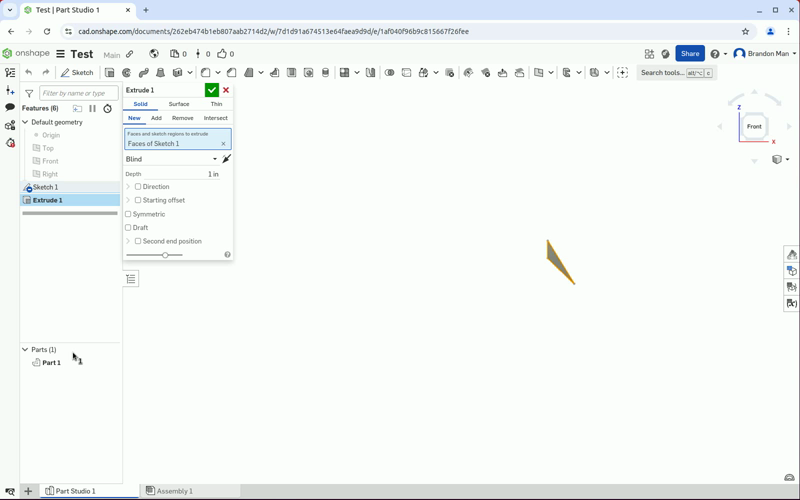
mouse_move(143, 106)
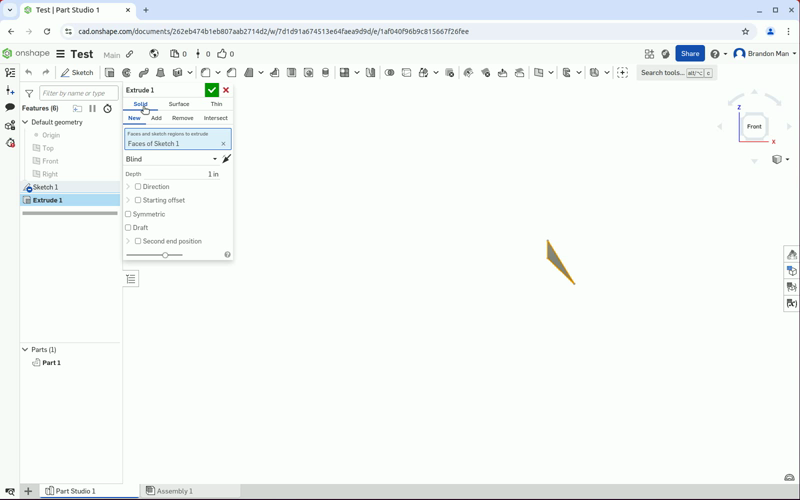
click(143, 106)
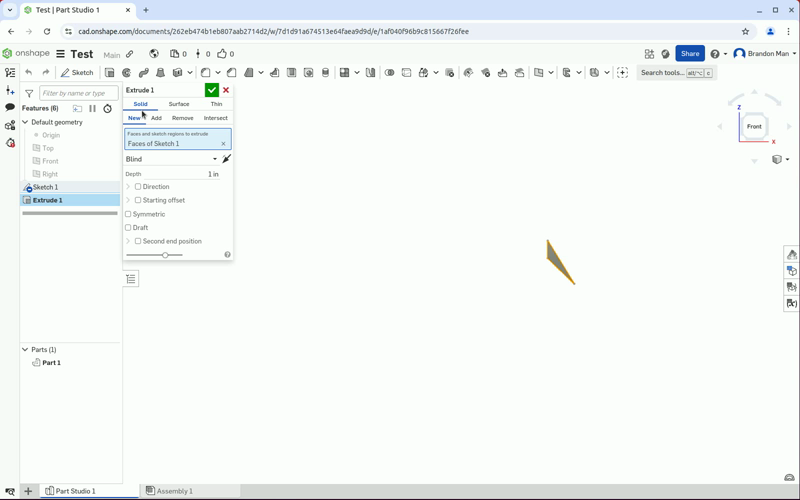
mouse_move(137, 120)
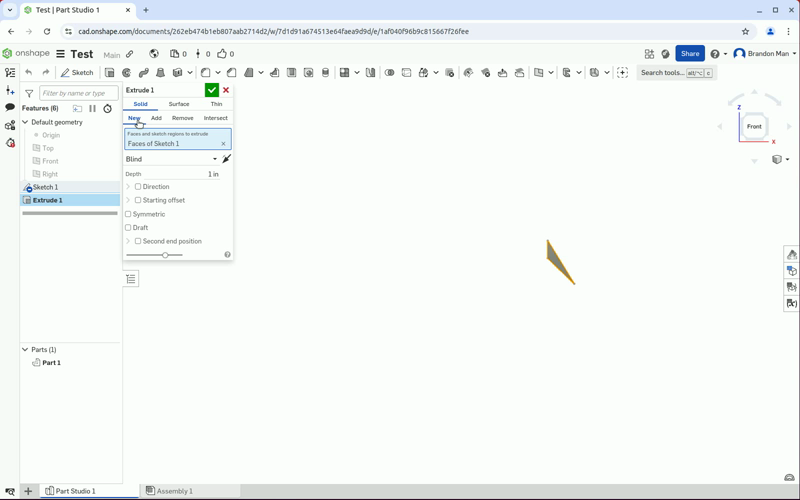
click(137, 120)
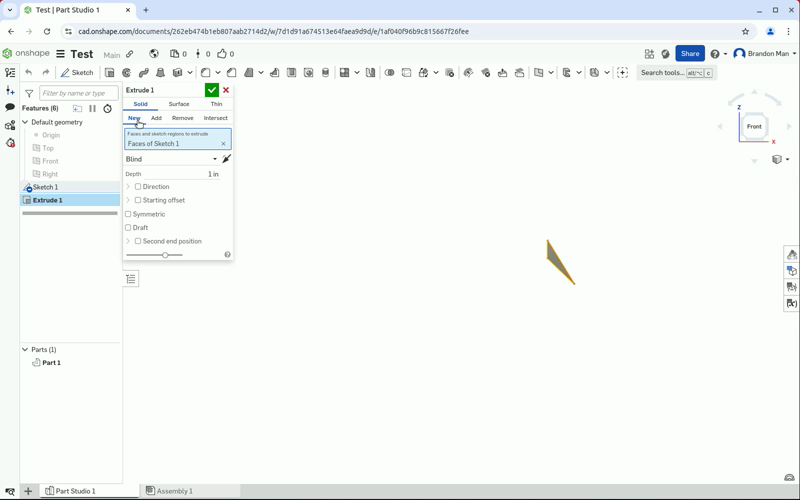
key(tab, 4)
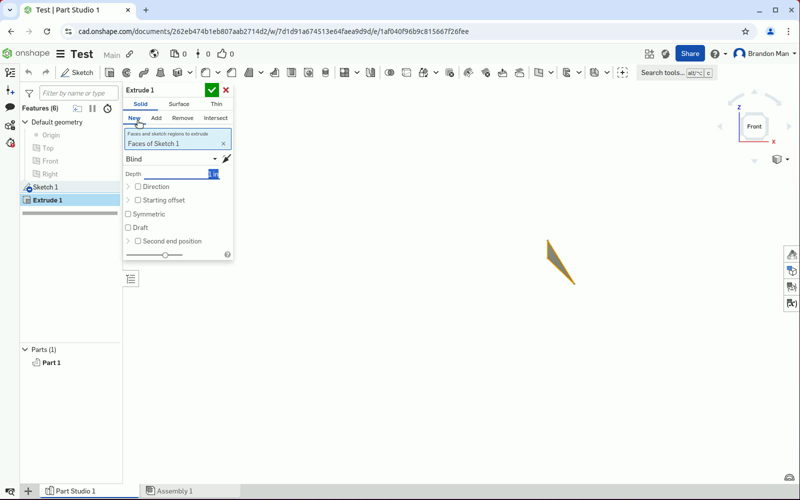
text(0.241)
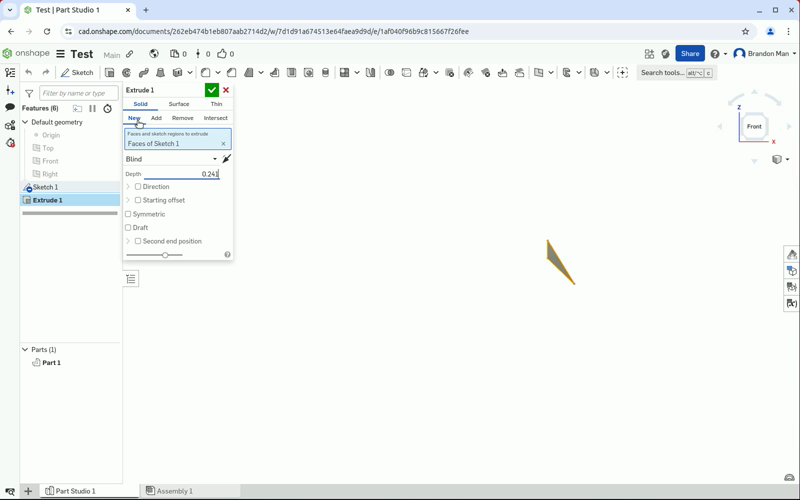
key(enter)
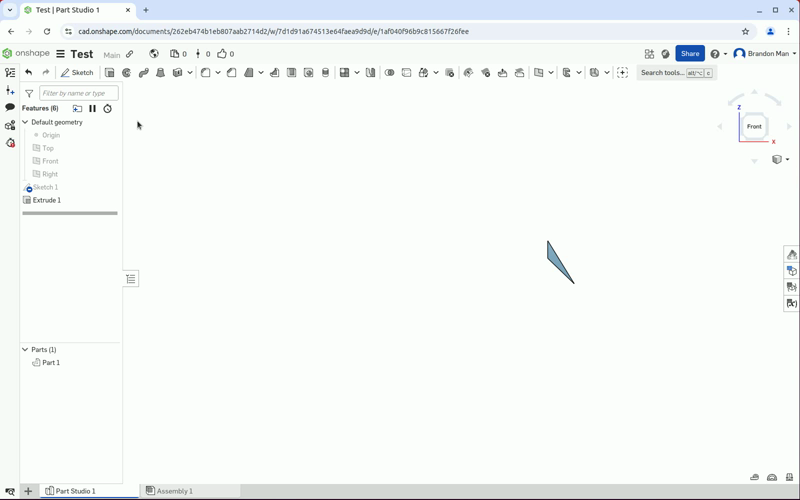
key(shift+h)
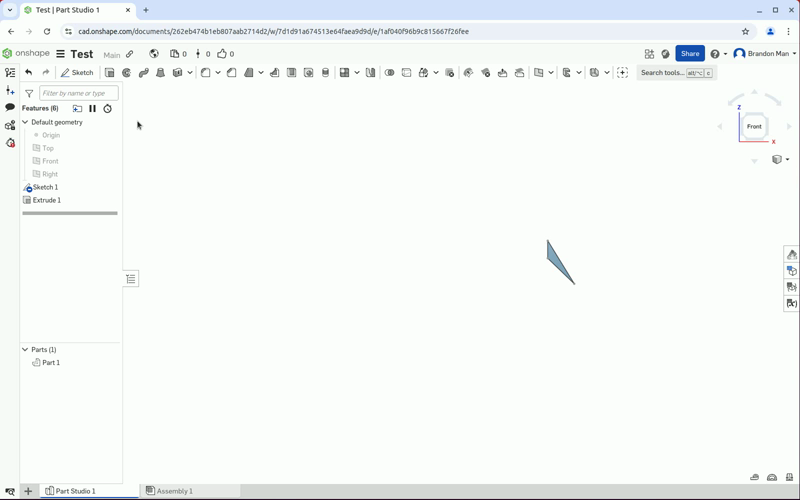
key(shift+h)
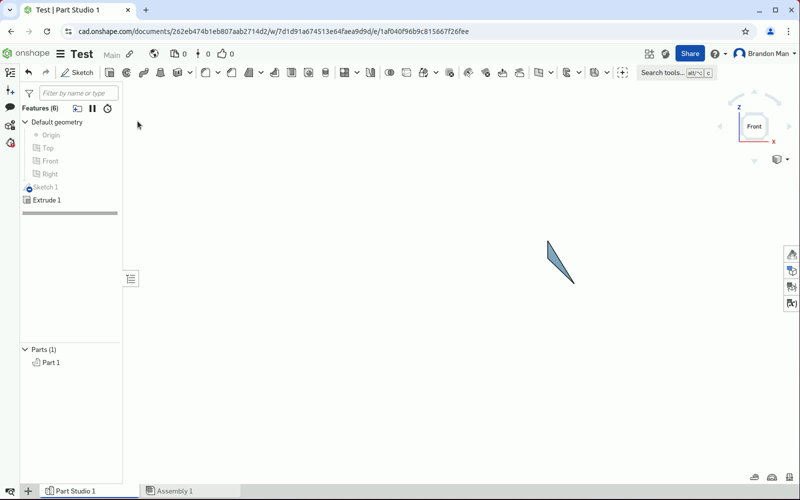
mouse_move(73, 189)
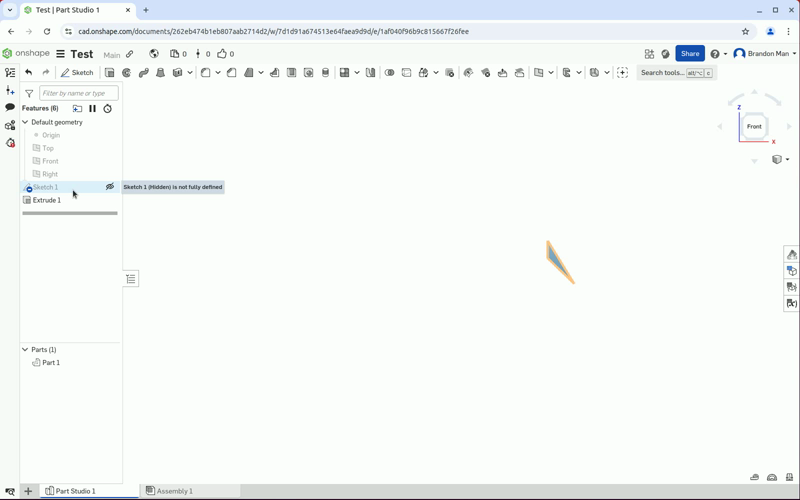
click(73, 189)
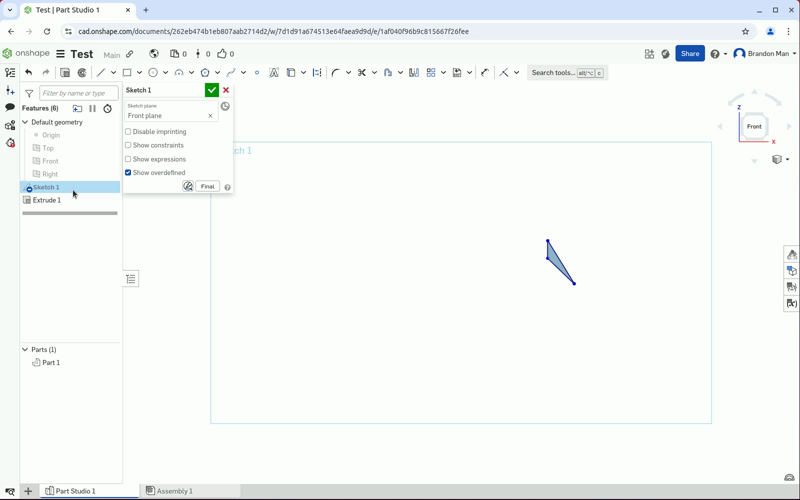
mouse_move(229, 92)
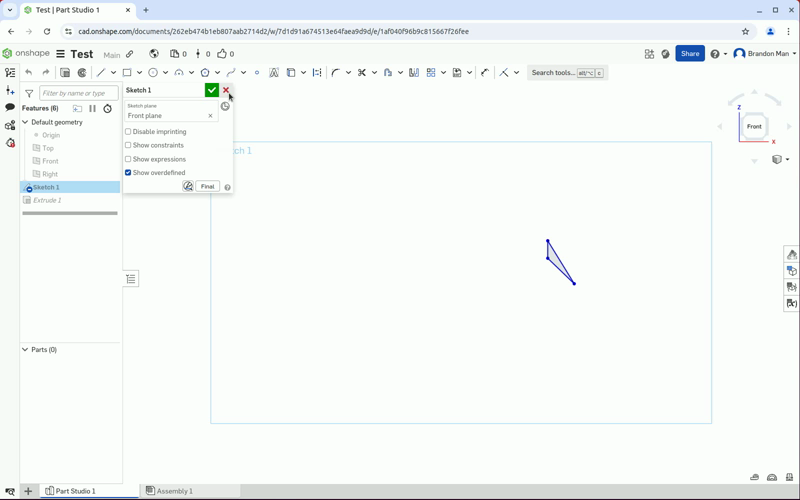
click(229, 92)
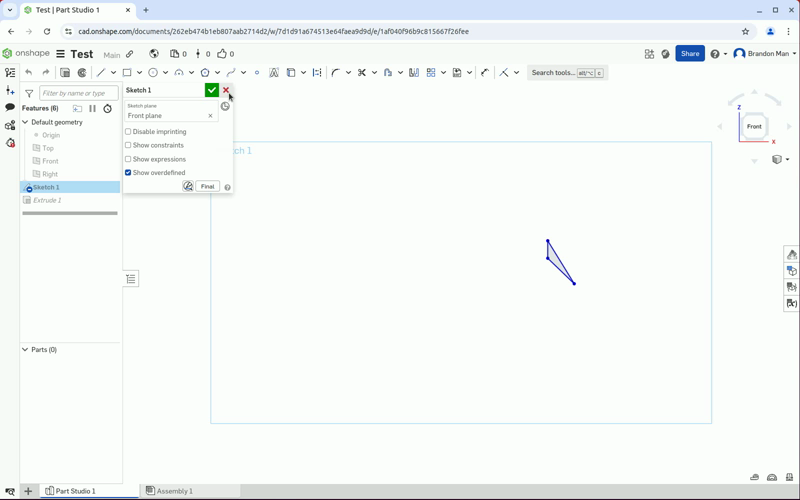
key(shift+s)
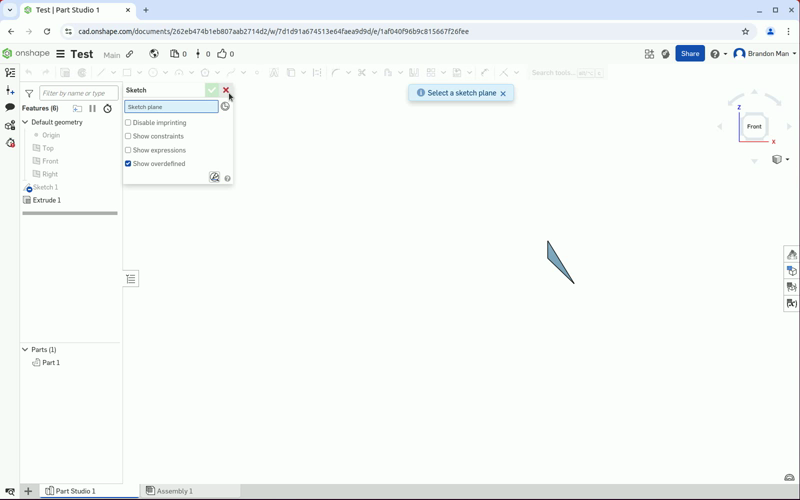
mouse_move(73, 163)
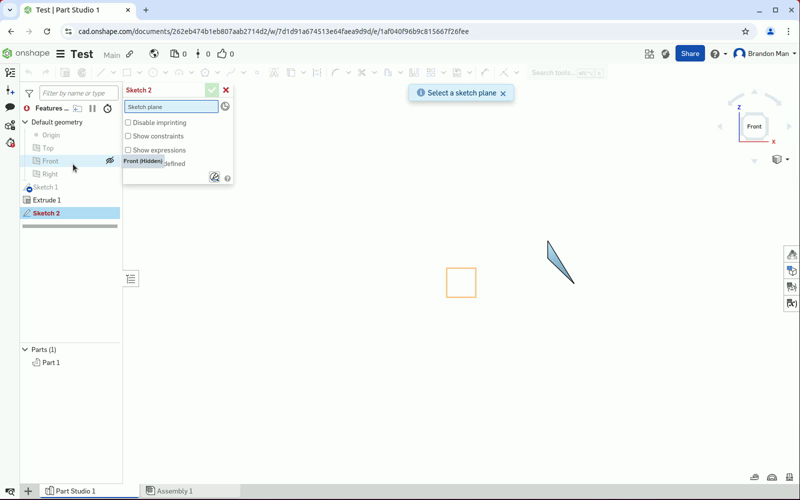
click(73, 163)
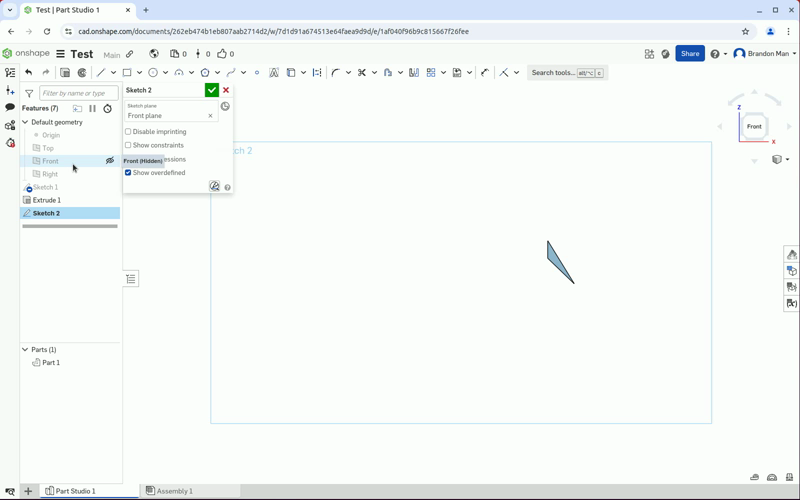
mouse_move(73, 352)
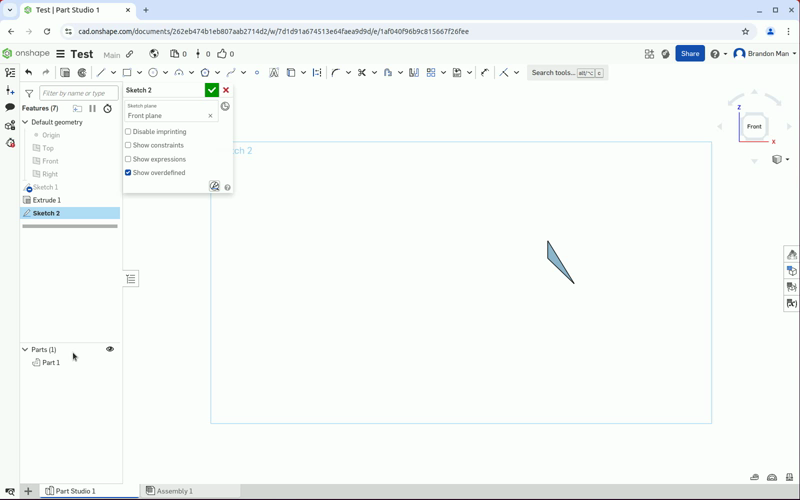
key(y)
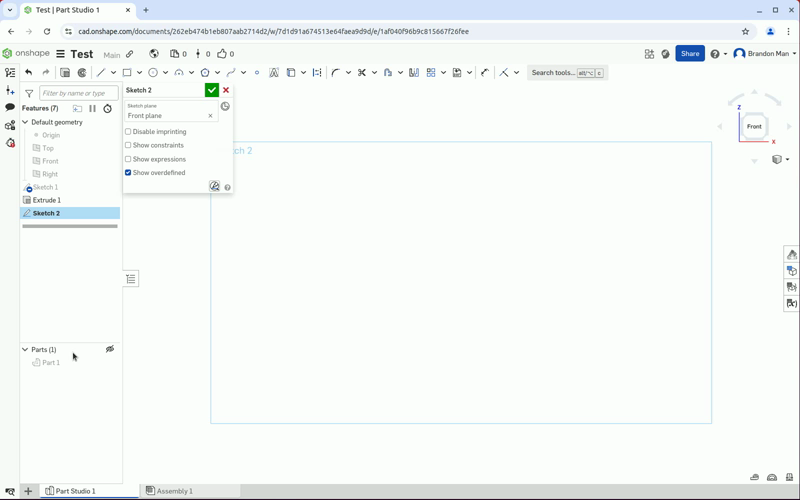
key(l)
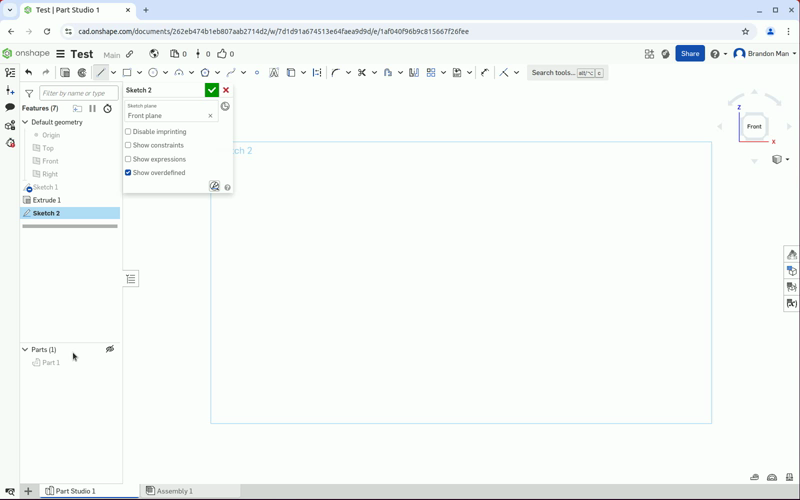
key_down(shift)
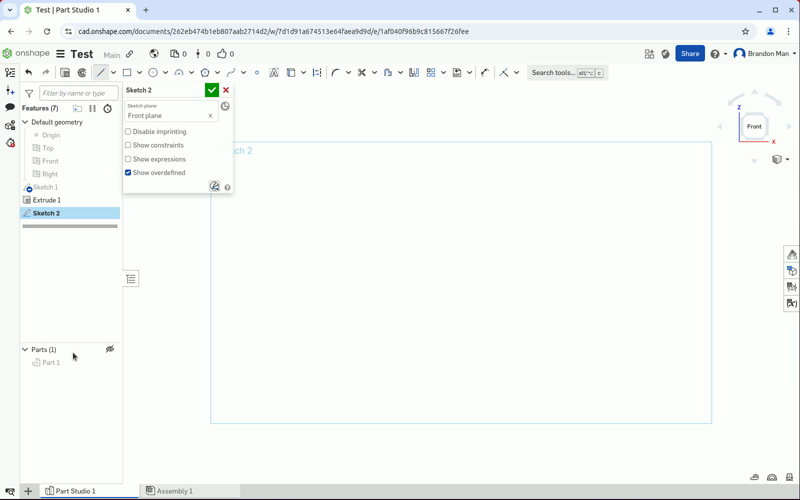
mouse_move(547, 275)
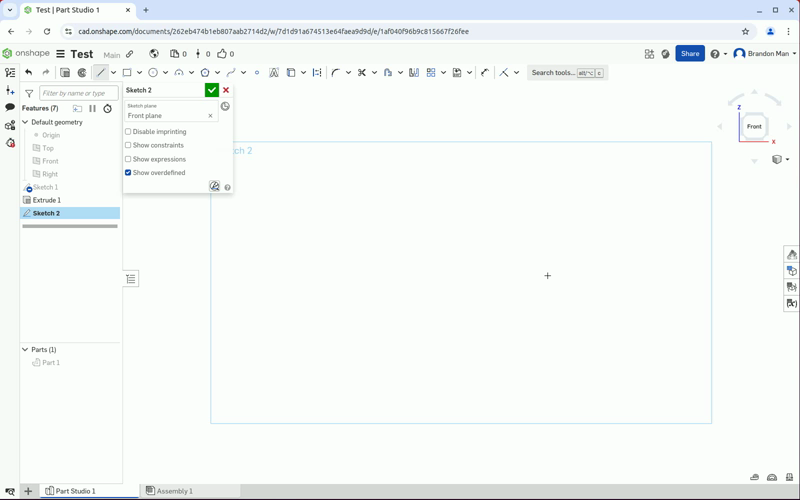
click(547, 275)
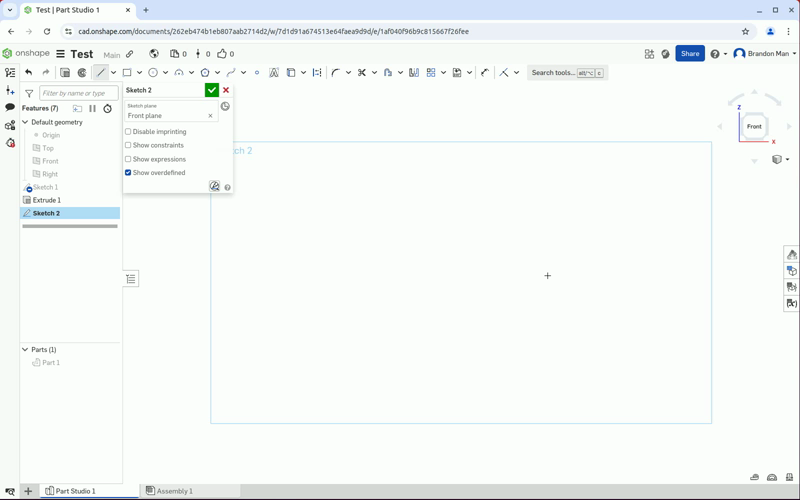
key_up(shift)
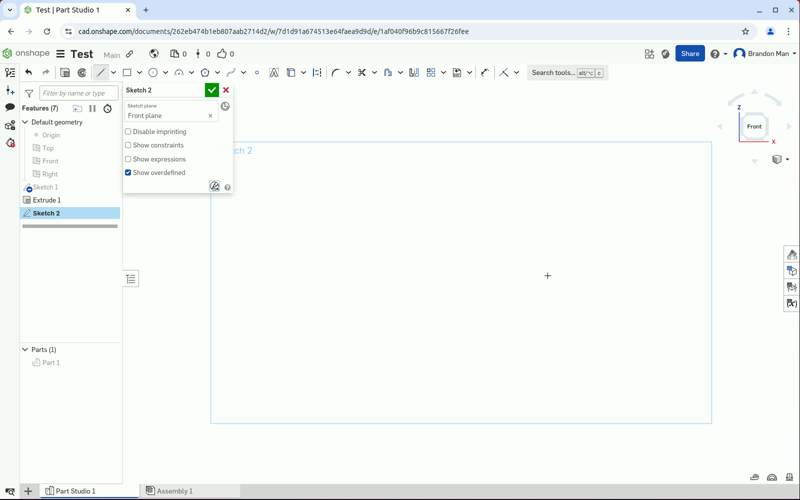
key_down(shift)
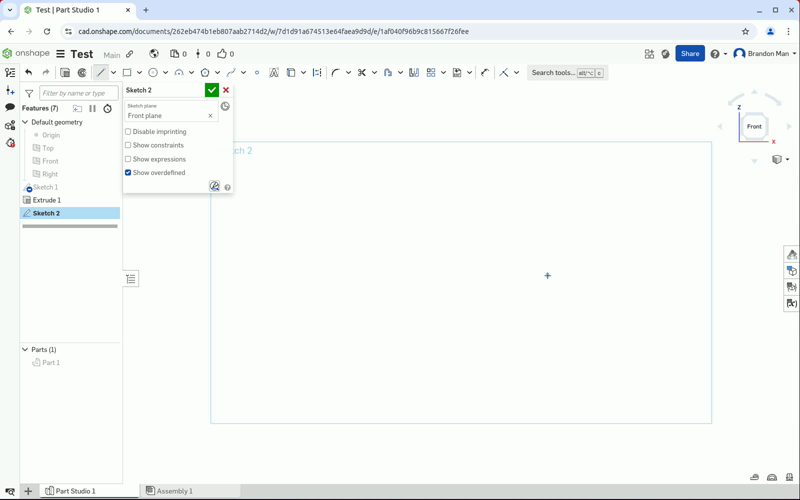
mouse_move(577, 275)
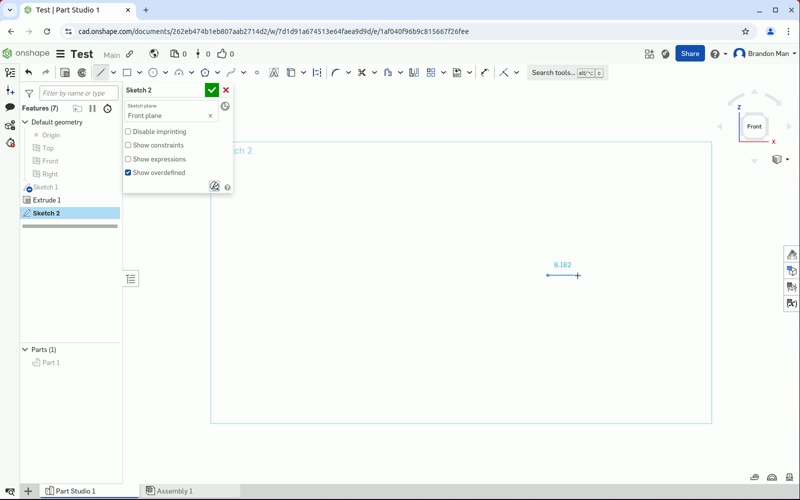
mouse_move(574, 283)
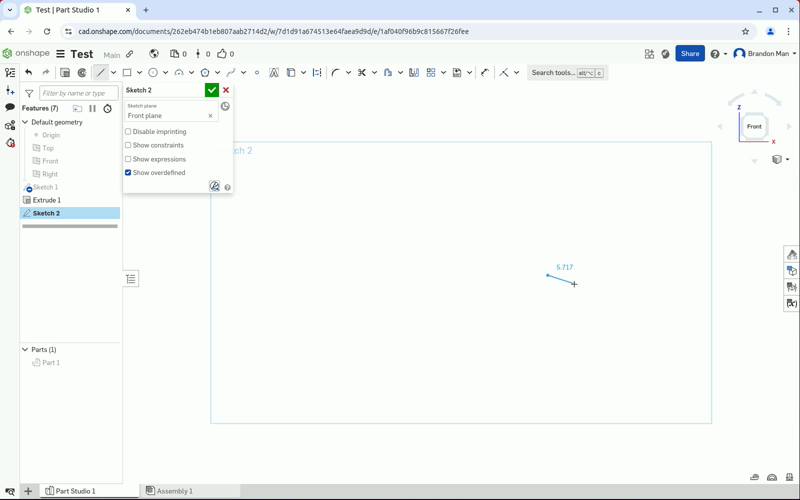
click(574, 283)
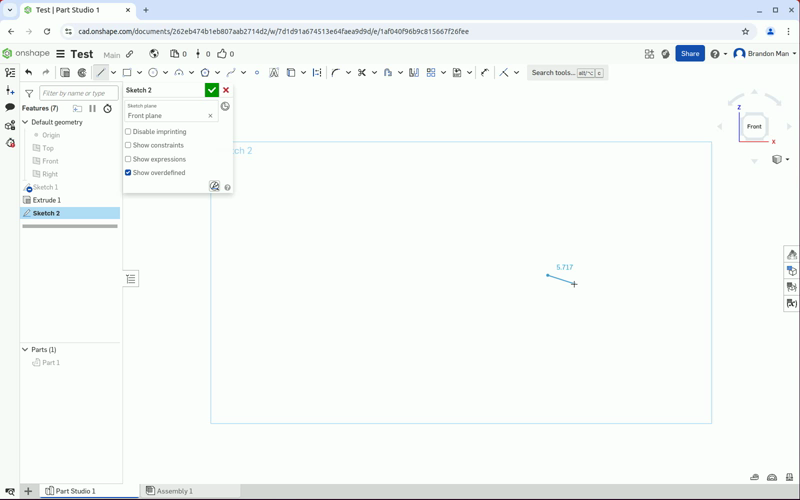
key_up(shift)
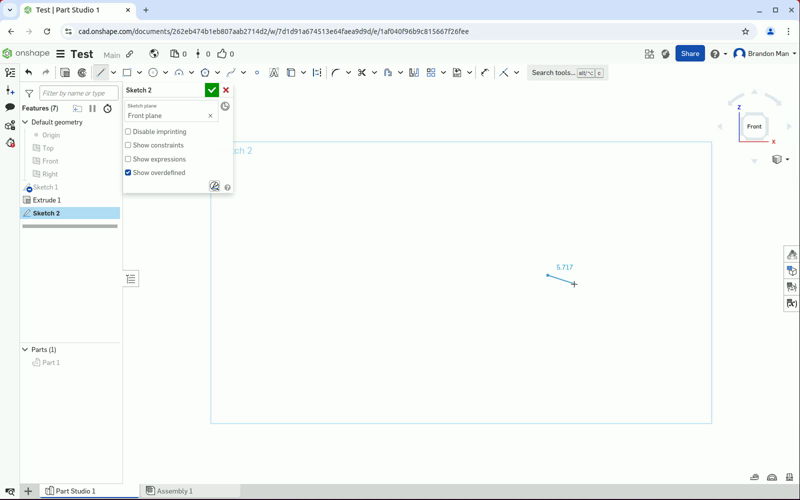
key_down(shift)
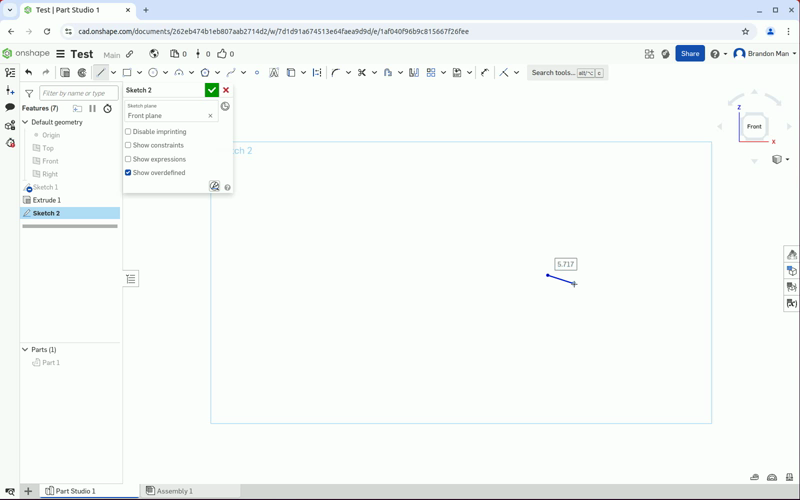
mouse_move(589, 283)
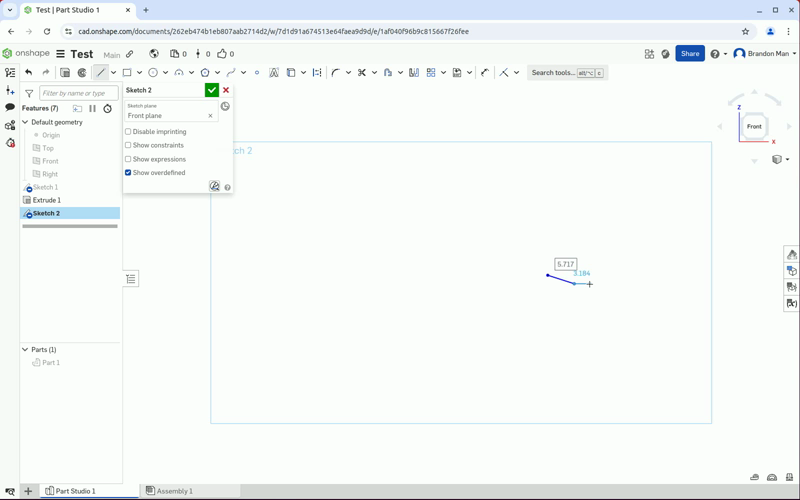
mouse_move(547, 266)
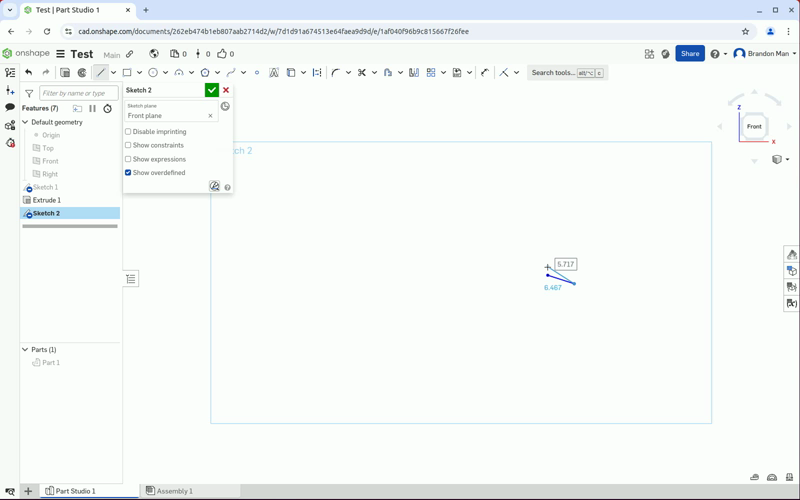
click(547, 266)
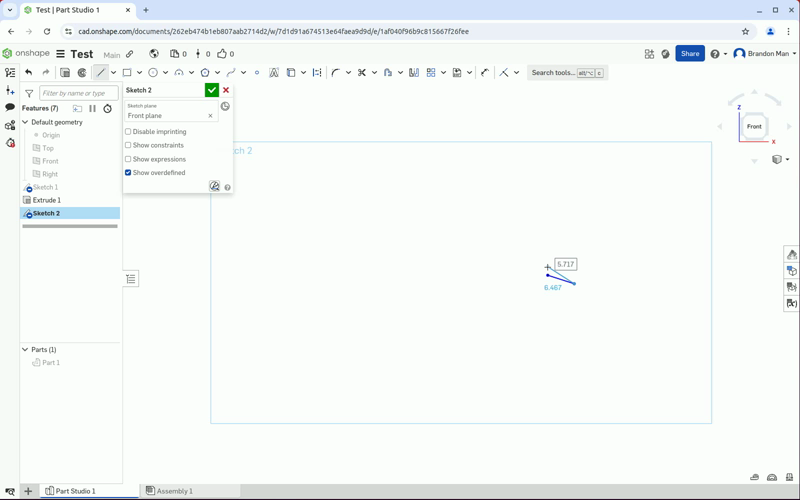
key_up(shift)
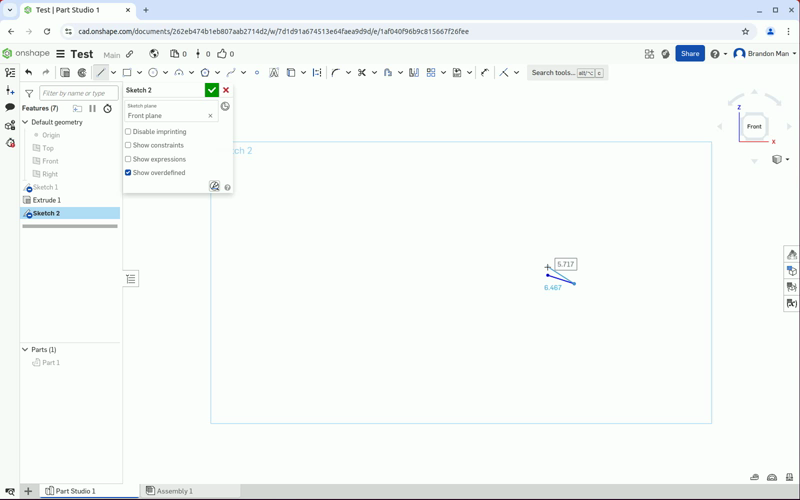
mouse_move(577, 266)
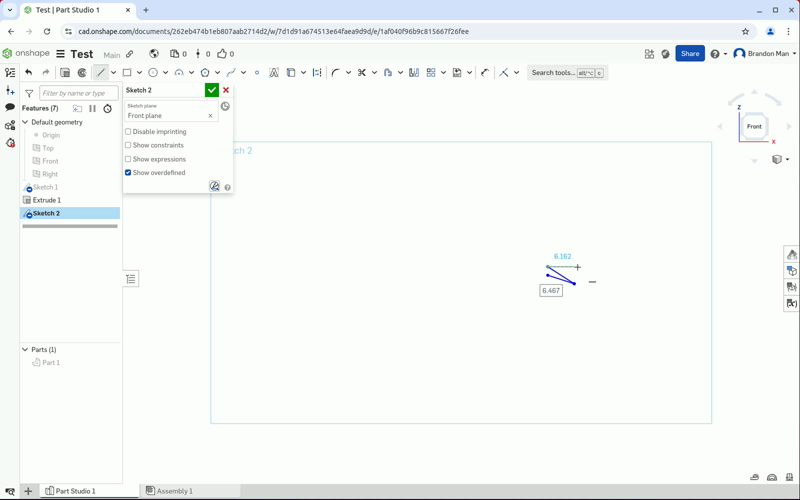
key_down(shift)
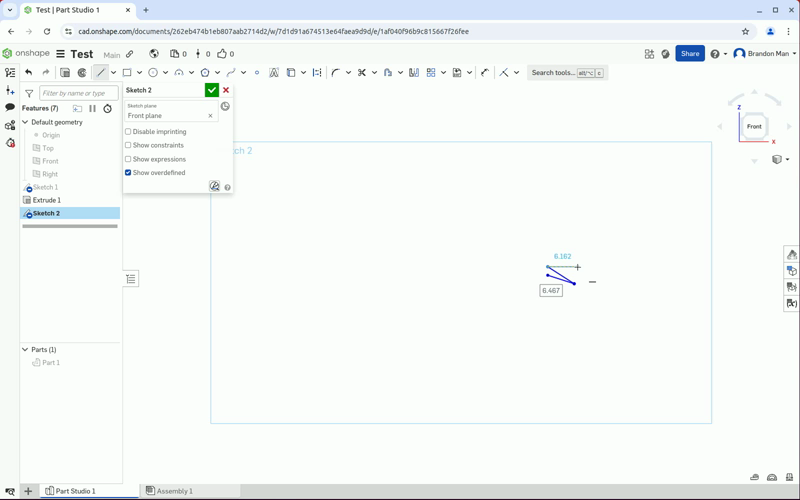
mouse_move(547, 275)
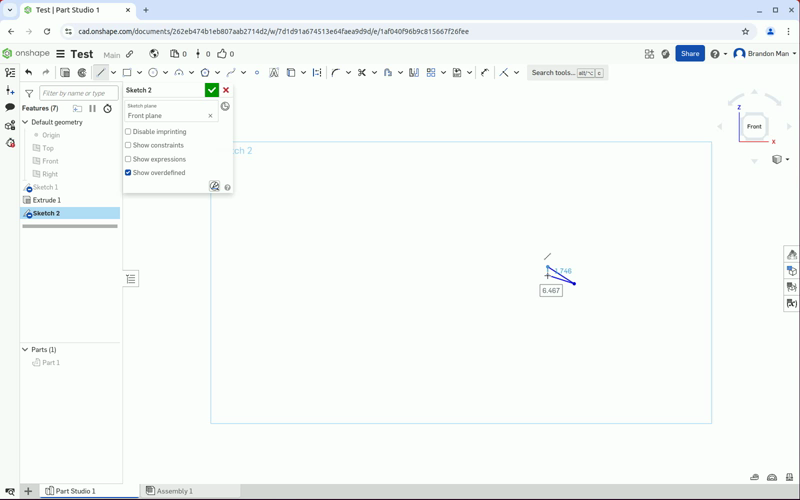
key_up(shift)
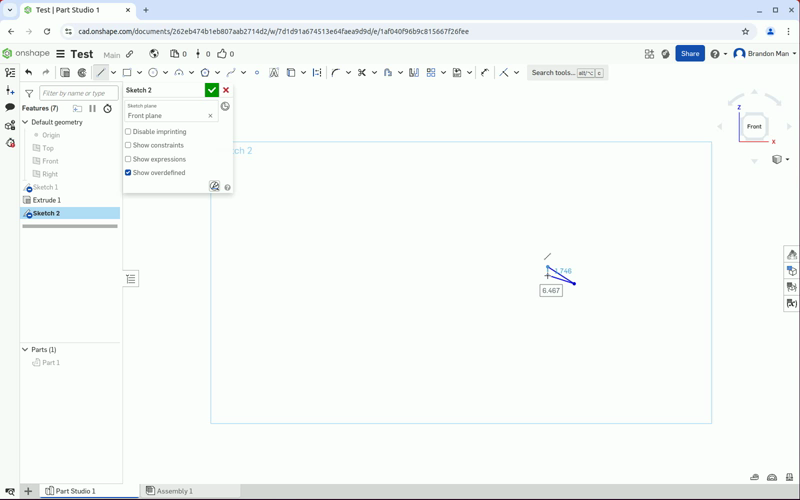
click(547, 275)
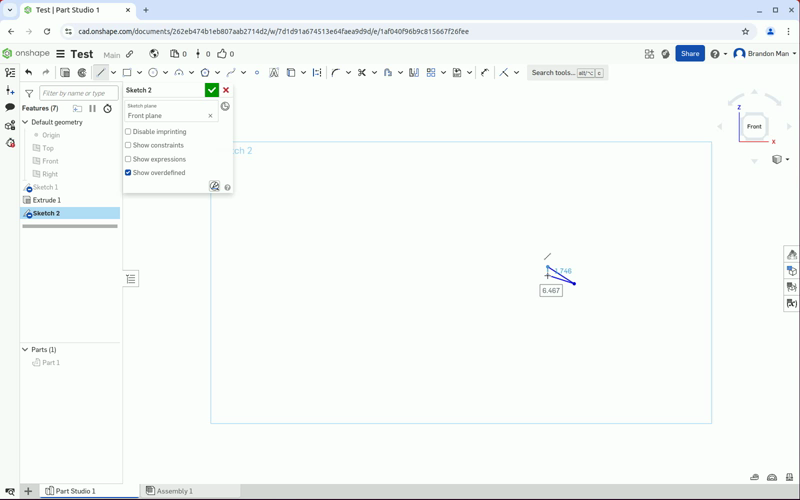
key(esc)
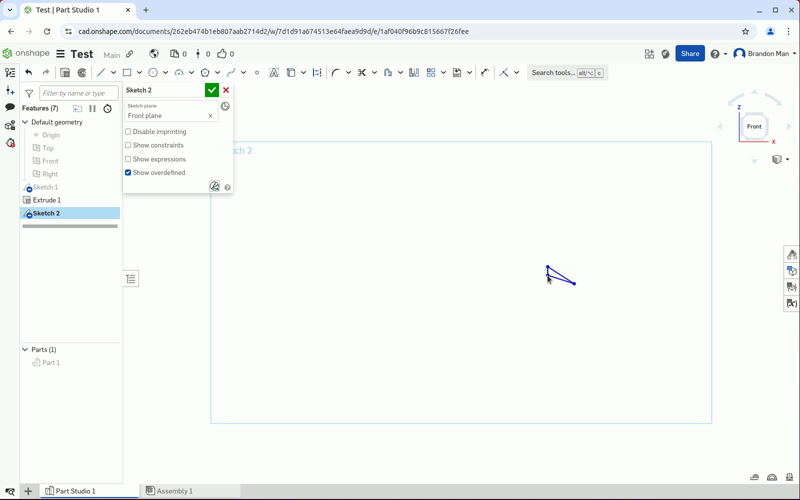
mouse_move(551, 274)
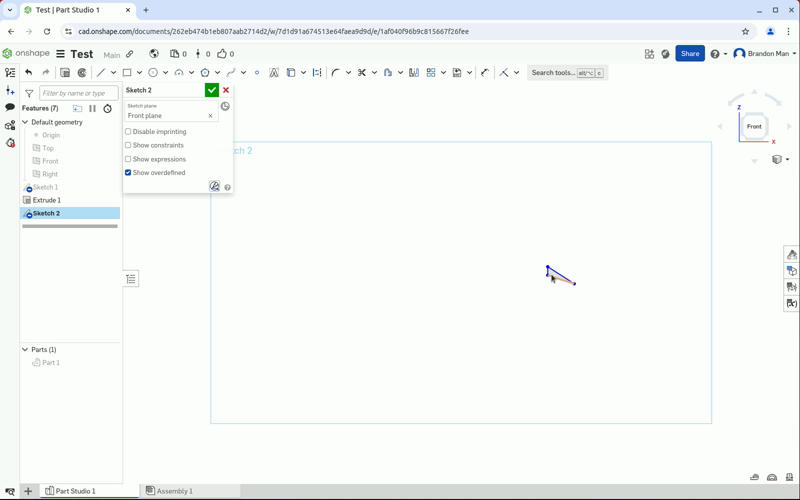
scroll(6)
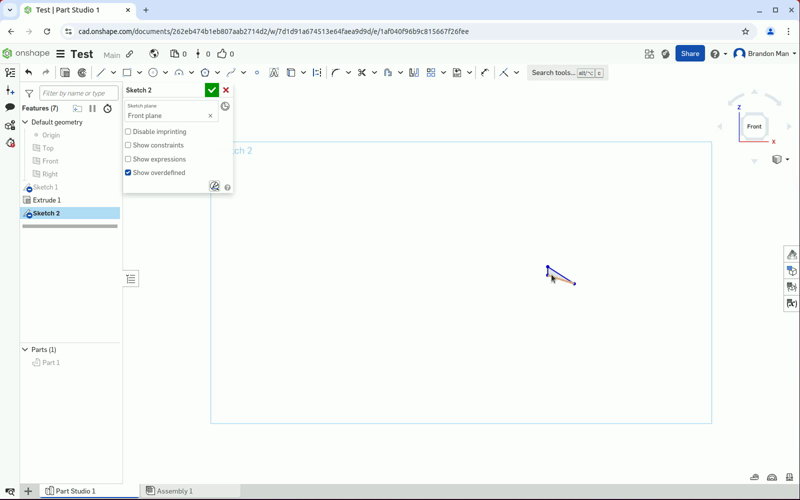
scroll(6)
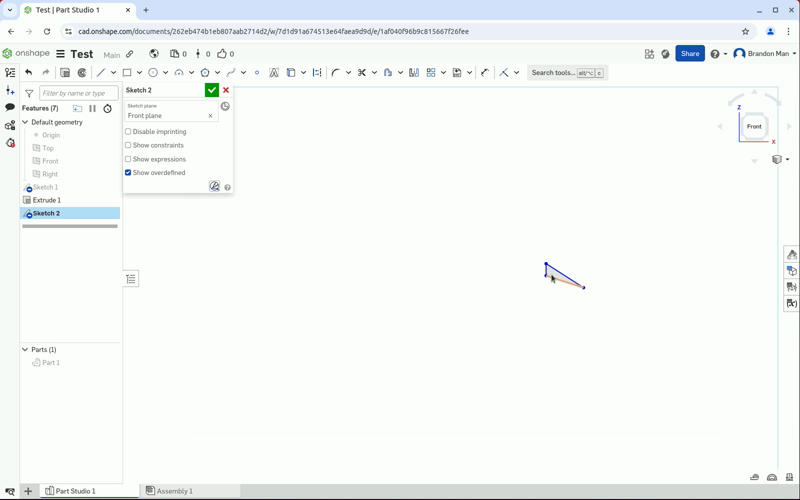
scroll(6)
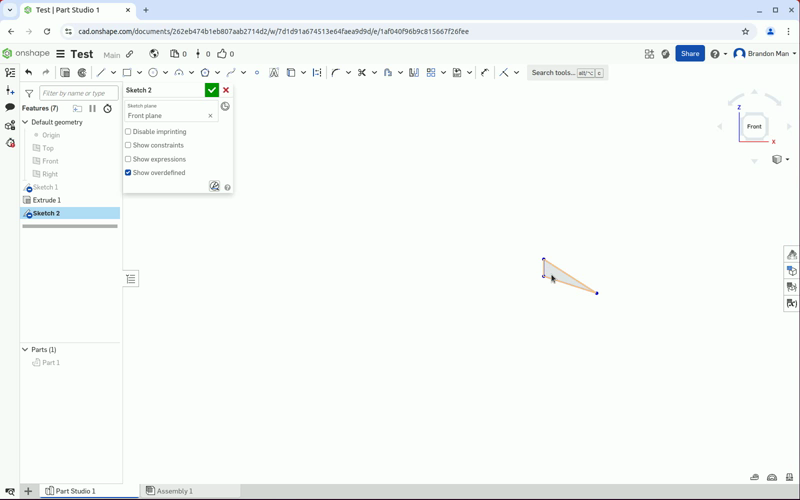
scroll(6)
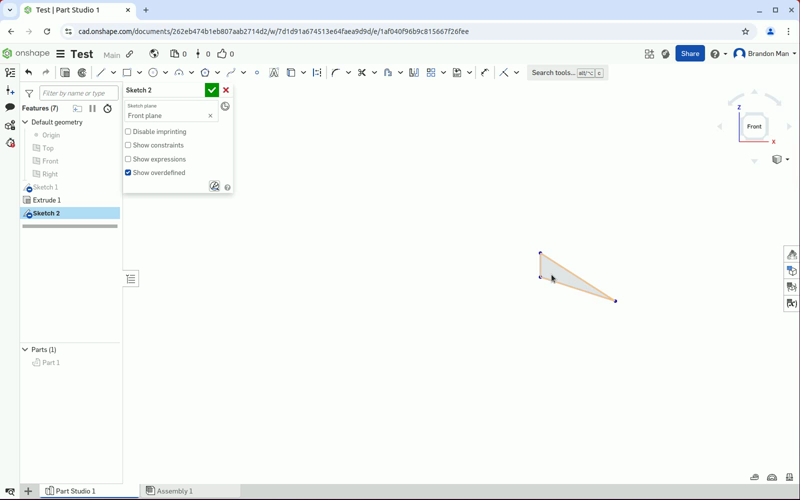
scroll(6)
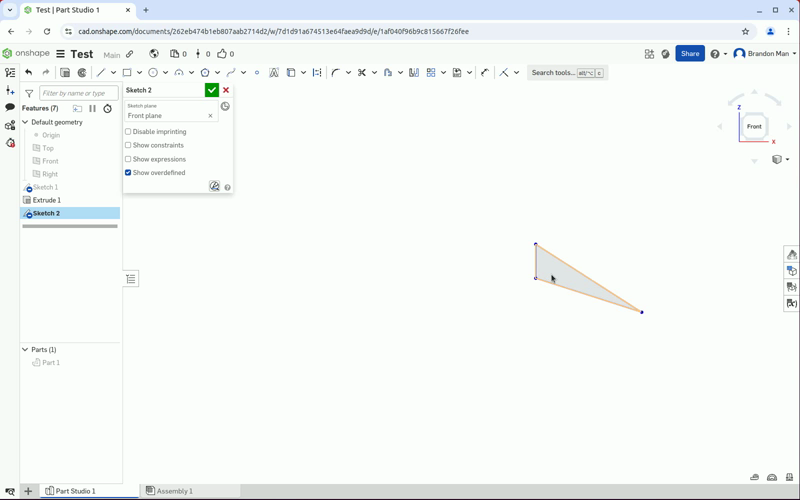
scroll(6)
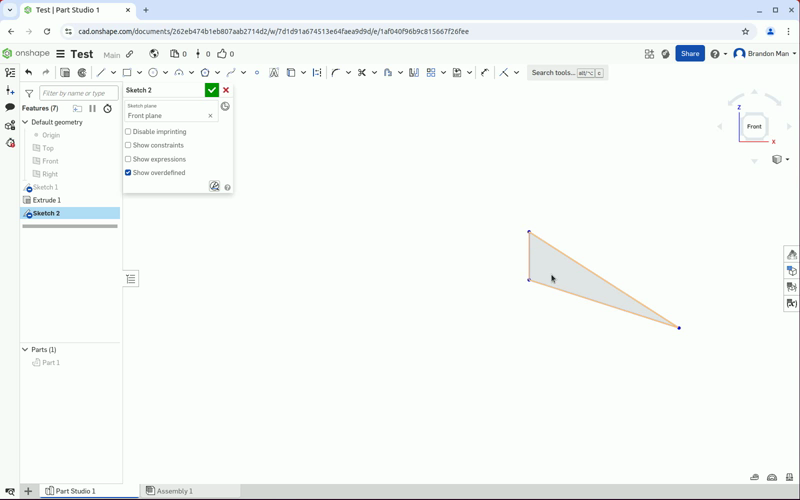
scroll(6)
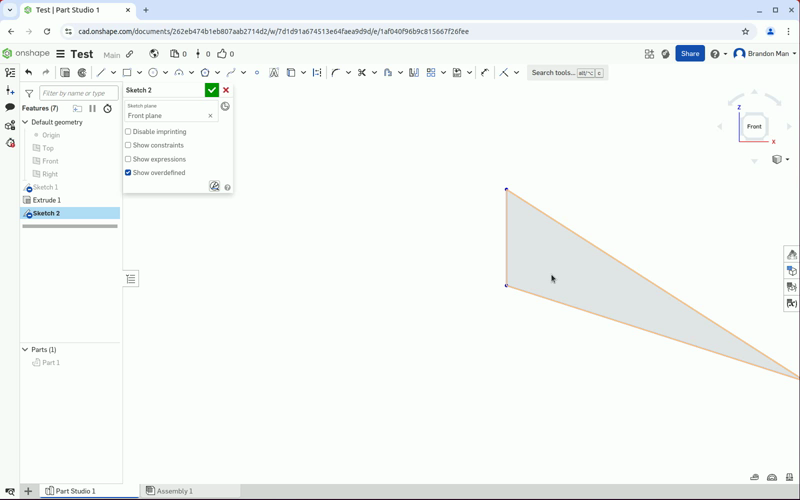
click(551, 274)
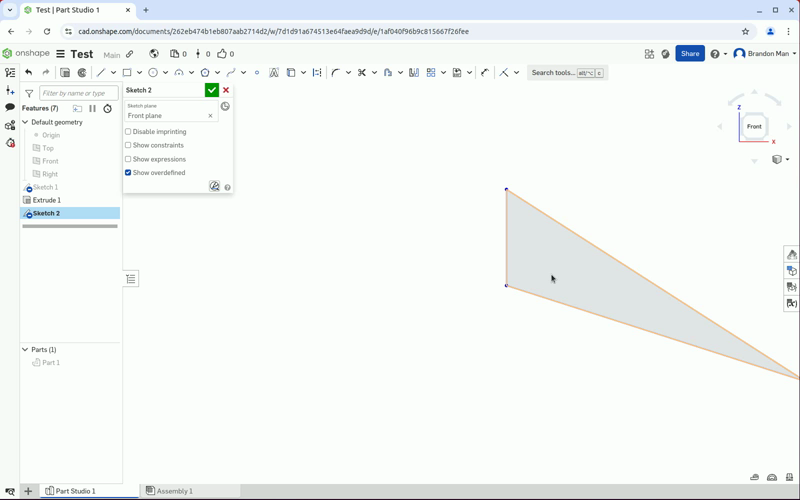
scroll(-6)
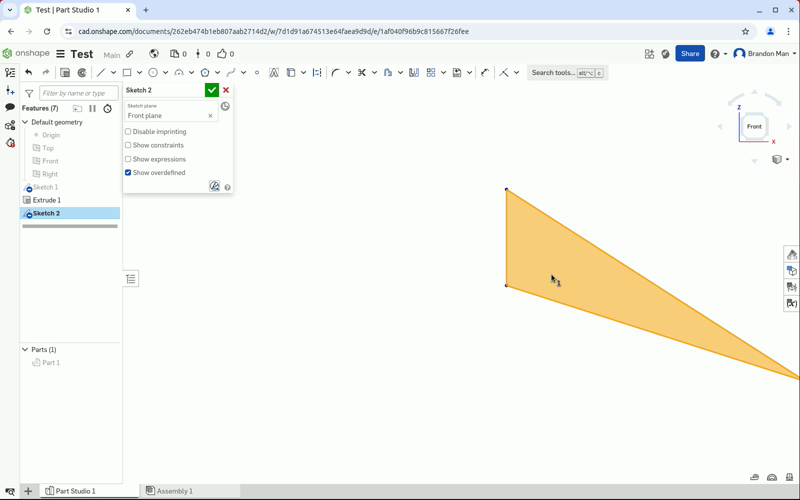
scroll(-6)
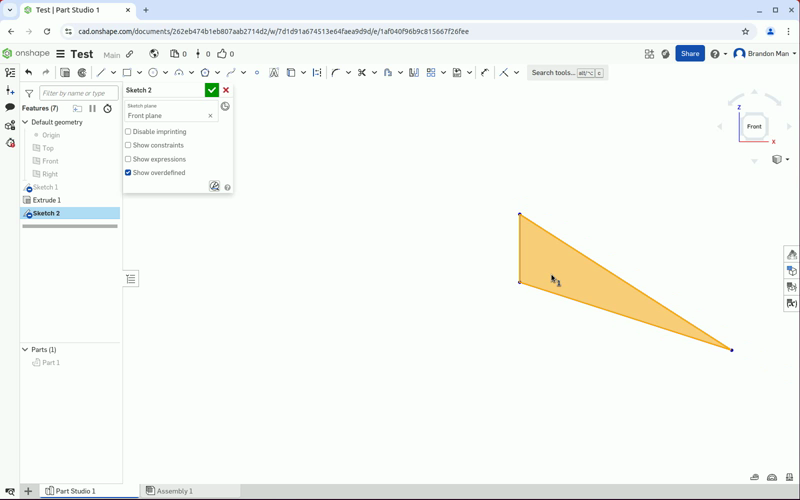
scroll(-6)
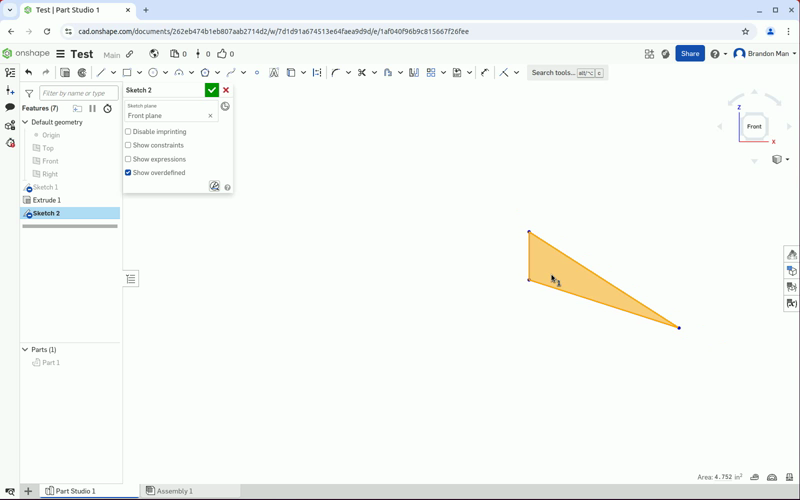
scroll(-6)
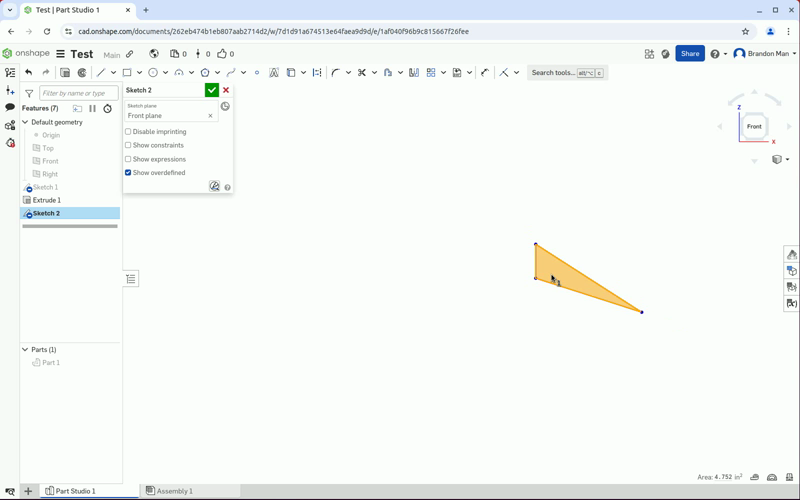
scroll(-6)
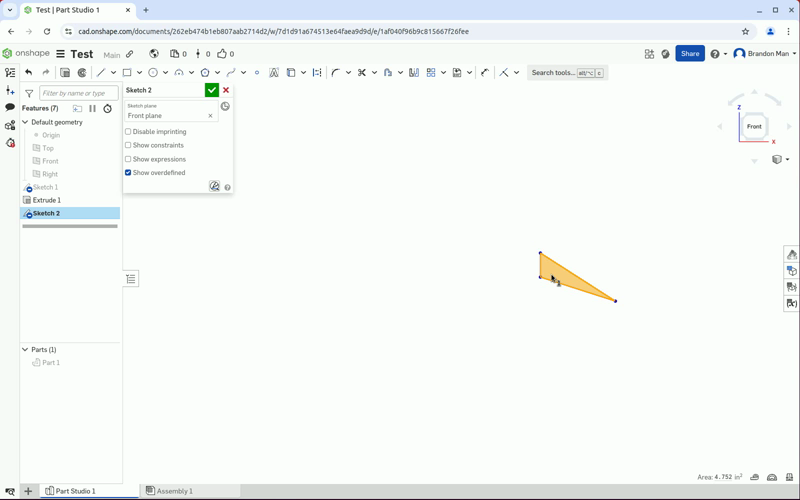
scroll(-6)
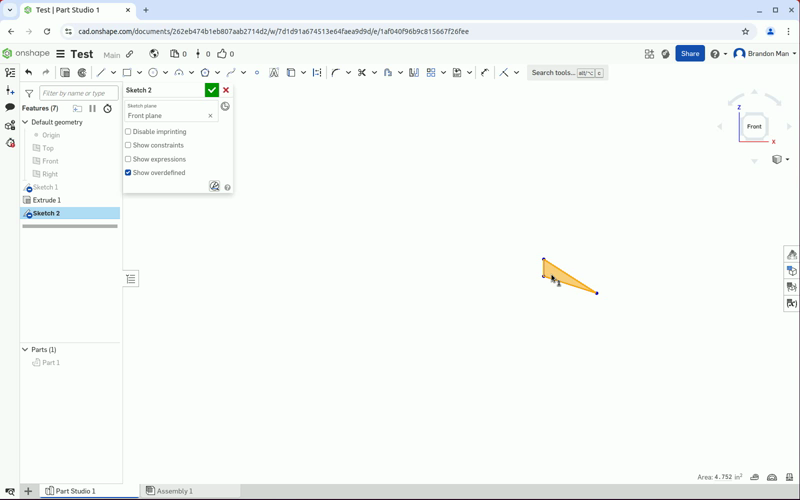
scroll(-6)
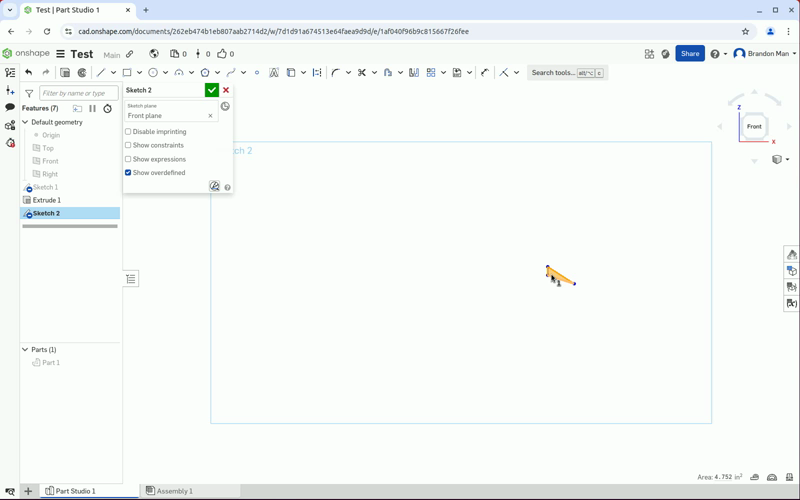
mouse_move(73, 352)
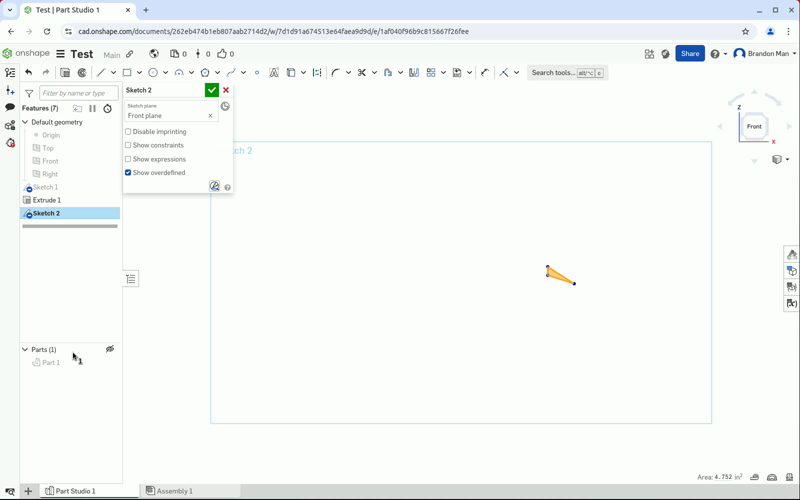
key(shift+y)
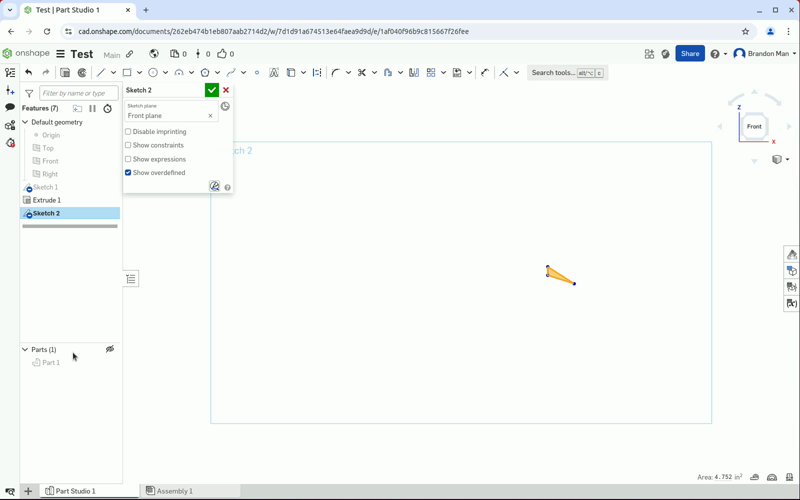
key(shift+e)
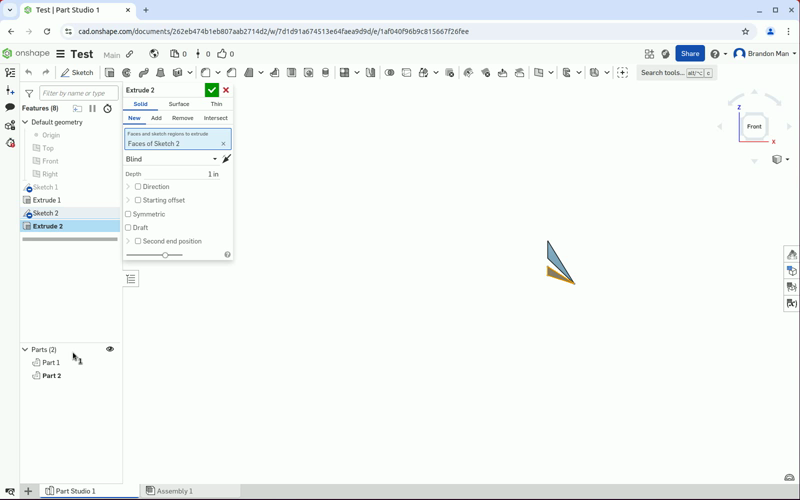
mouse_move(143, 106)
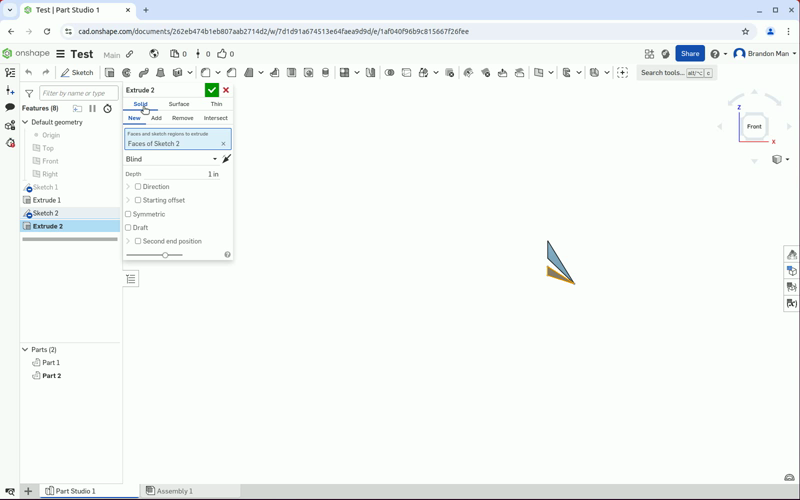
click(143, 106)
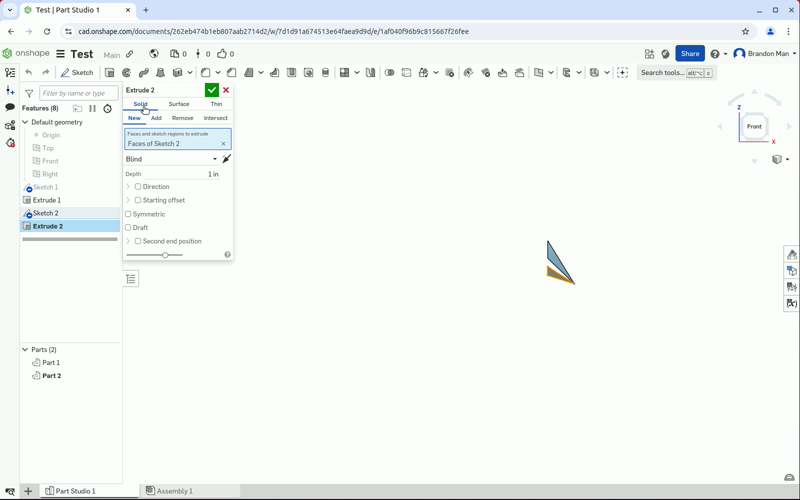
mouse_move(137, 120)
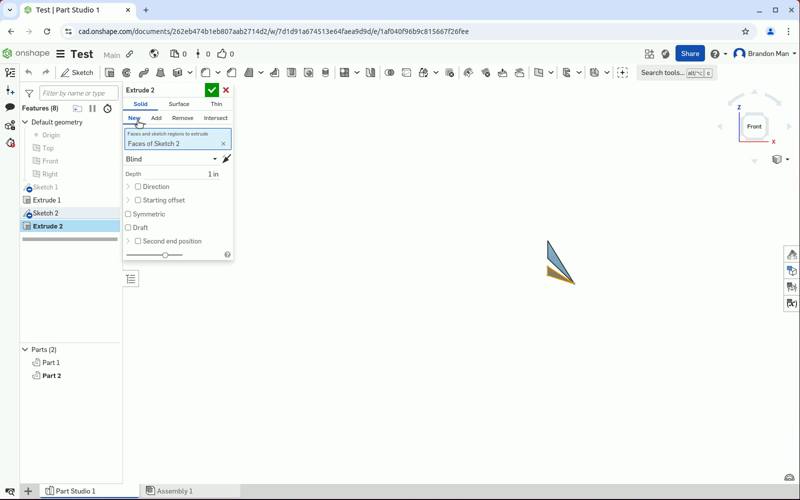
click(137, 120)
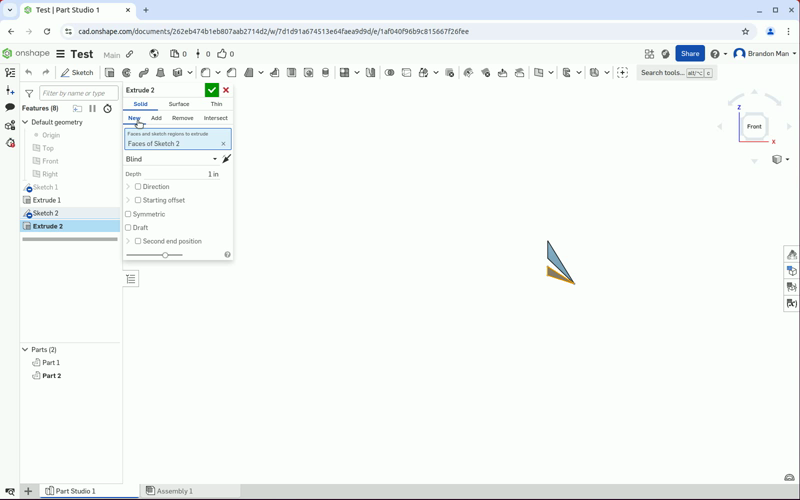
key(tab, 4)
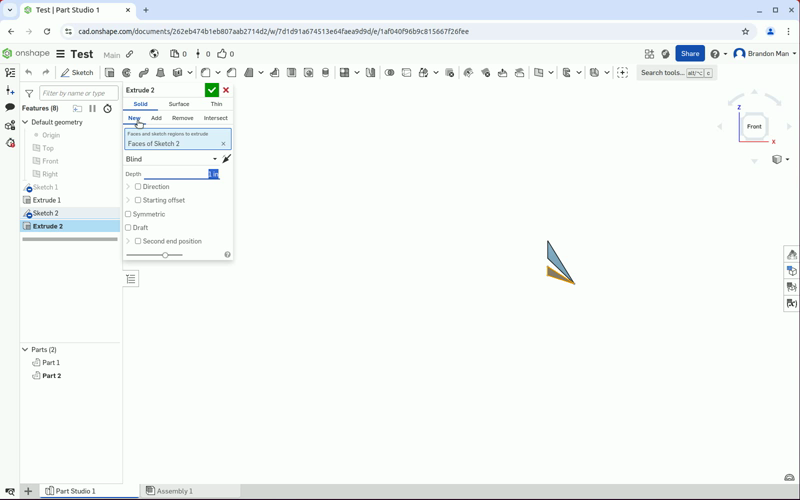
text(0.241)
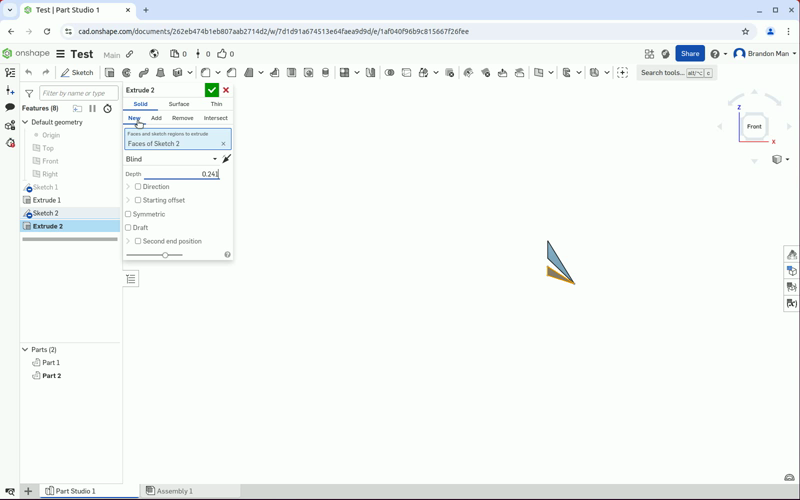
key(enter)
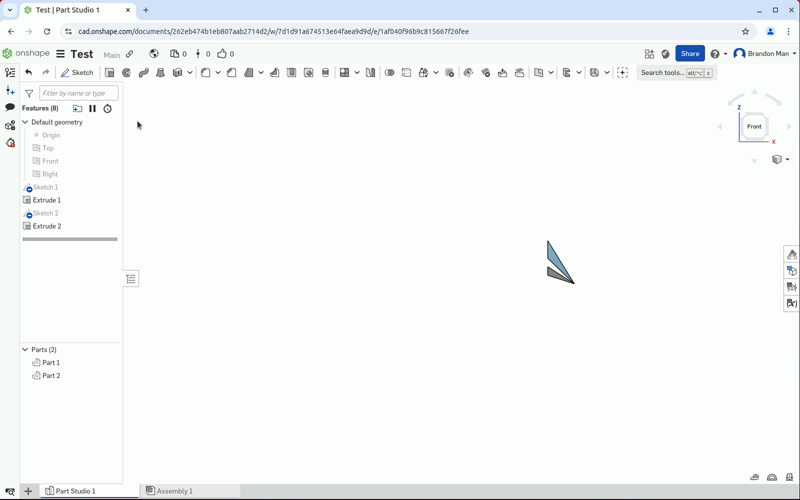
key(shift+h)
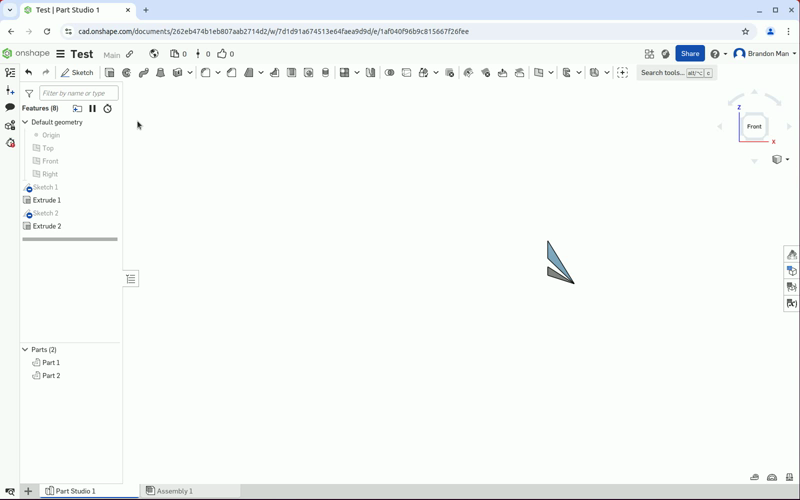
key(shift+h)
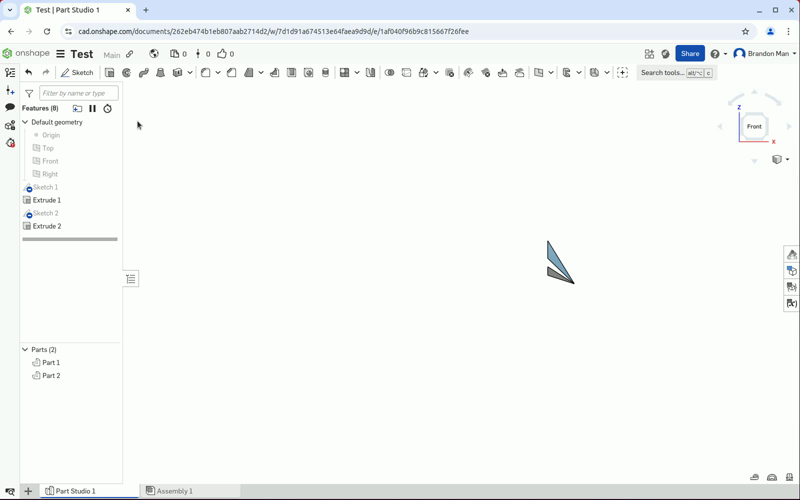
mouse_move(73, 189)
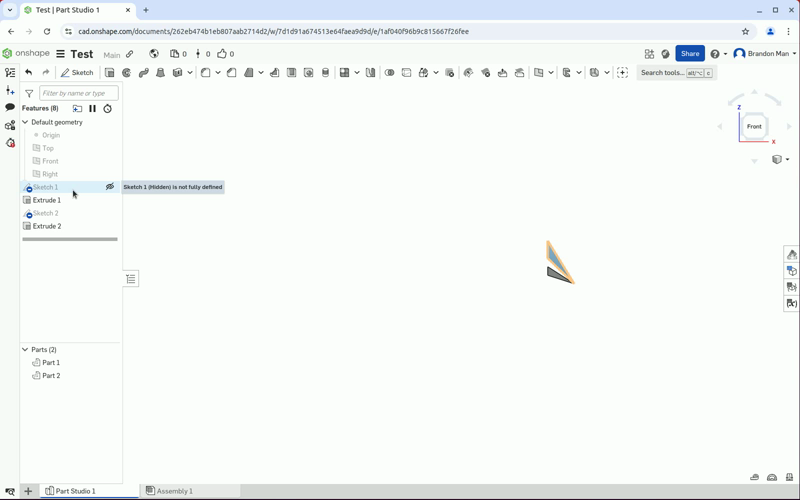
click(73, 189)
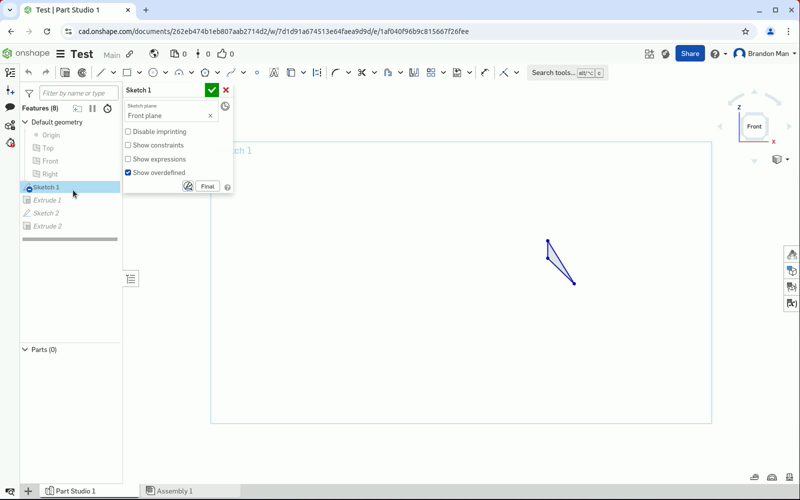
mouse_move(229, 92)
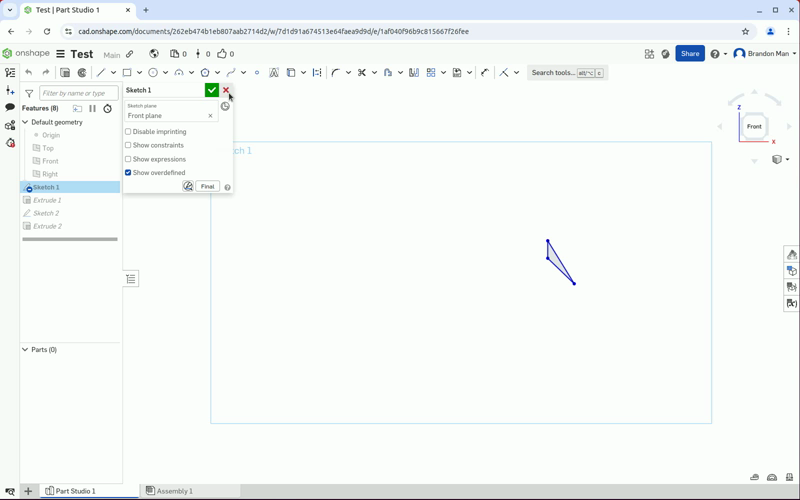
click(229, 92)
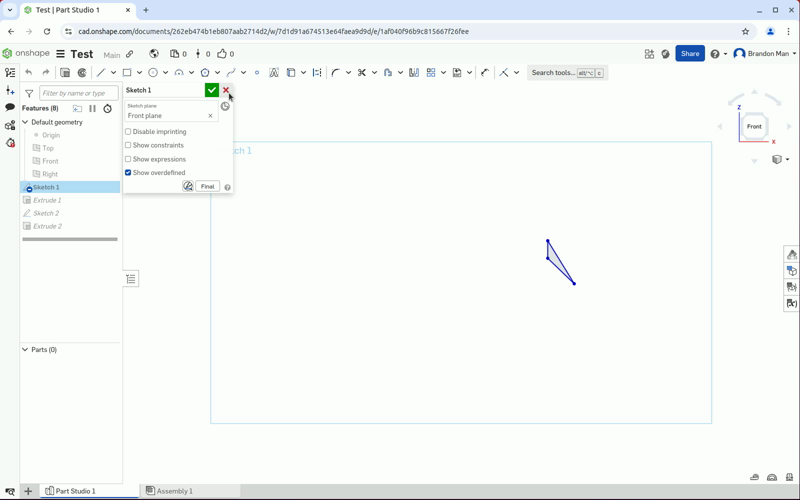
key(shift+s)
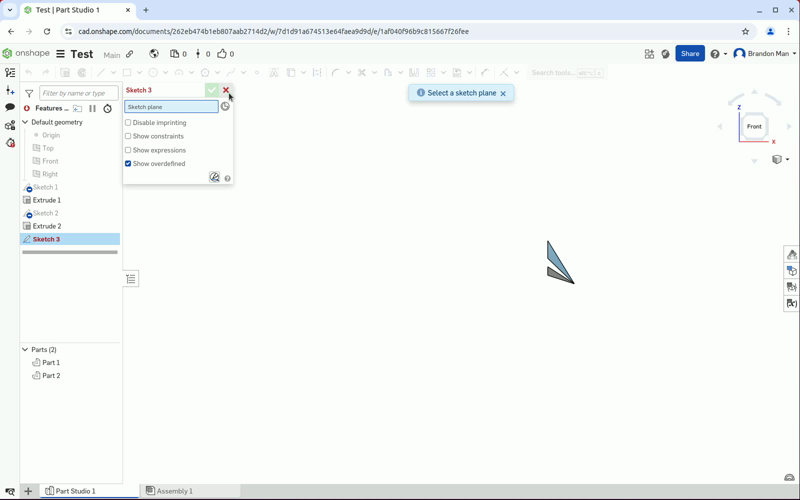
mouse_move(73, 163)
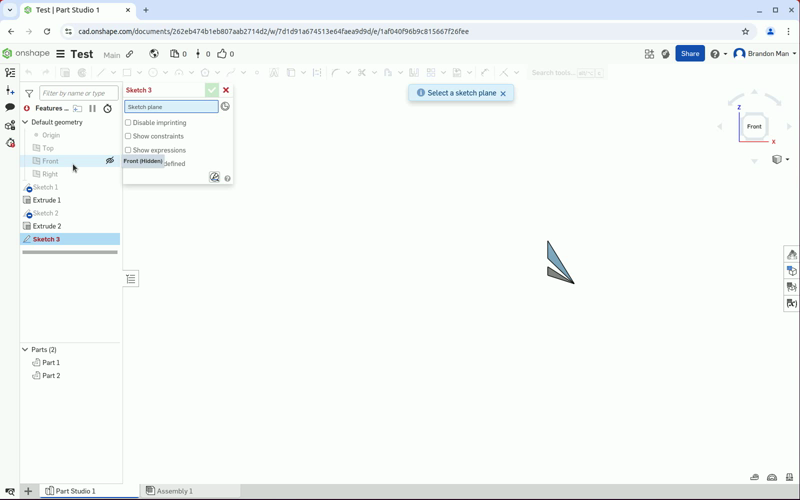
click(73, 163)
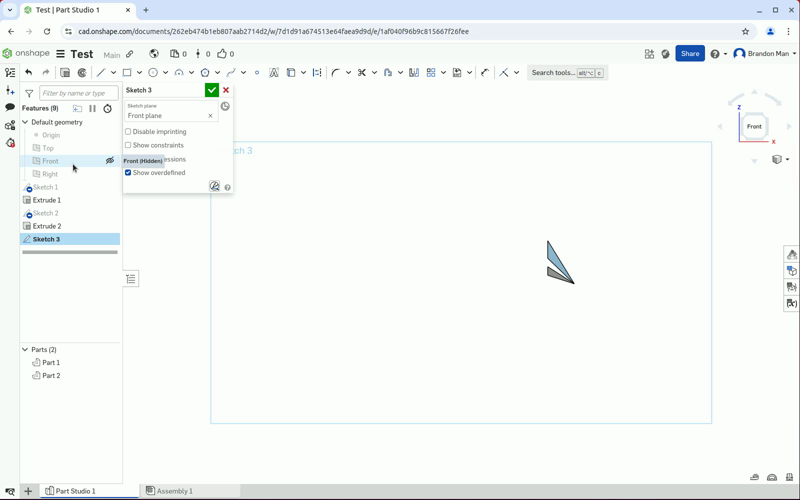
mouse_move(73, 352)
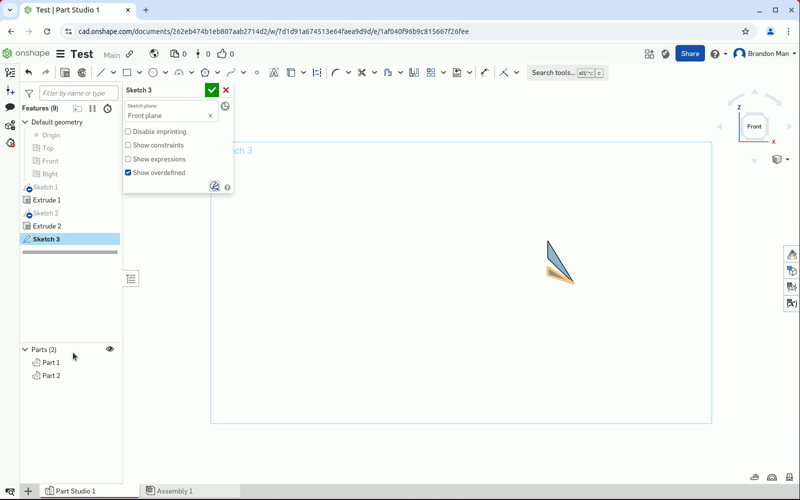
key(y)
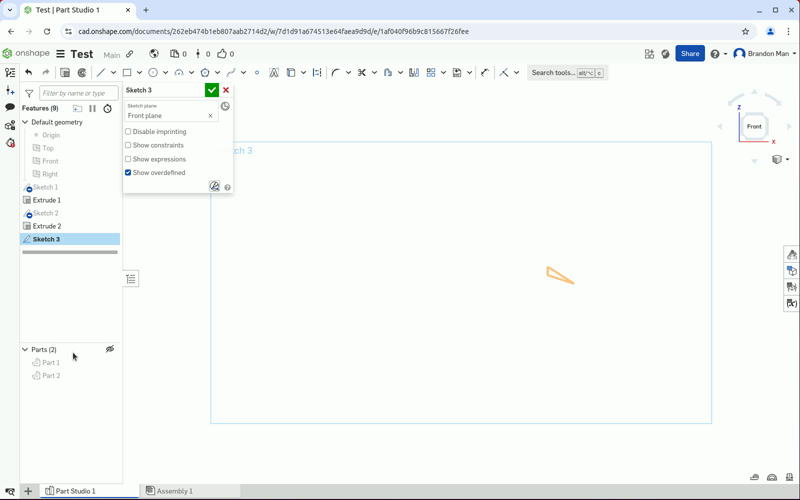
key(l)
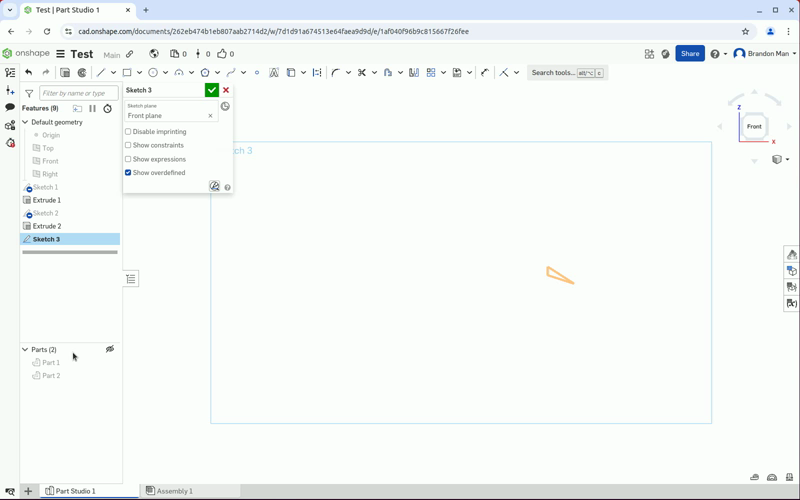
key_down(shift)
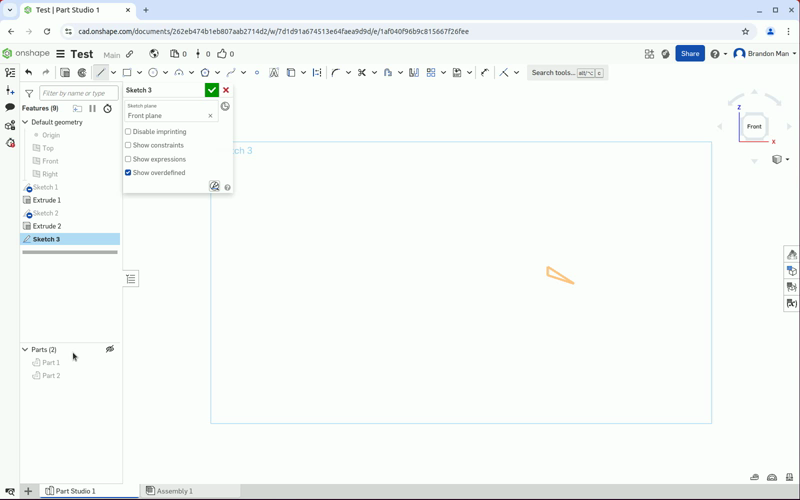
mouse_move(547, 265)
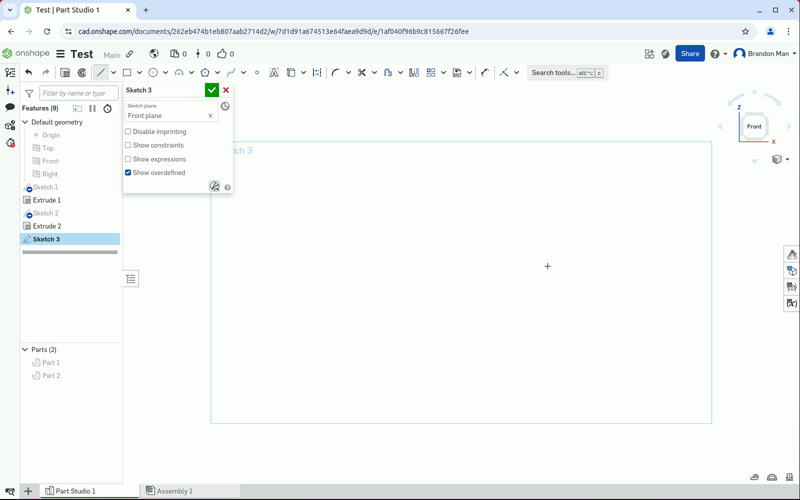
click(547, 265)
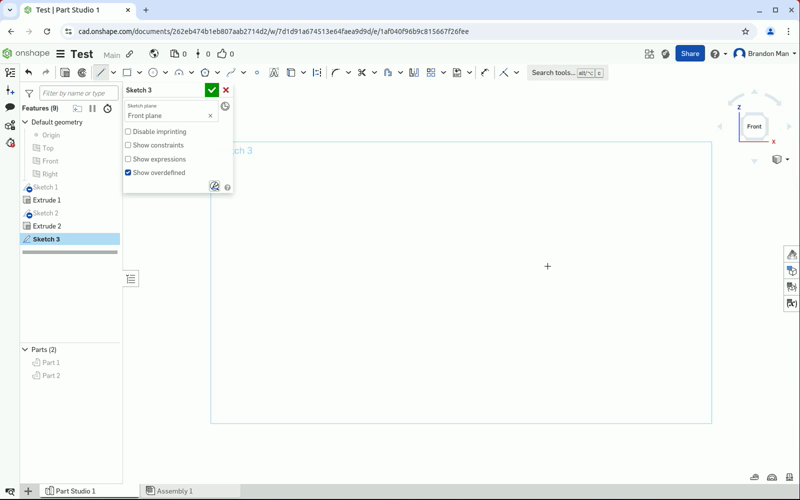
key_up(shift)
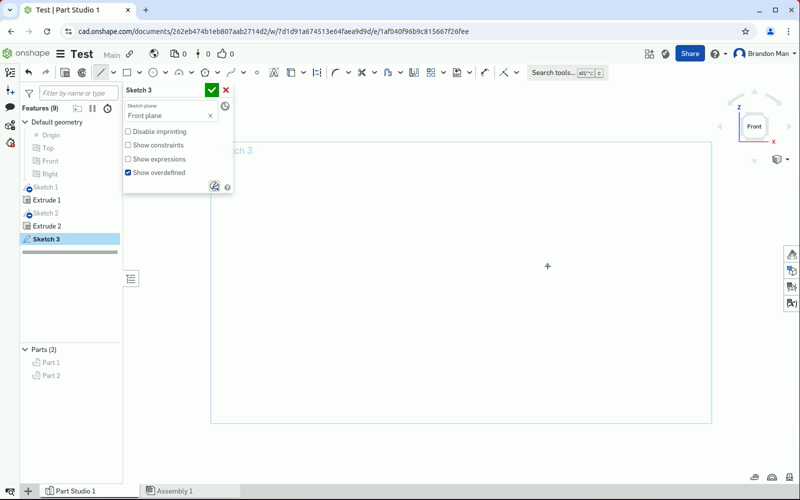
key_down(shift)
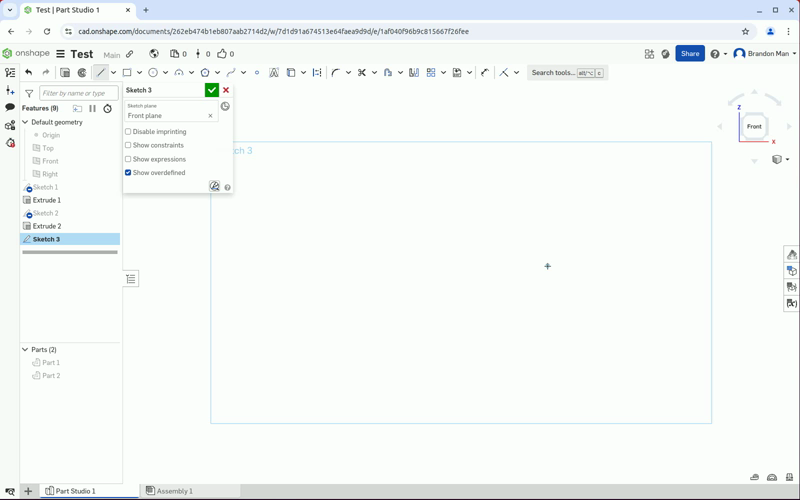
mouse_move(577, 265)
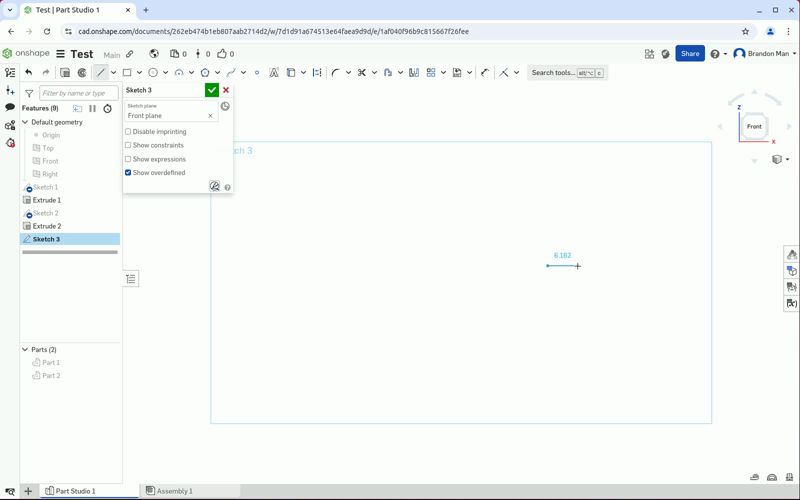
mouse_move(574, 282)
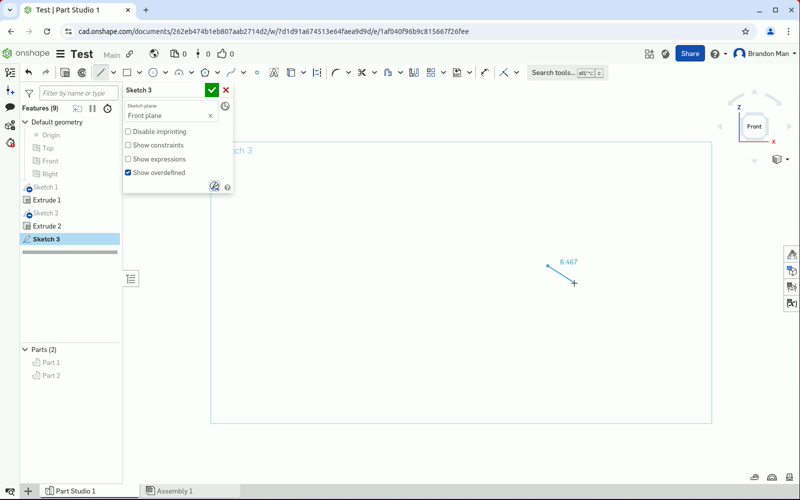
click(574, 282)
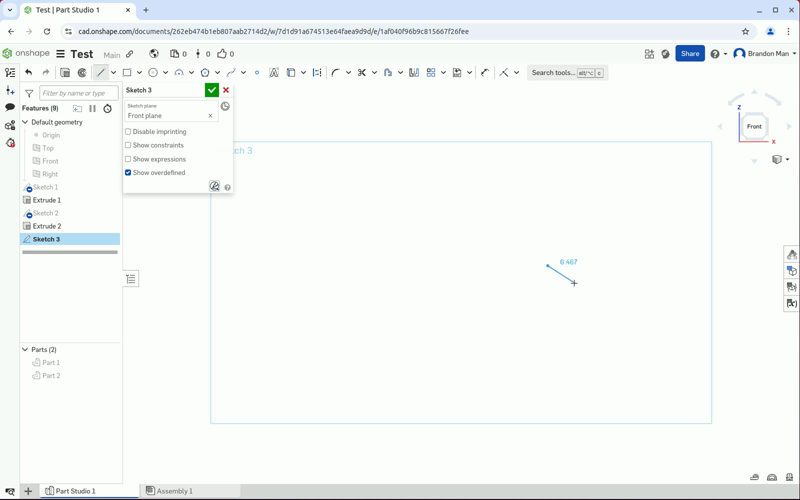
key_up(shift)
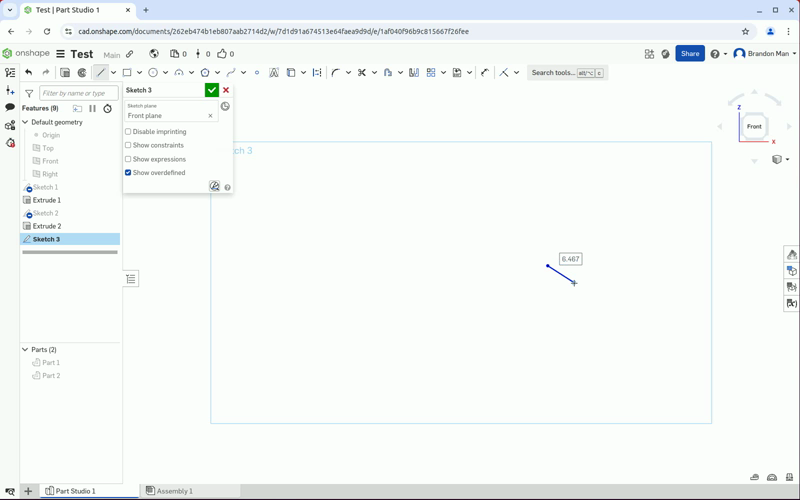
key_down(shift)
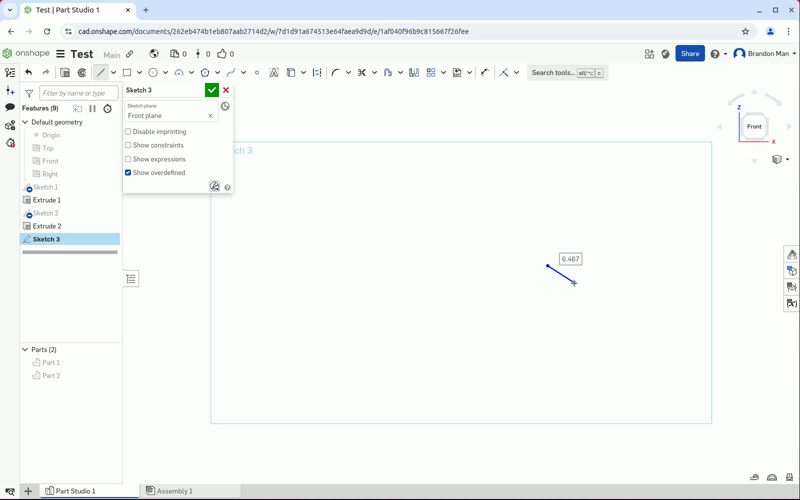
mouse_move(589, 282)
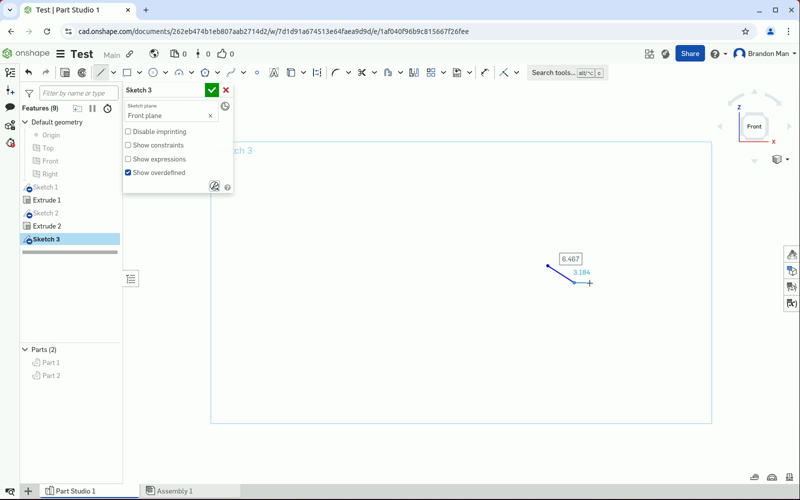
mouse_move(547, 258)
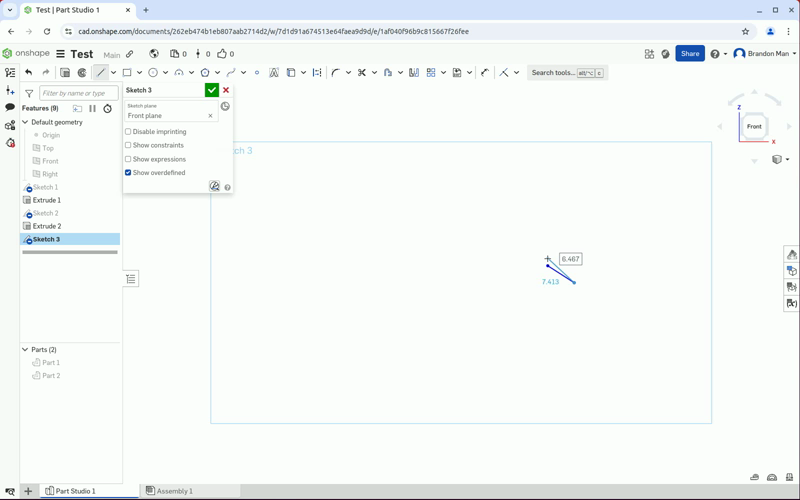
click(547, 258)
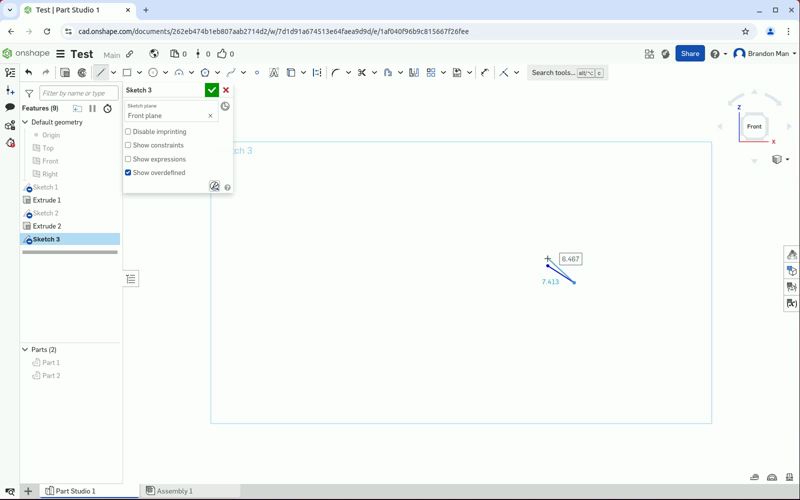
key_up(shift)
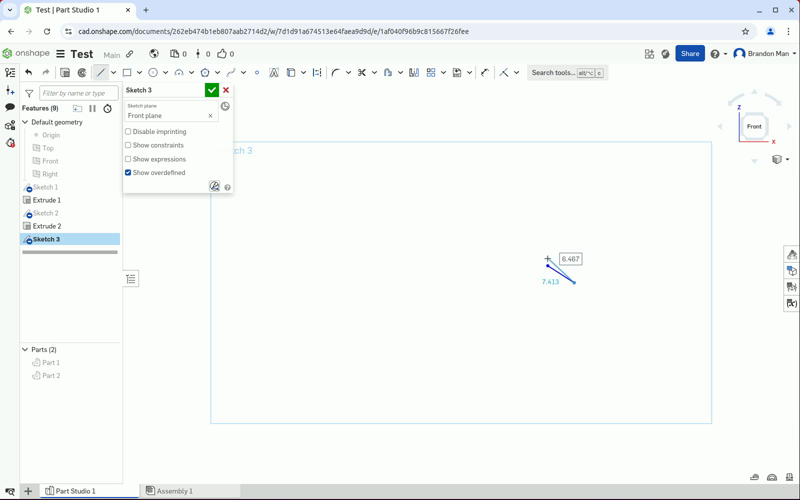
mouse_move(577, 258)
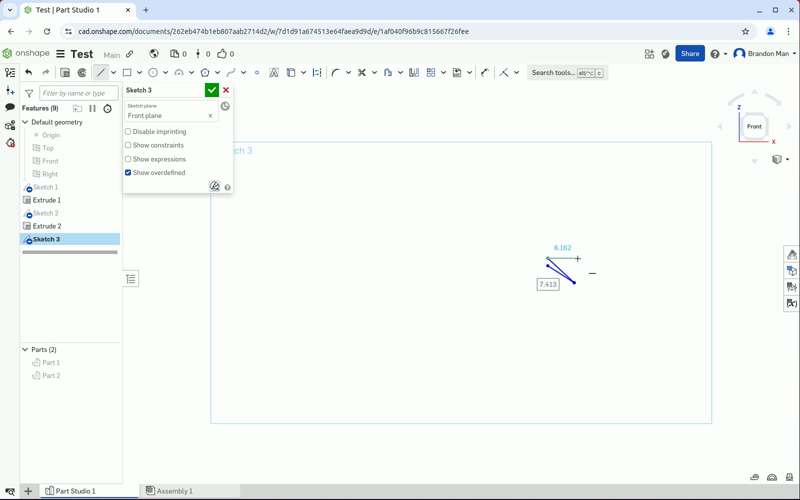
key_down(shift)
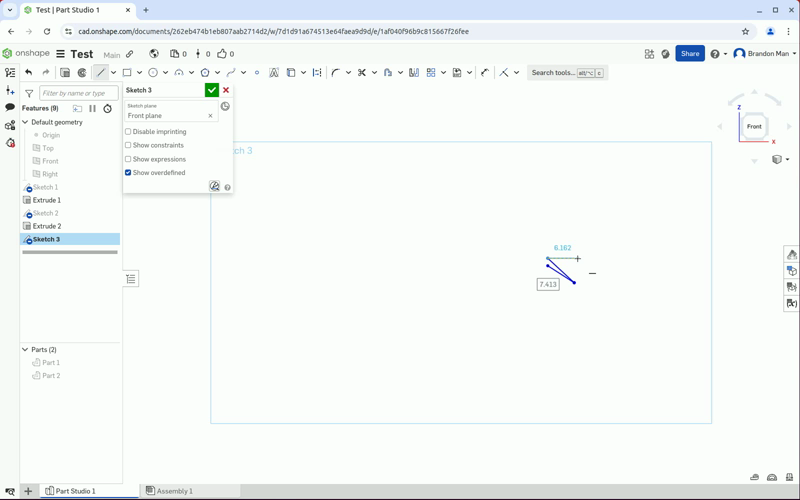
mouse_move(547, 265)
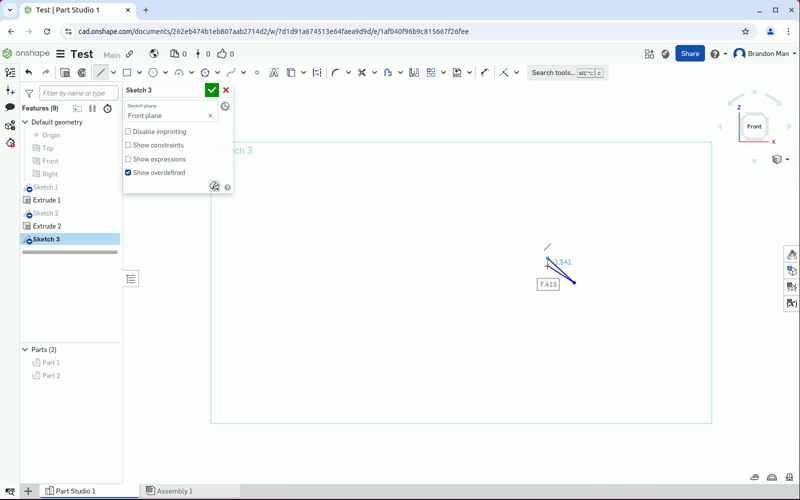
scroll(6)
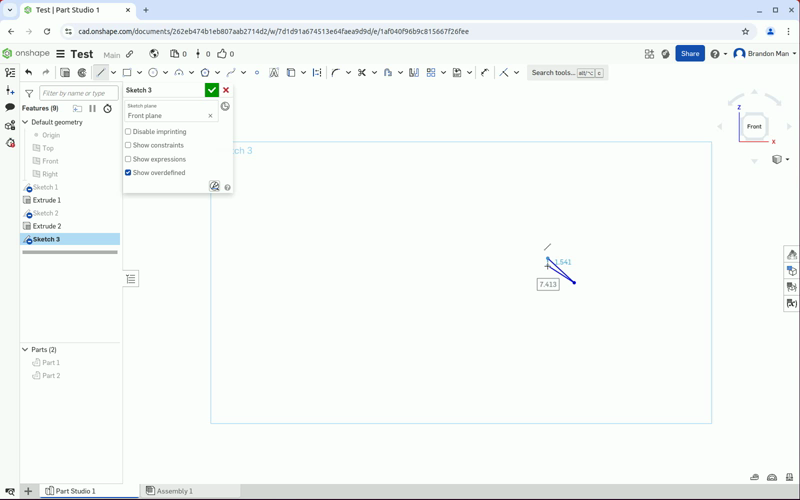
scroll(6)
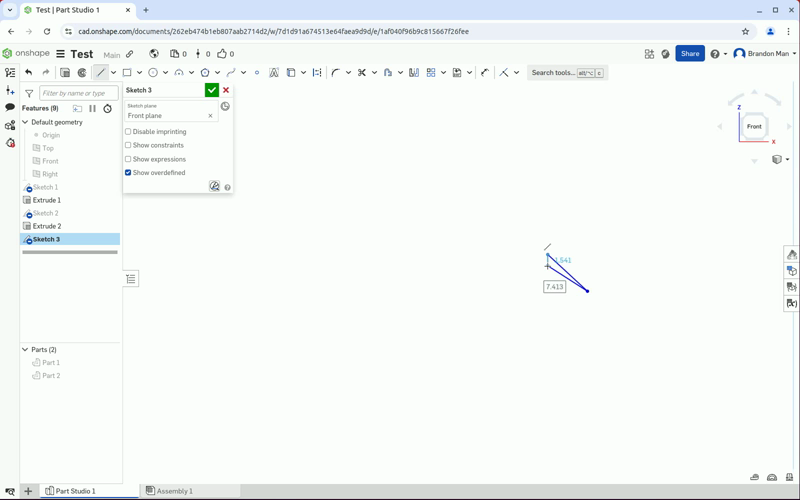
scroll(6)
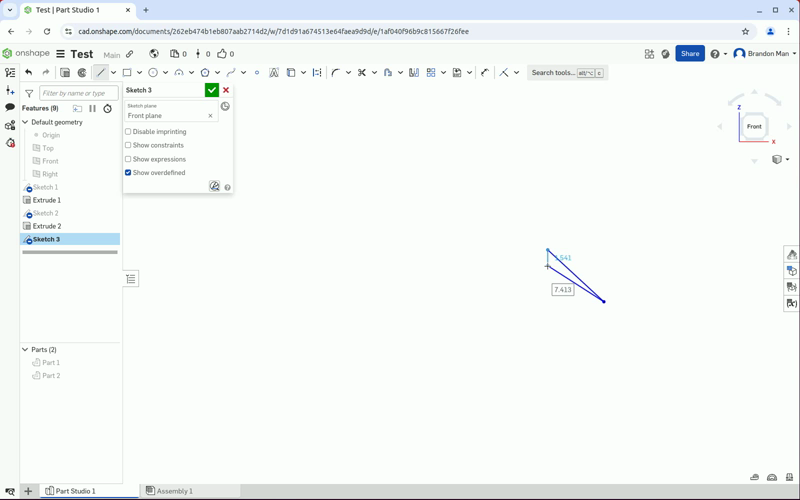
scroll(6)
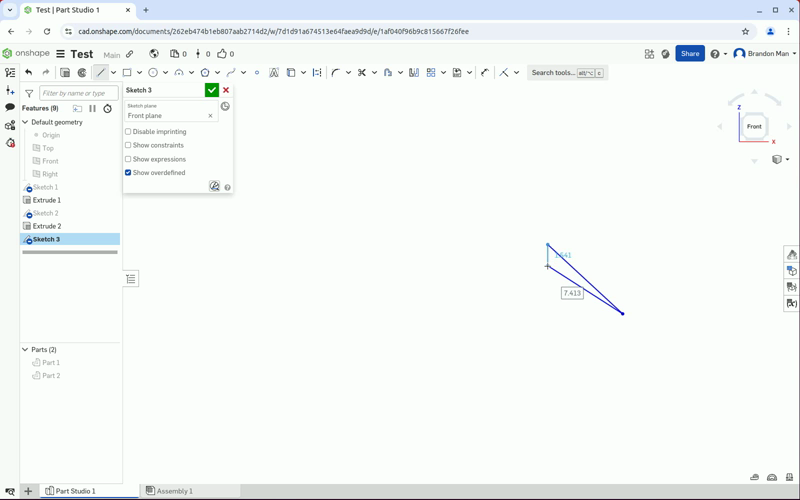
scroll(6)
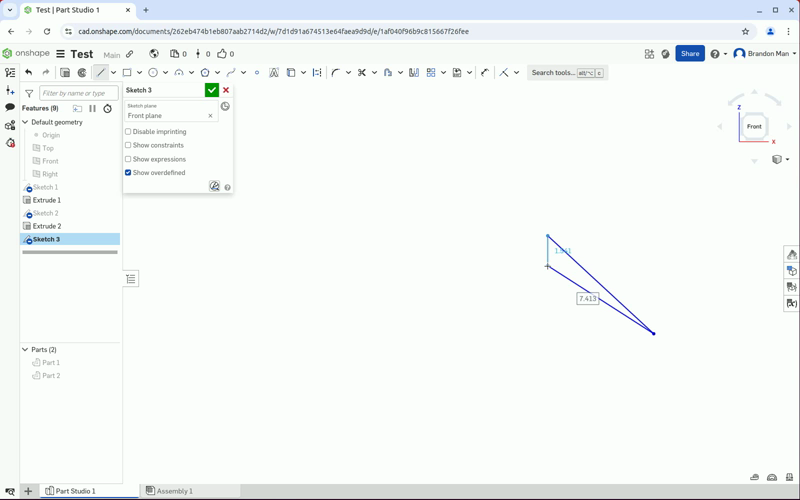
scroll(6)
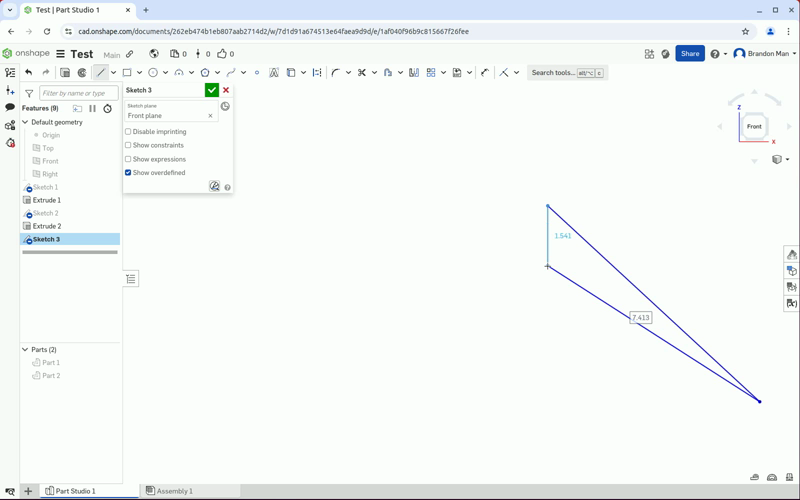
scroll(6)
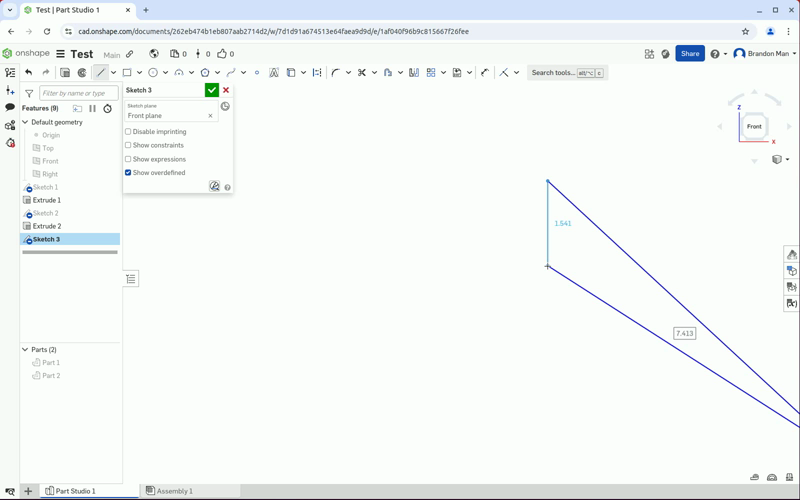
key_up(shift)
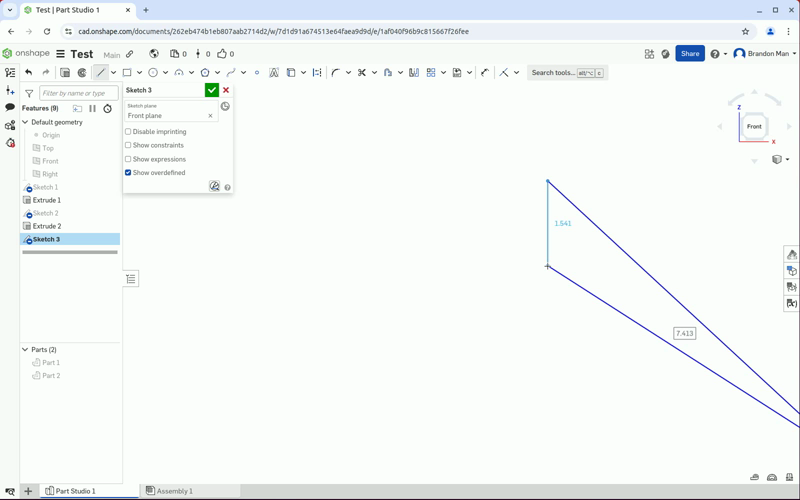
click(547, 265)
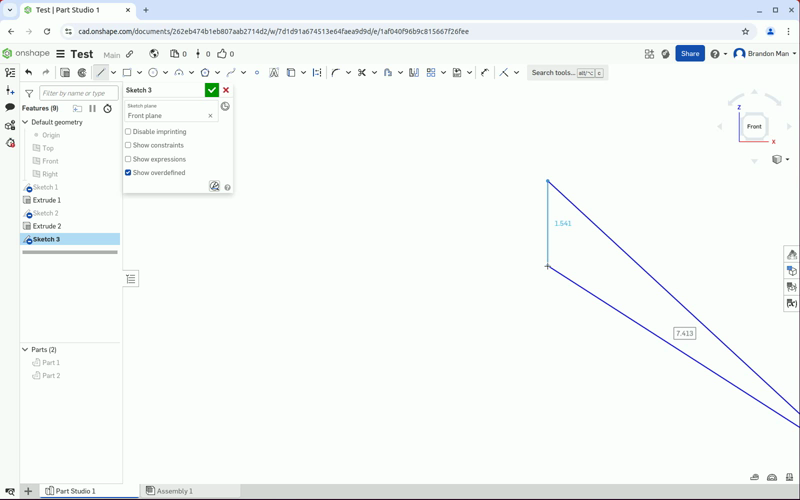
scroll(-6)
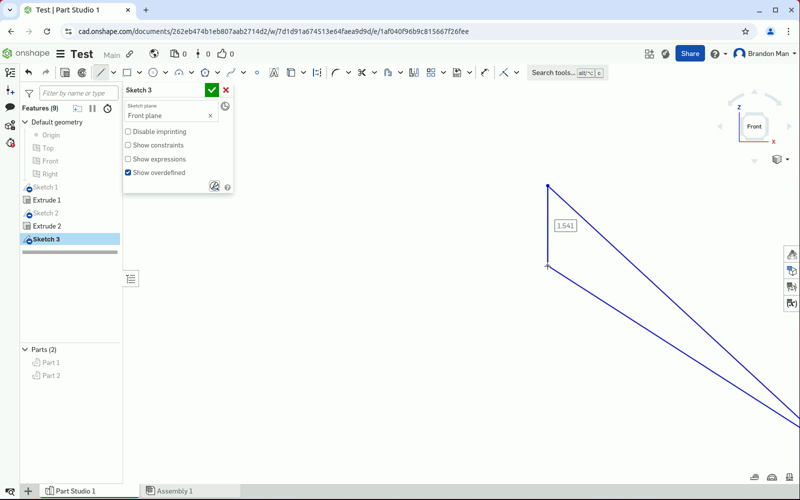
scroll(-6)
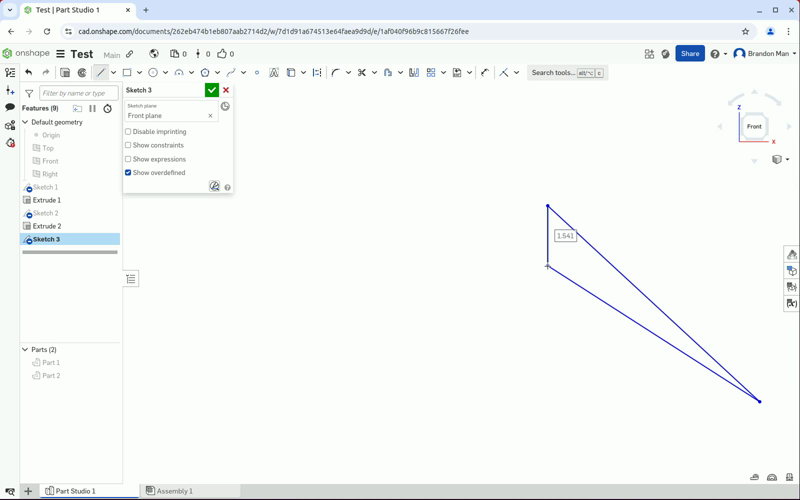
scroll(-6)
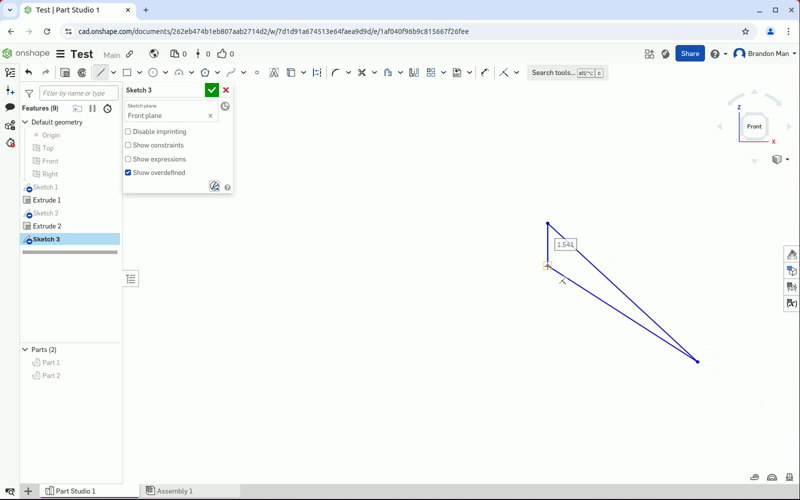
scroll(-6)
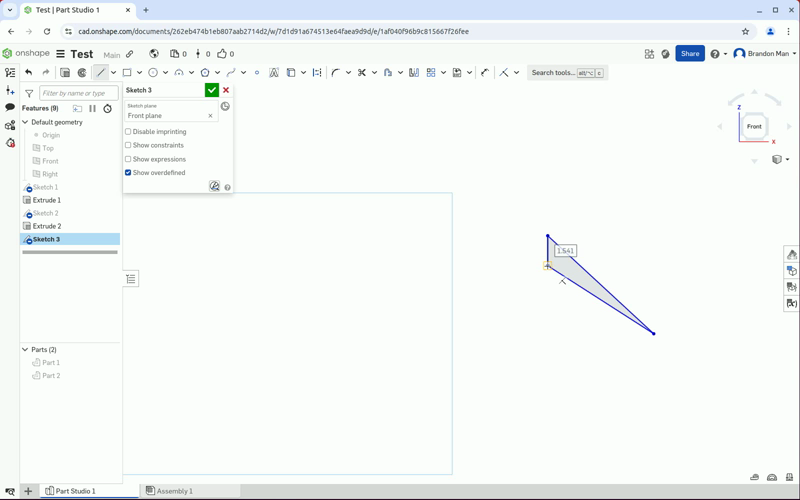
scroll(-6)
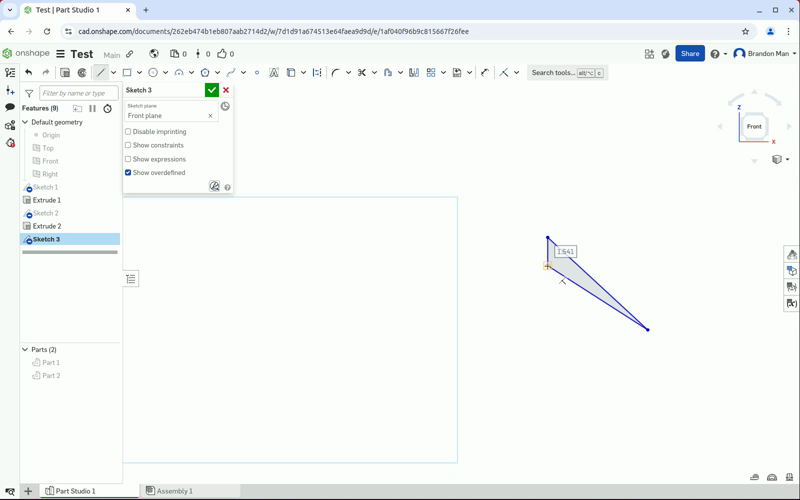
scroll(-6)
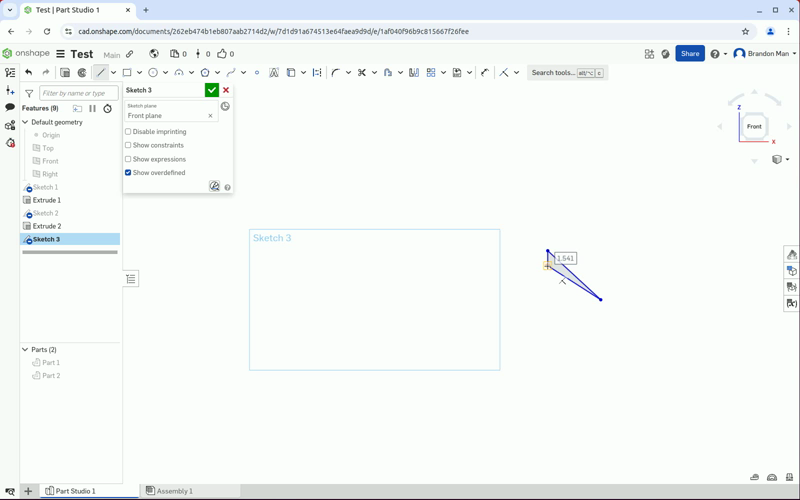
scroll(-6)
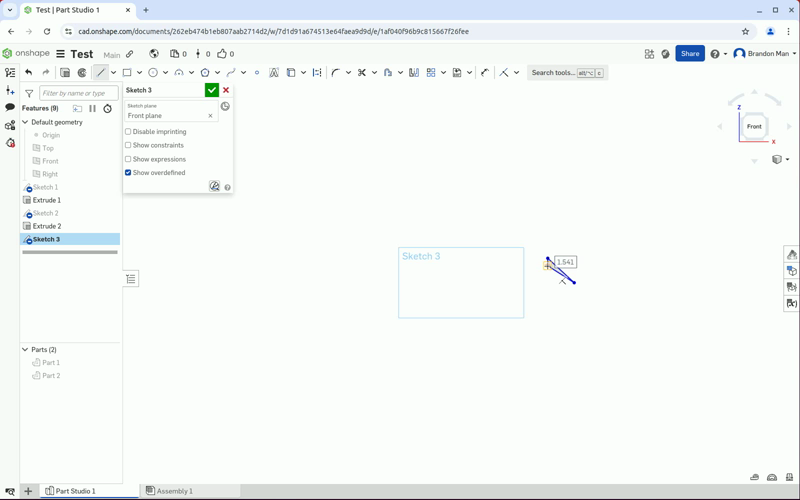
key(esc)
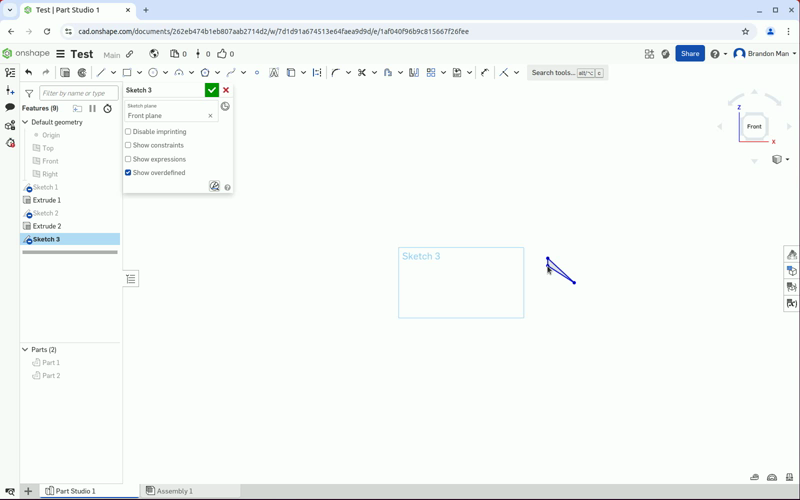
mouse_move(548, 265)
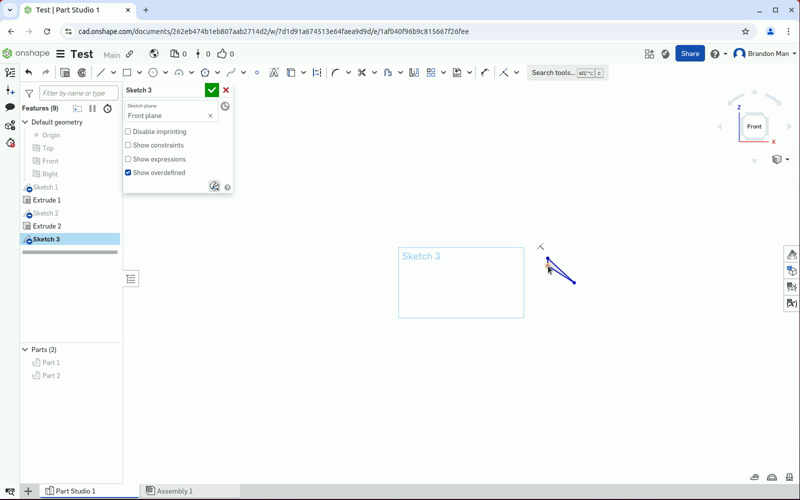
scroll(6)
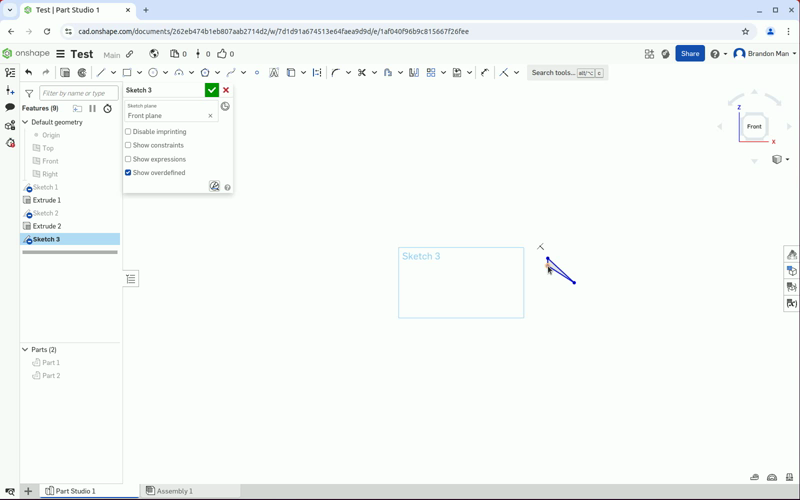
scroll(6)
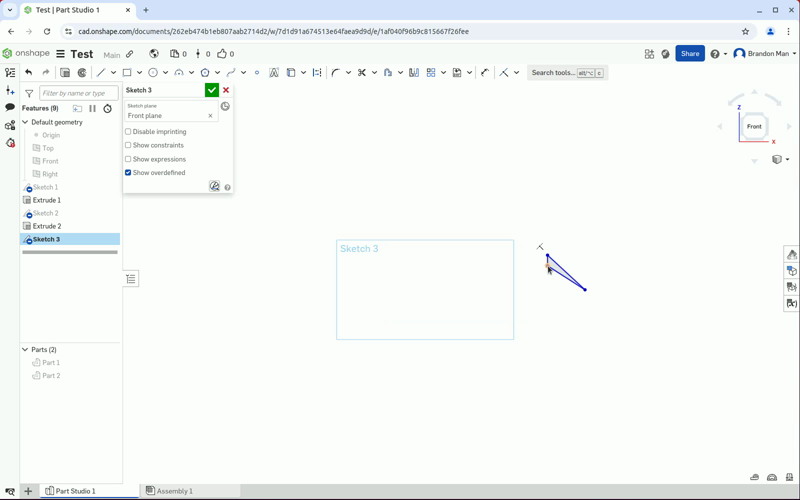
scroll(6)
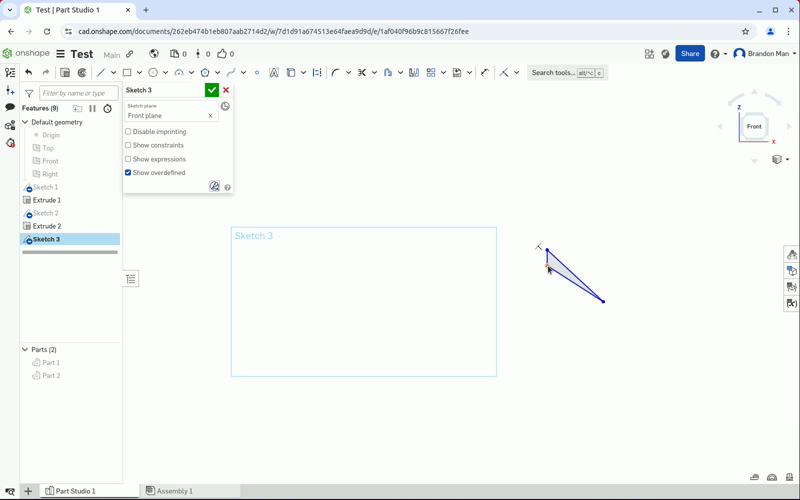
scroll(6)
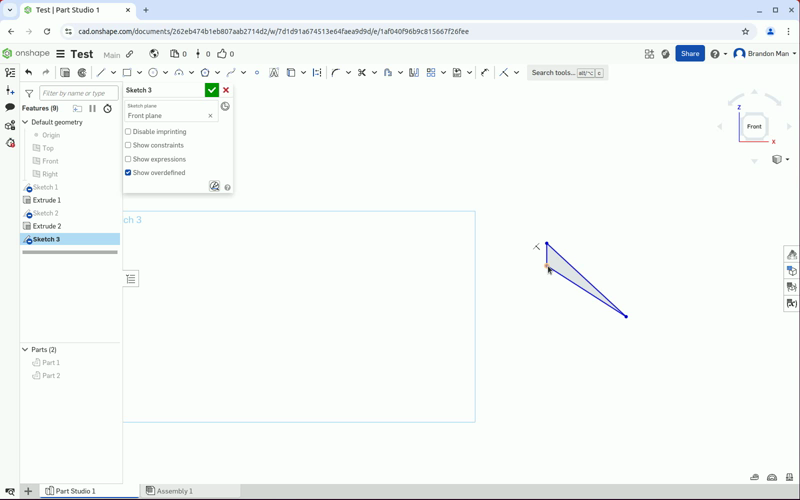
scroll(6)
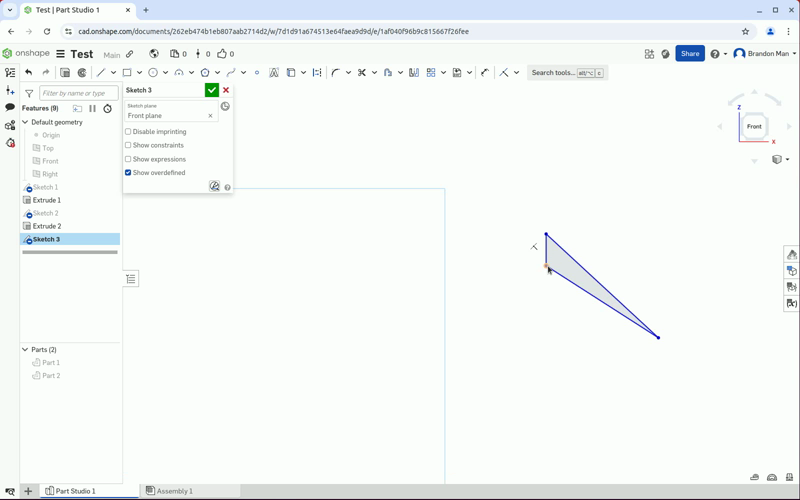
scroll(6)
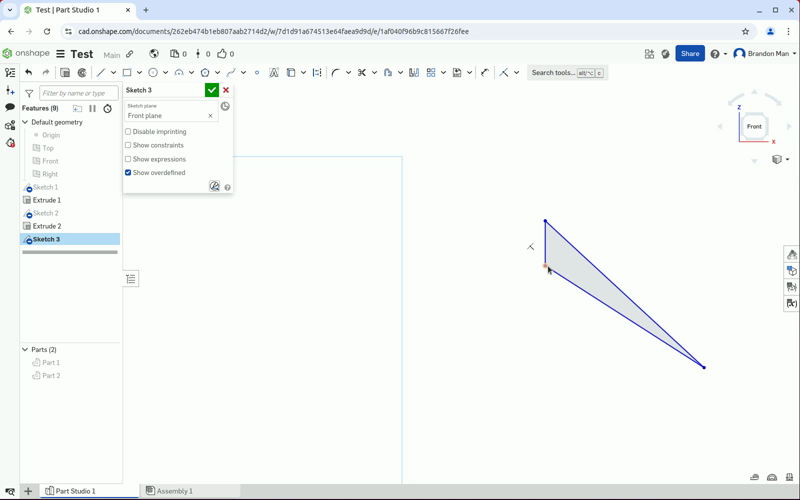
scroll(6)
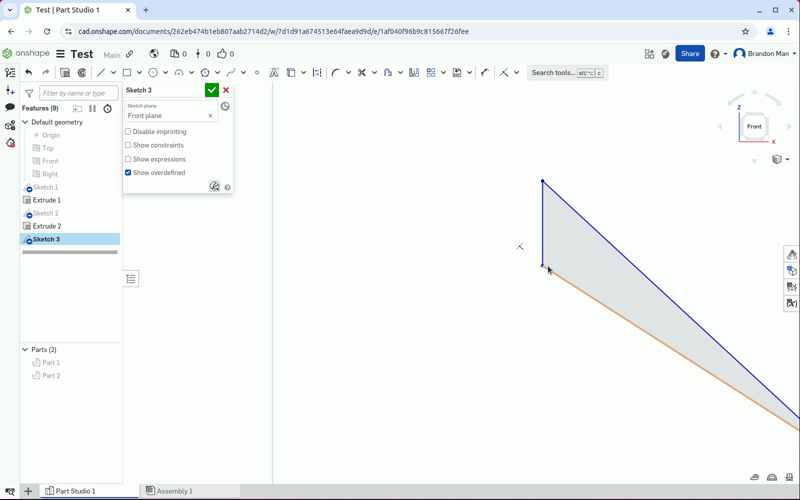
click(548, 265)
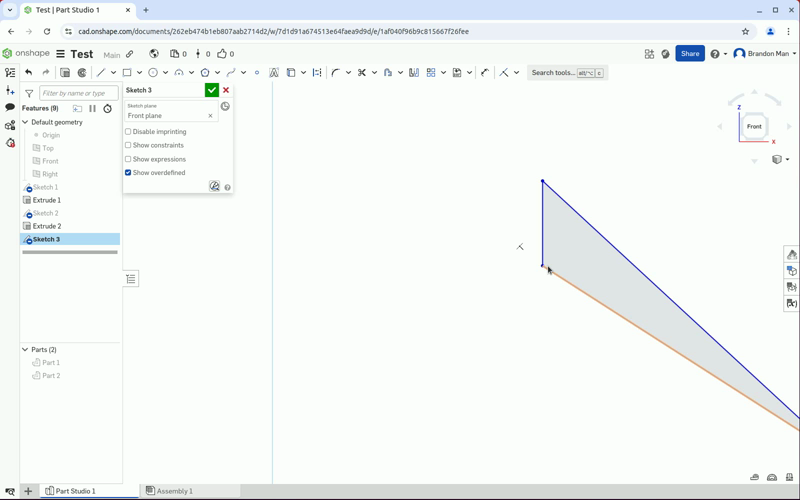
scroll(-6)
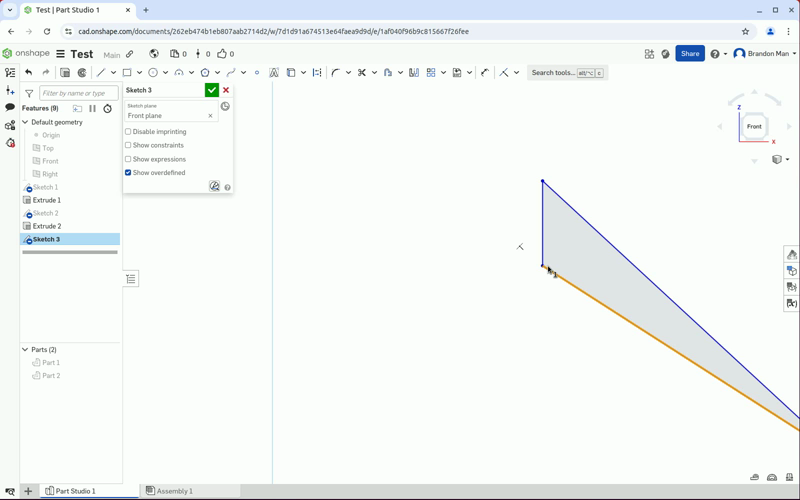
scroll(-6)
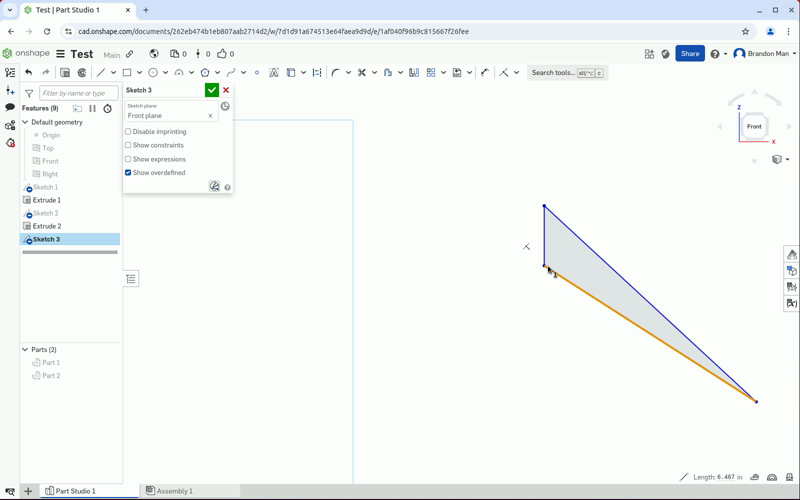
scroll(-6)
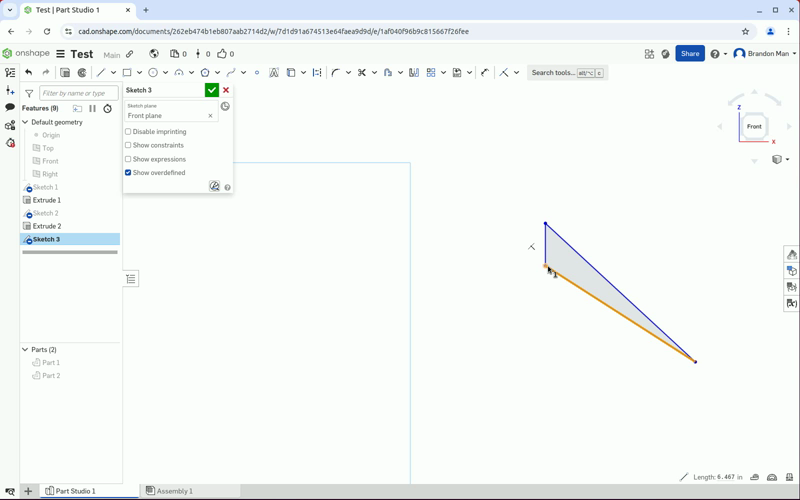
scroll(-6)
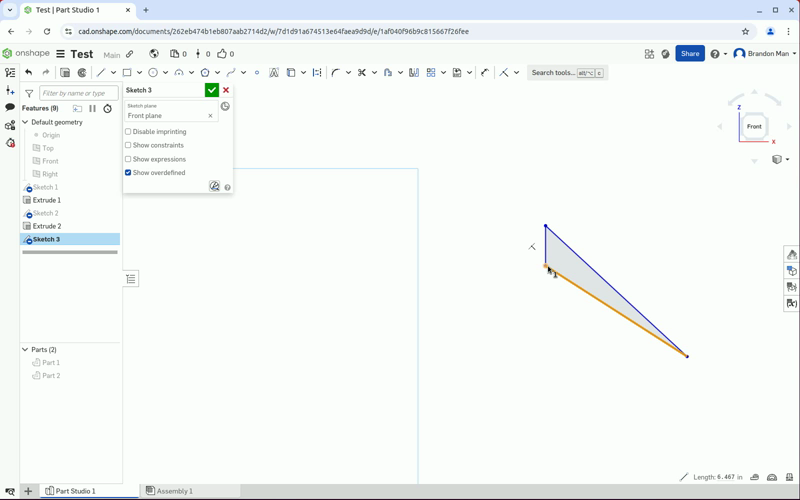
scroll(-6)
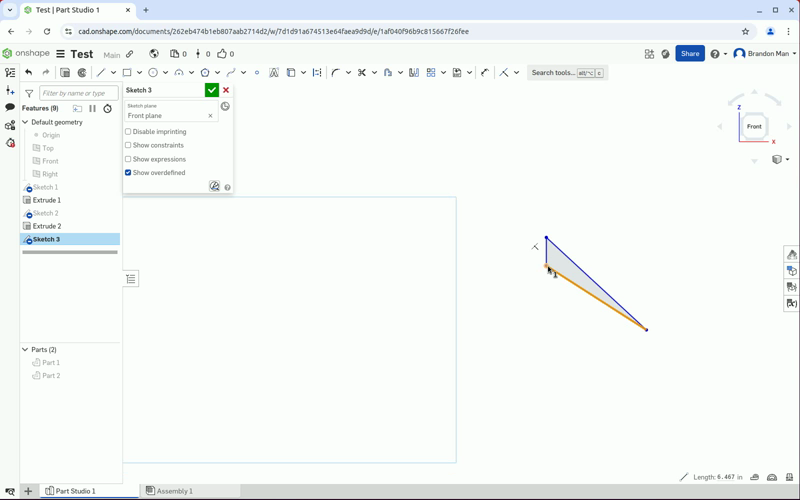
scroll(-6)
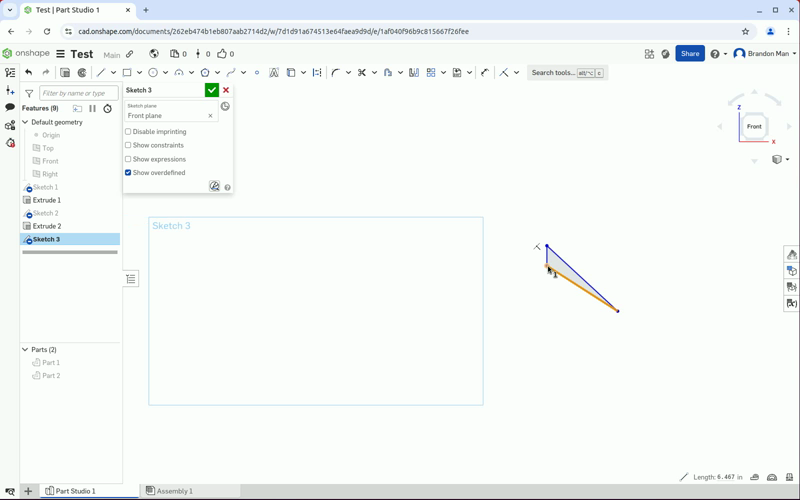
scroll(-6)
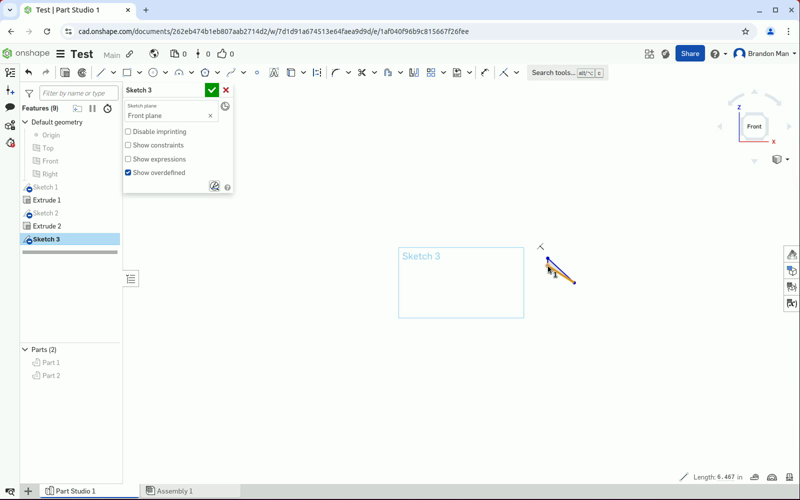
mouse_move(73, 352)
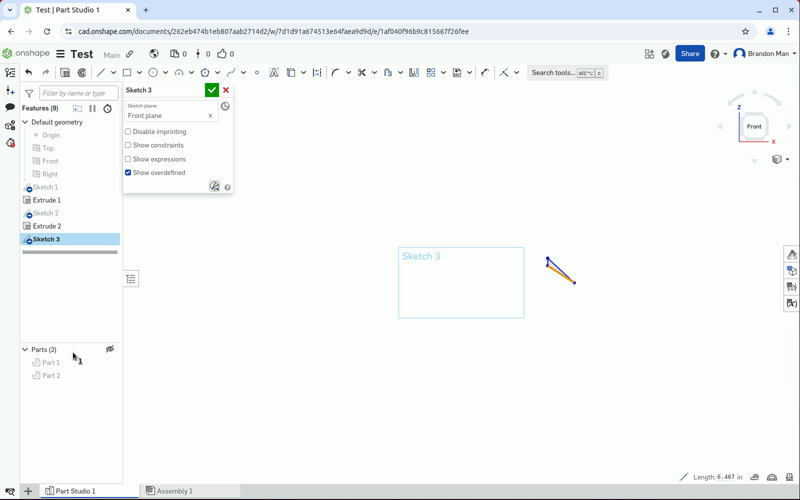
key(shift+y)
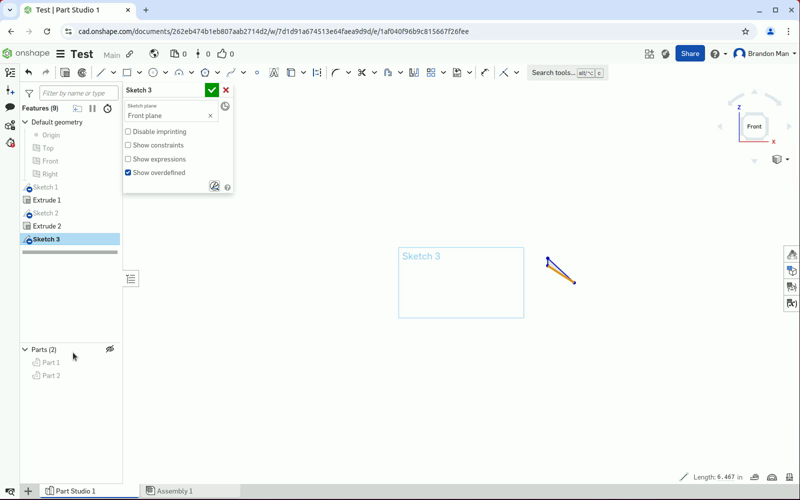
key(shift+e)
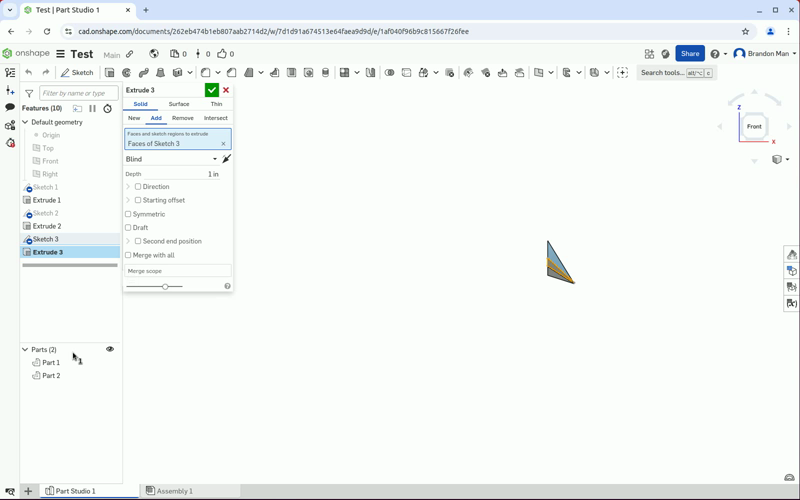
mouse_move(143, 106)
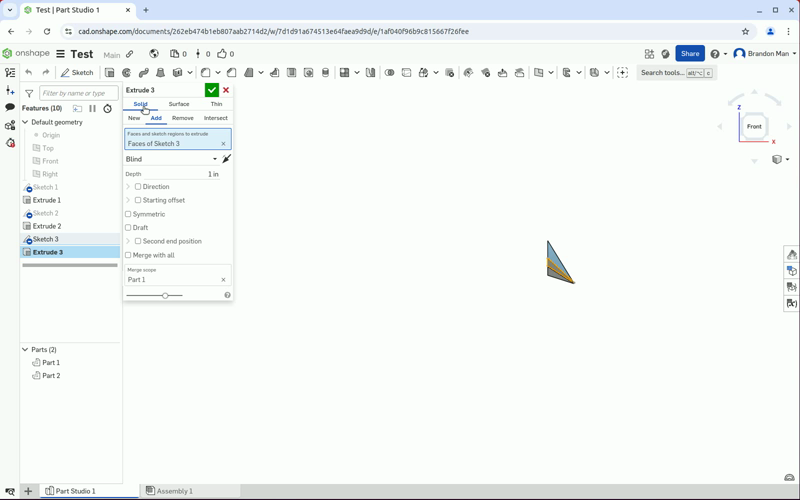
click(143, 106)
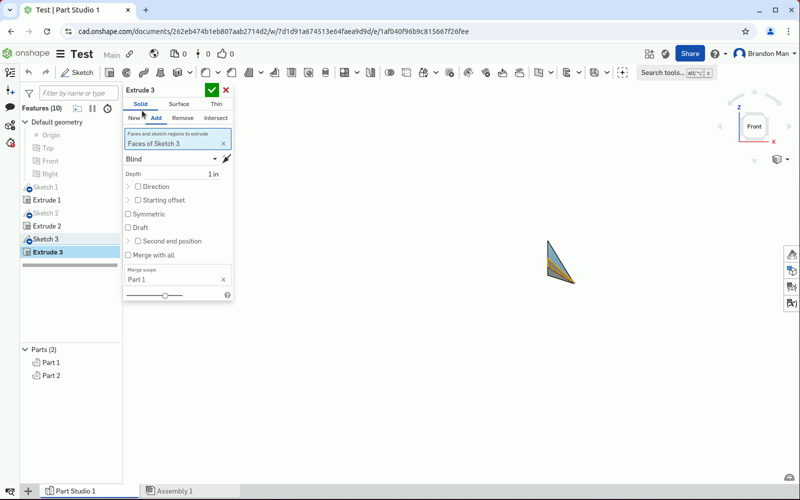
mouse_move(137, 120)
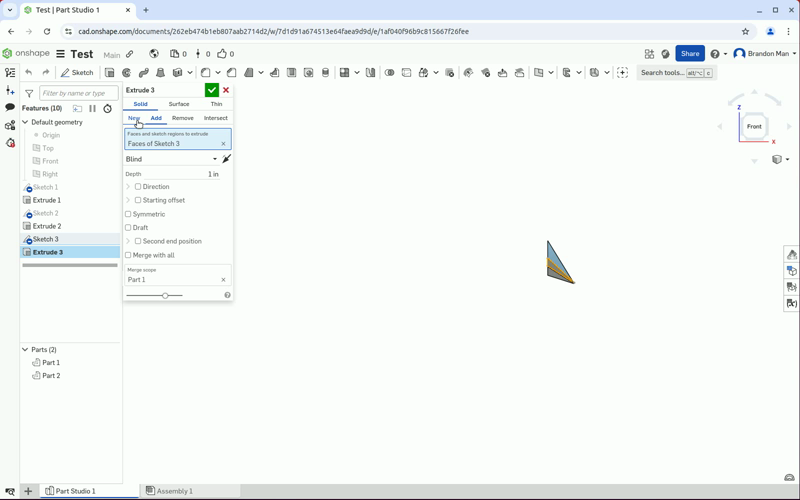
click(137, 120)
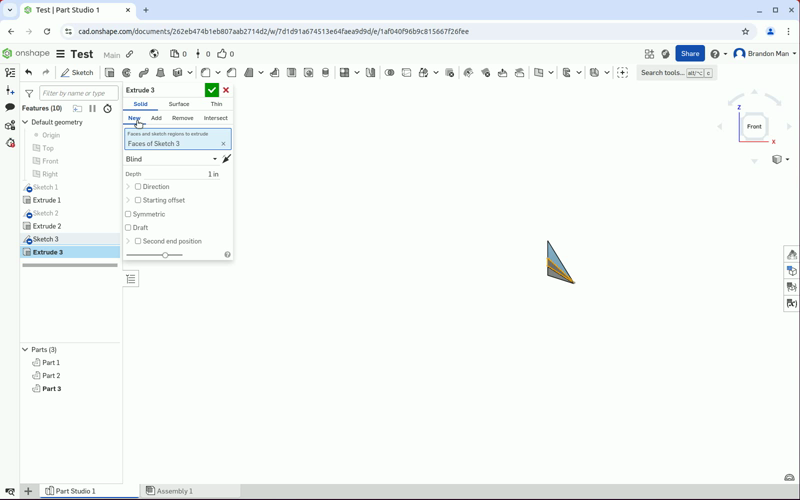
key(tab, 4)
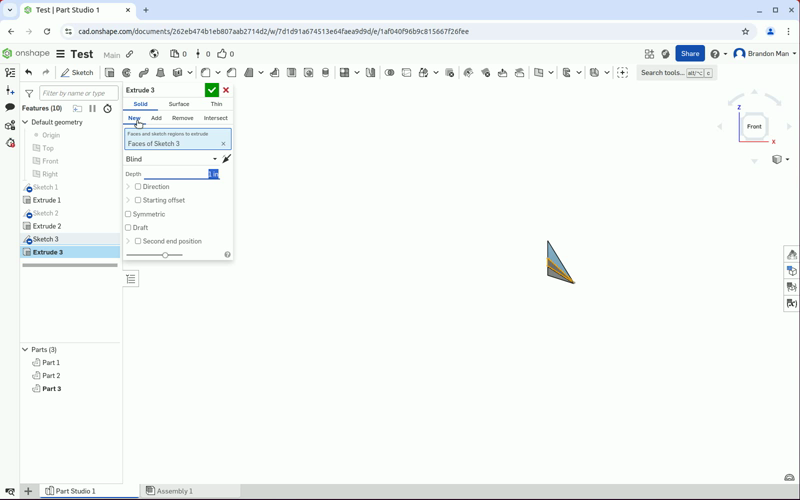
text(0.241)
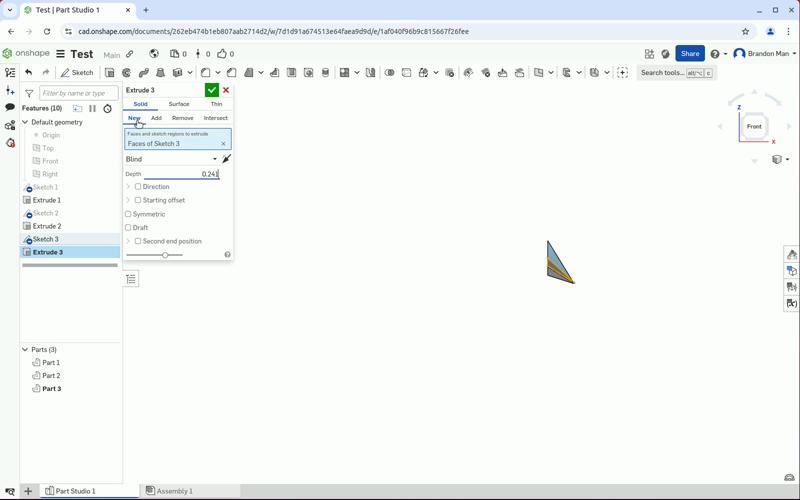
key(enter)
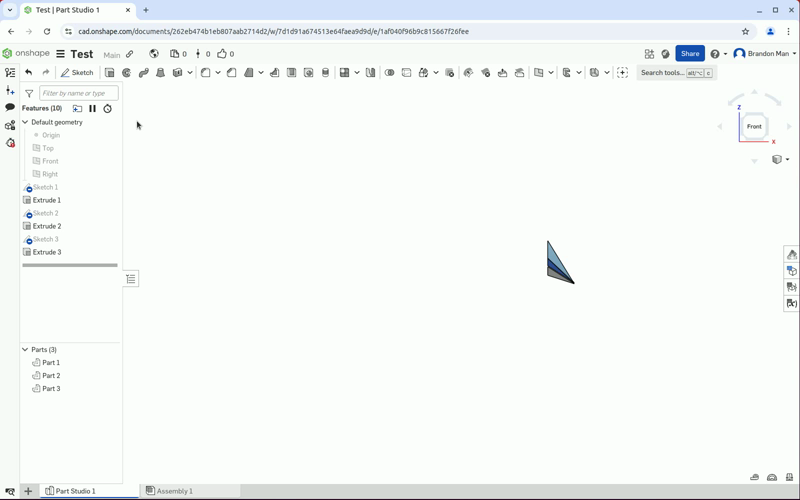
key(shift+h)
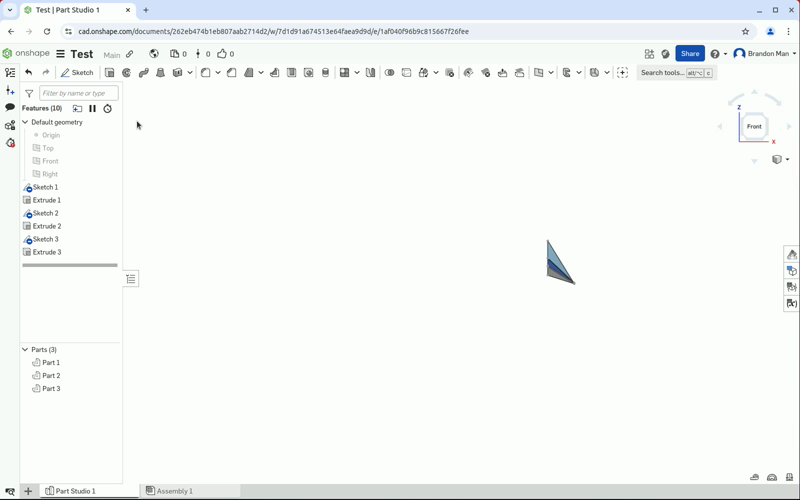
key(shift+h)
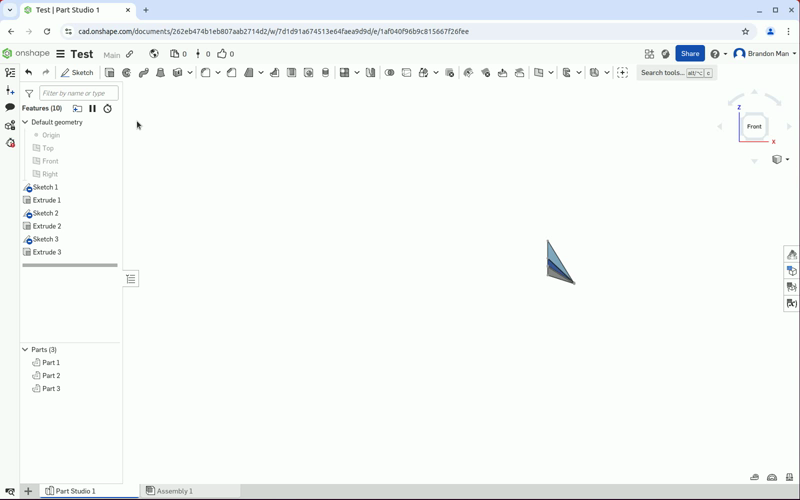
key(shift+7)
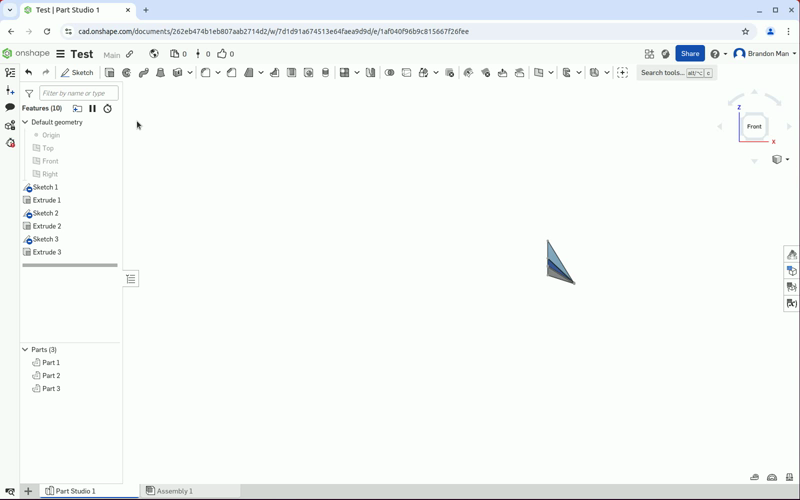
key(left, 2)
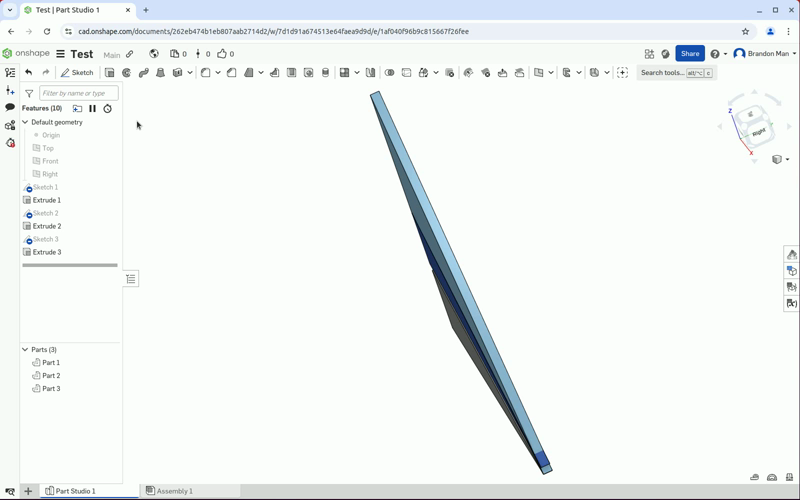
key(down, 2)
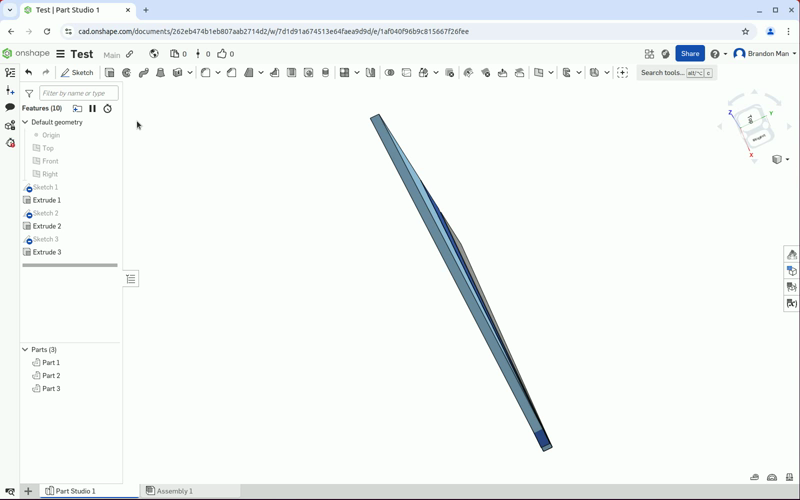
key(up, 2)
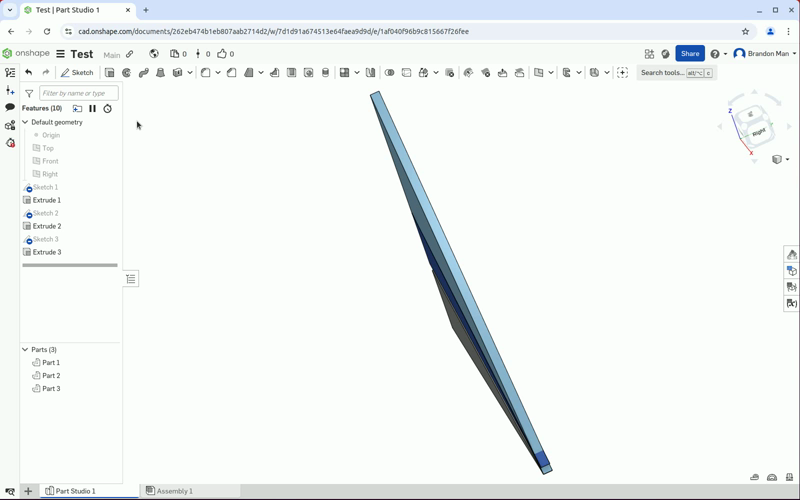
key(right, 2)
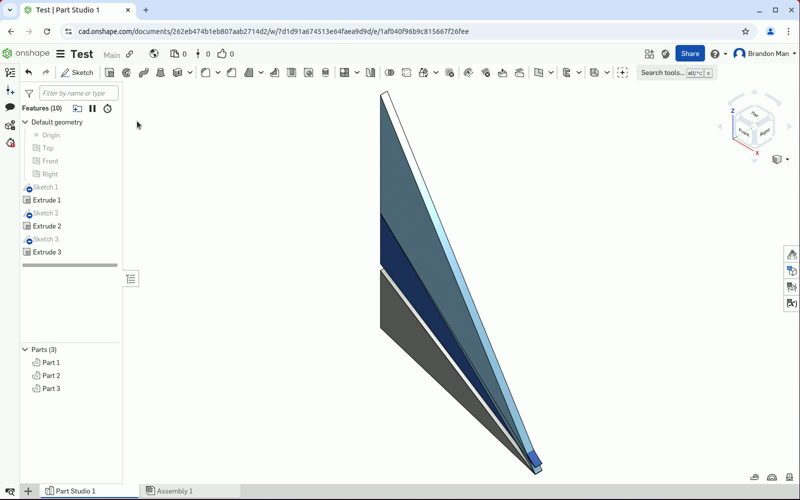
mouse_move(73, 189)
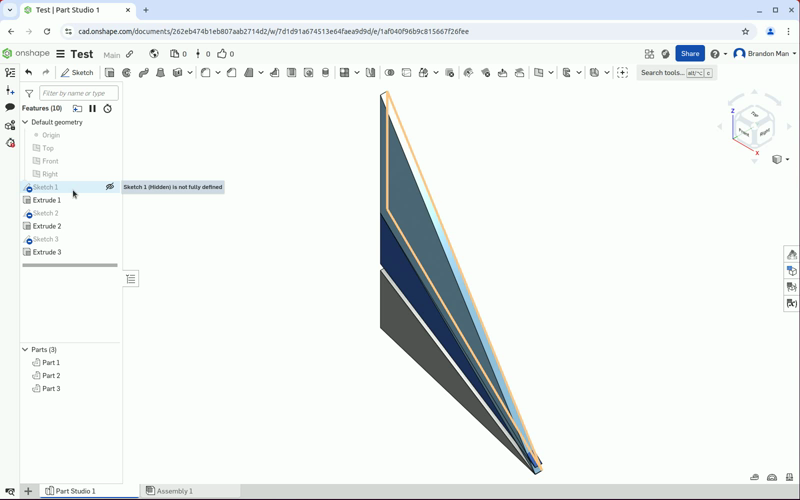
click(73, 189)